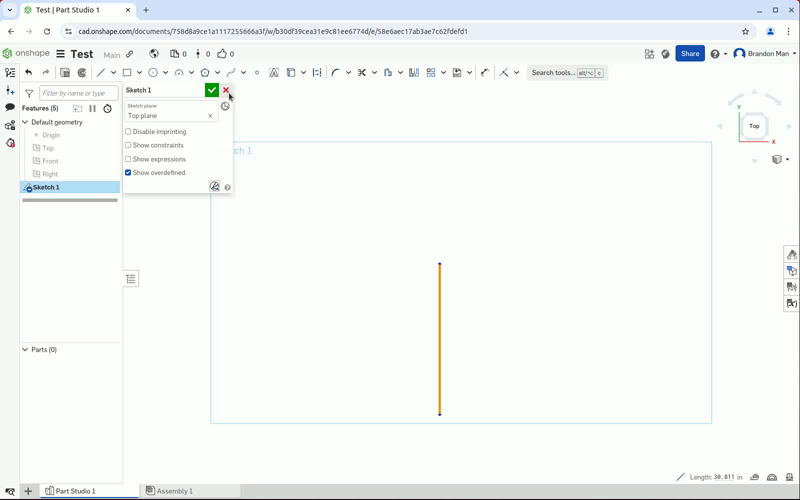
key(shift+h)
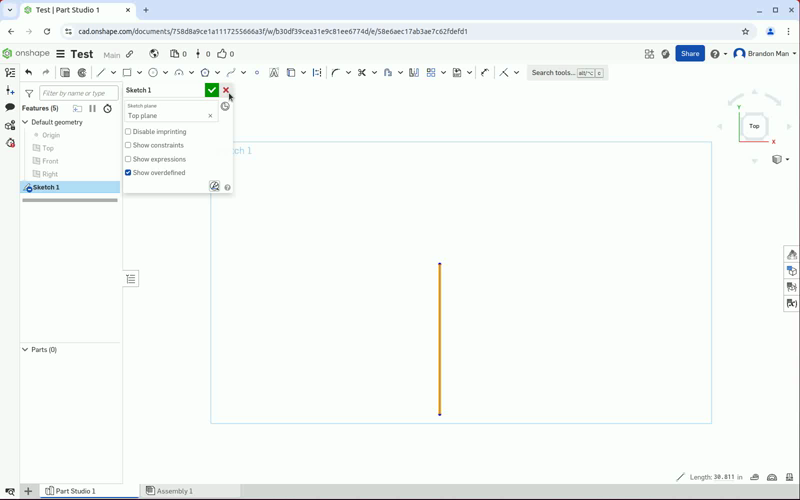
key(shift+s)
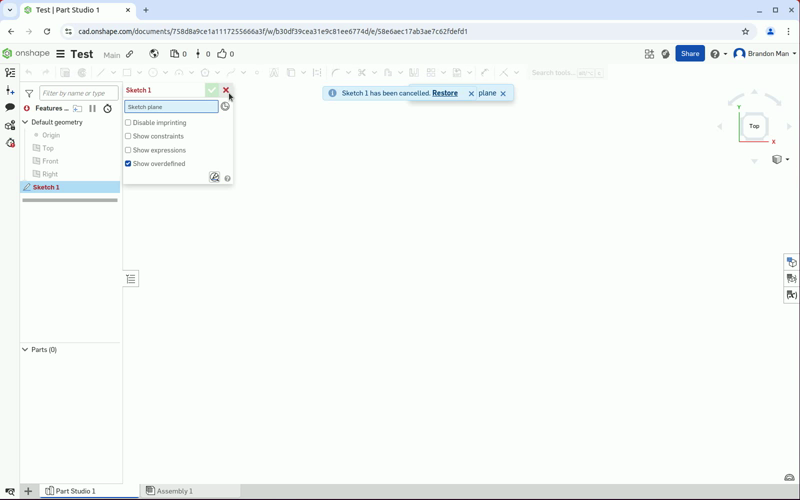
mouse_move(73, 150)
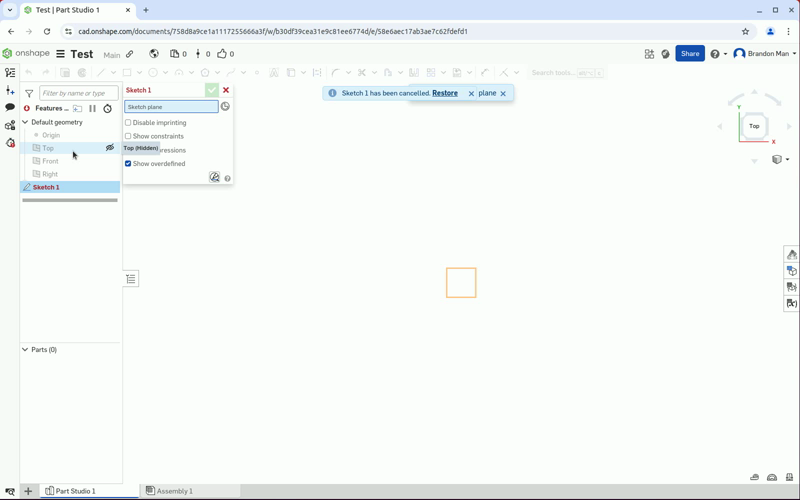
click(73, 150)
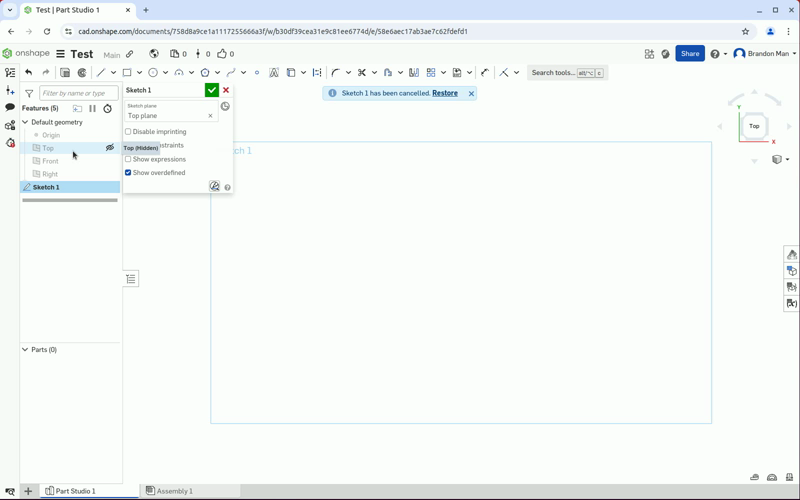
mouse_move(73, 352)
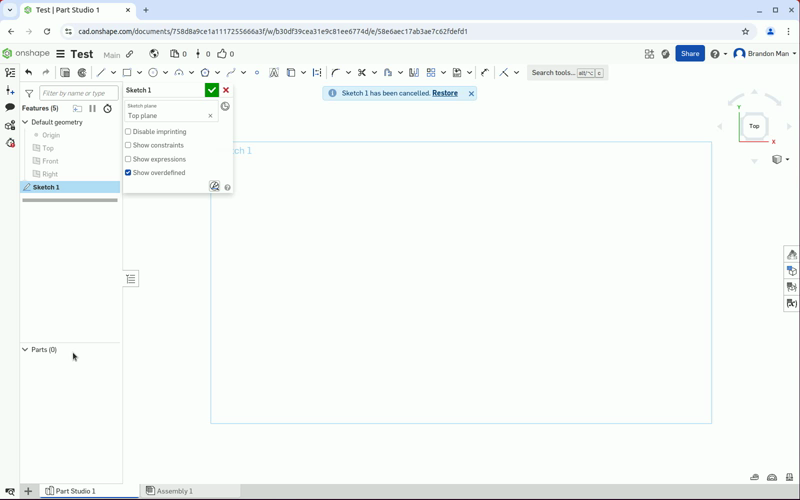
key(y)
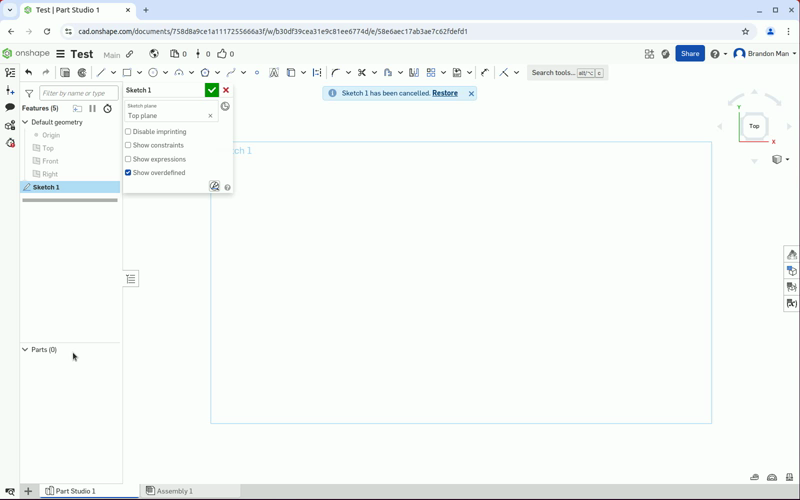
key(c)
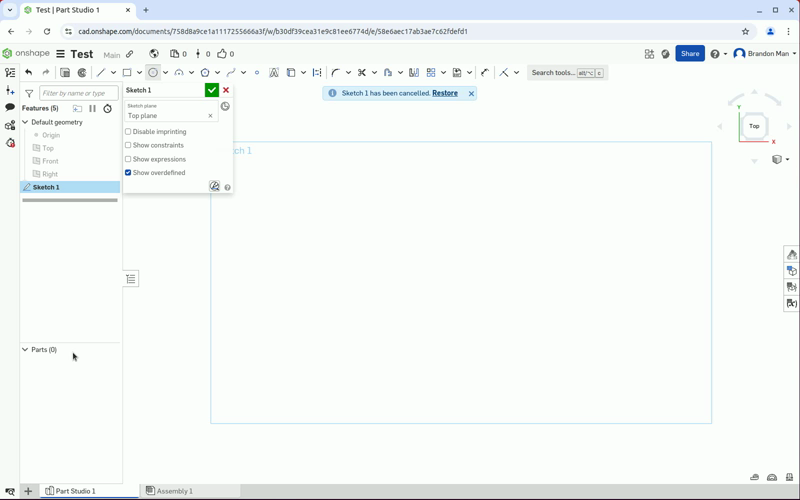
key_down(shift)
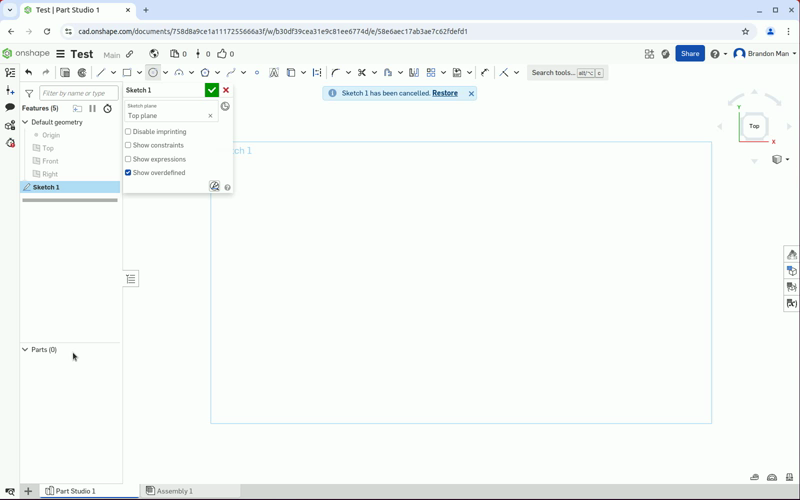
mouse_move(461, 282)
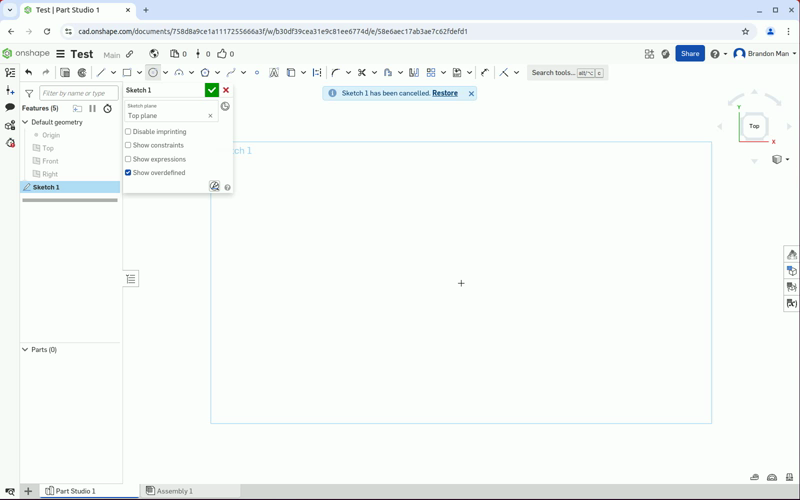
click(461, 282)
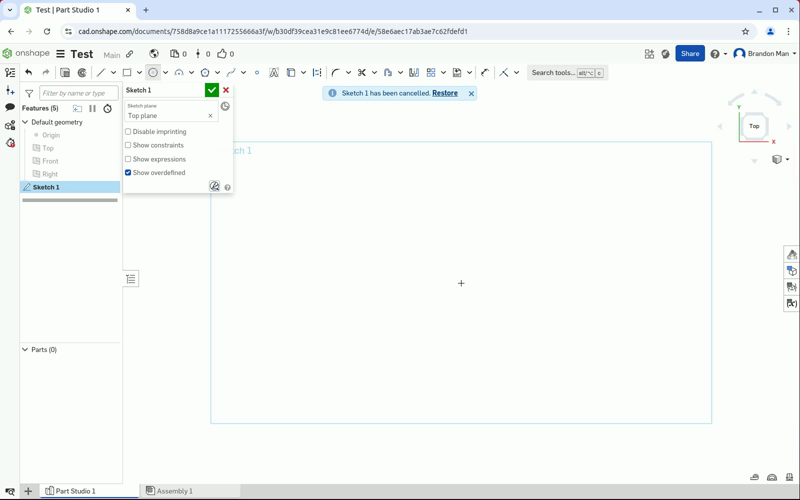
key_up(shift)
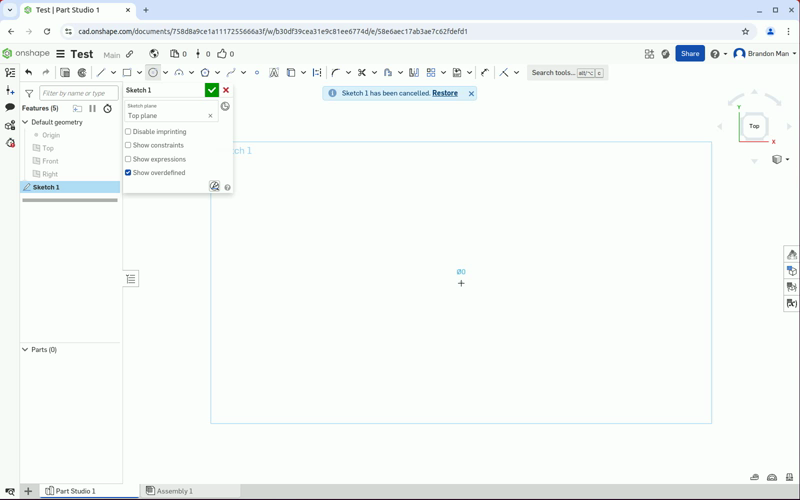
mouse_move(484, 282)
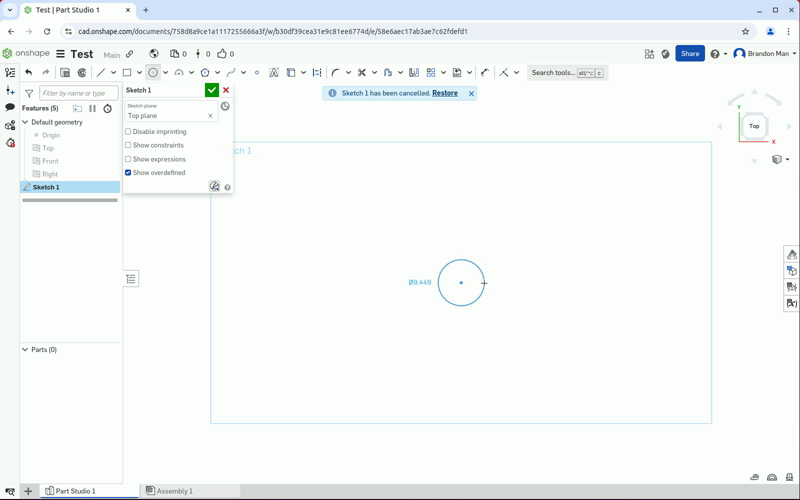
click(484, 282)
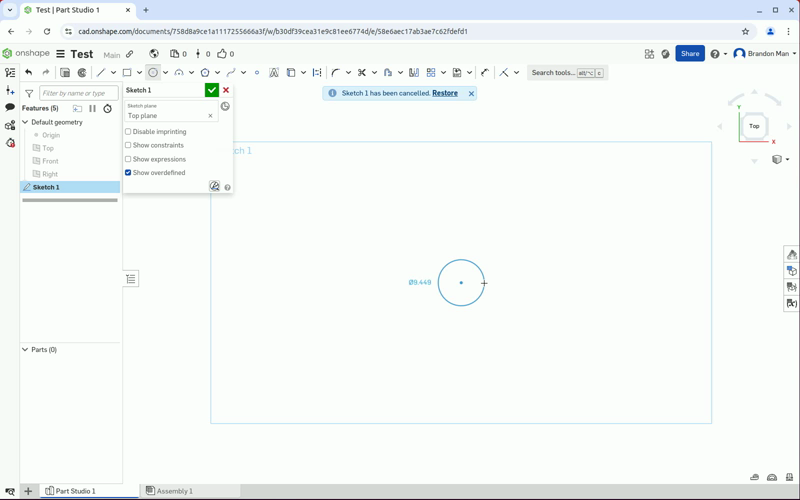
key(esc)
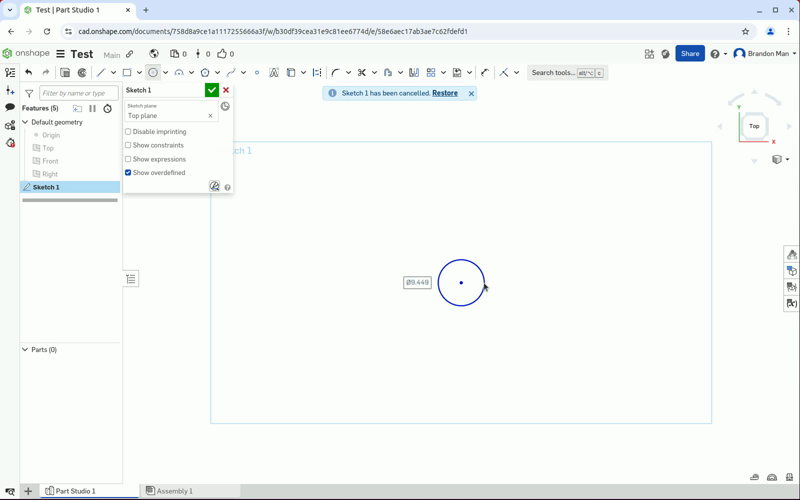
key(c)
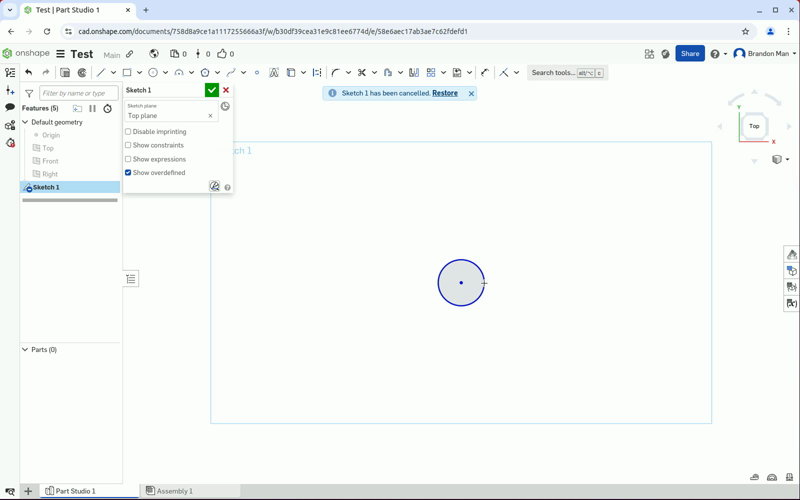
key_down(shift)
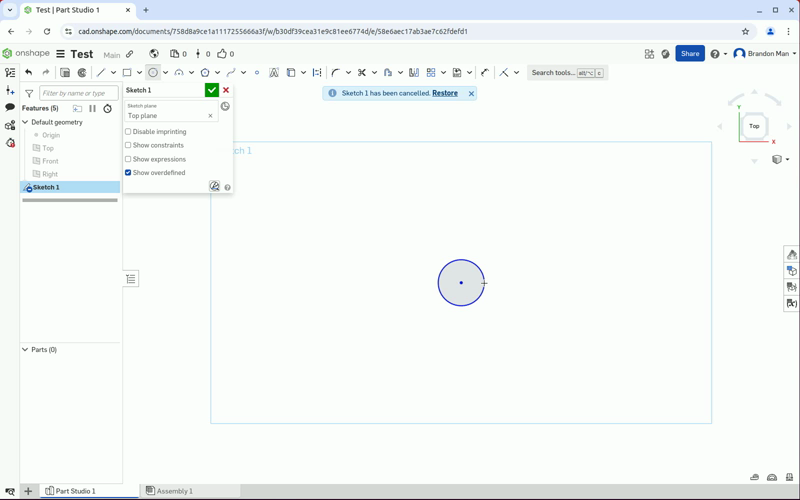
mouse_move(461, 282)
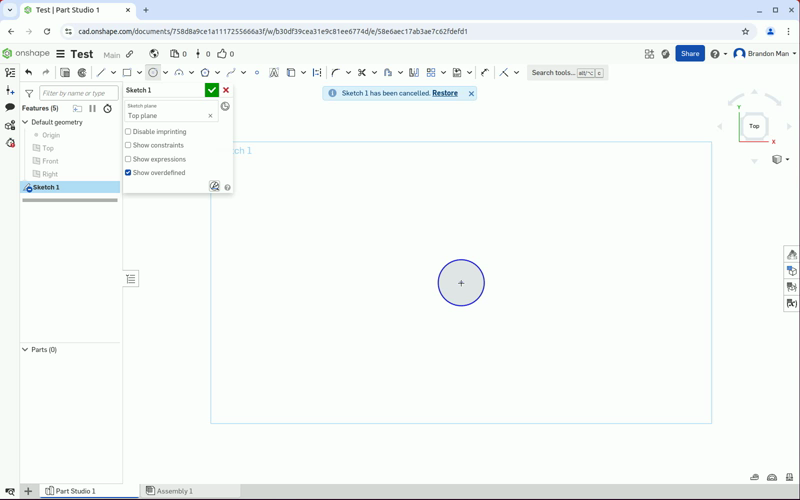
click(461, 282)
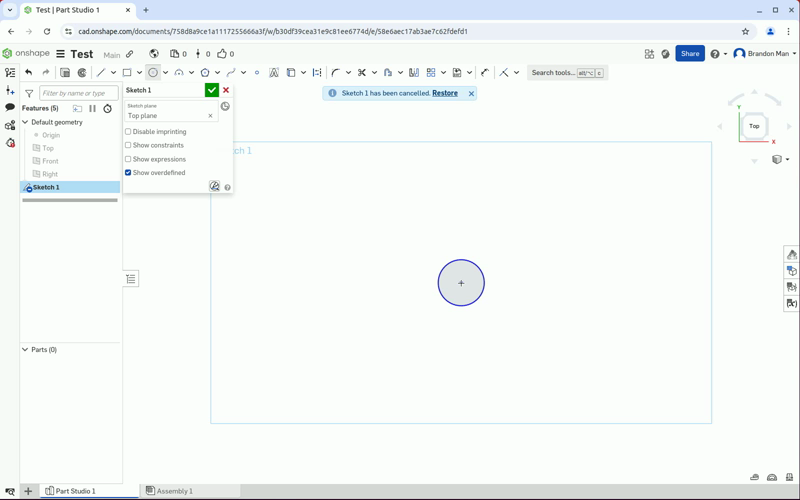
key_up(shift)
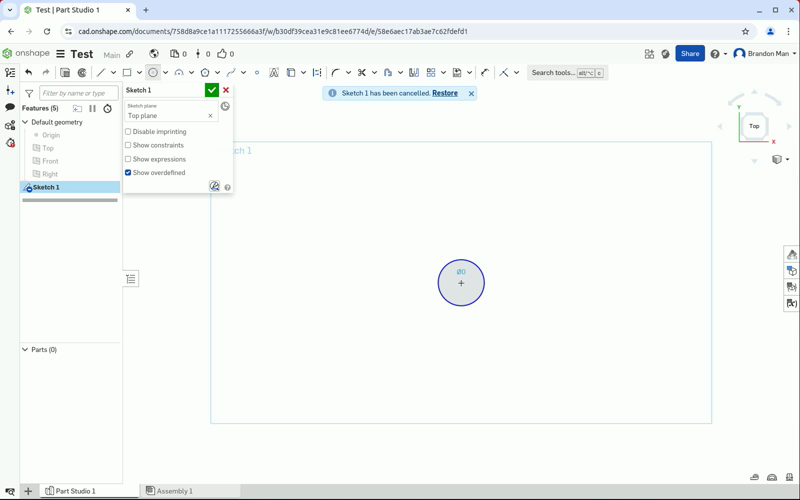
mouse_move(472, 282)
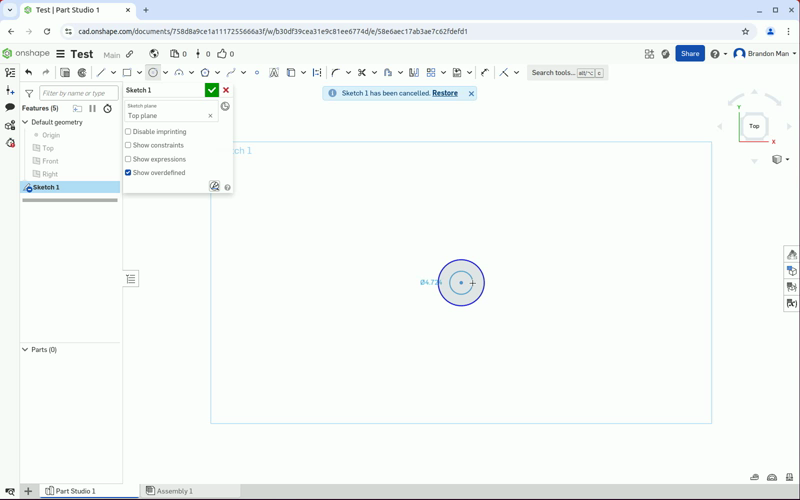
click(472, 282)
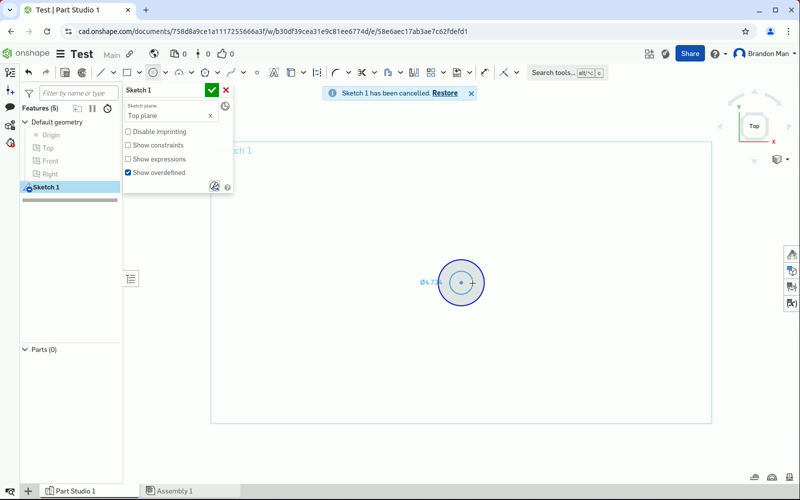
key(esc)
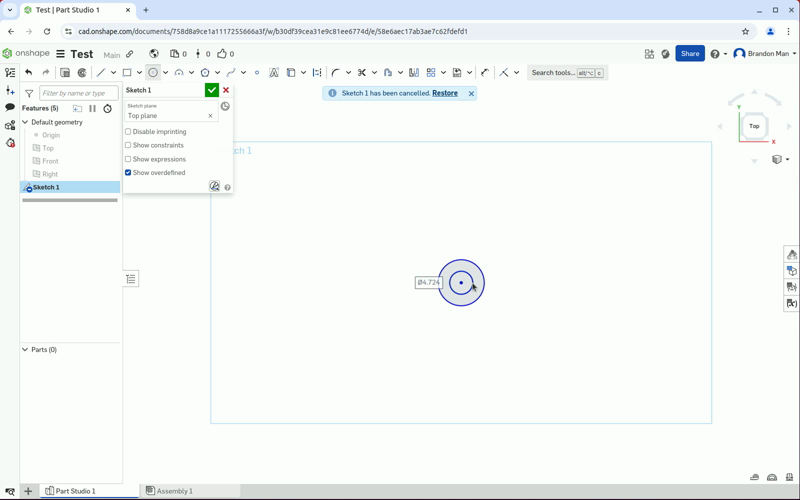
mouse_move(472, 297)
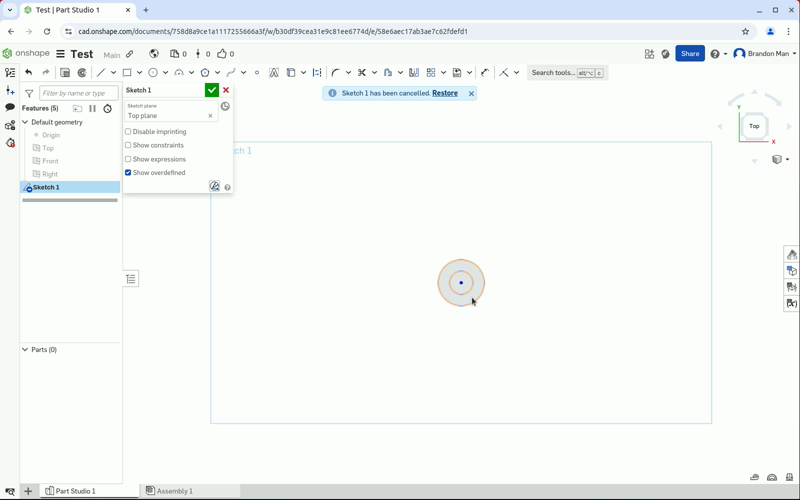
scroll(6)
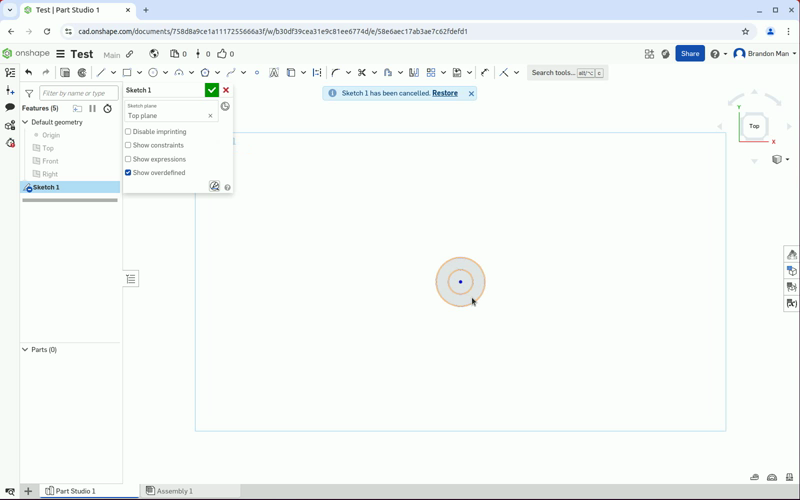
scroll(6)
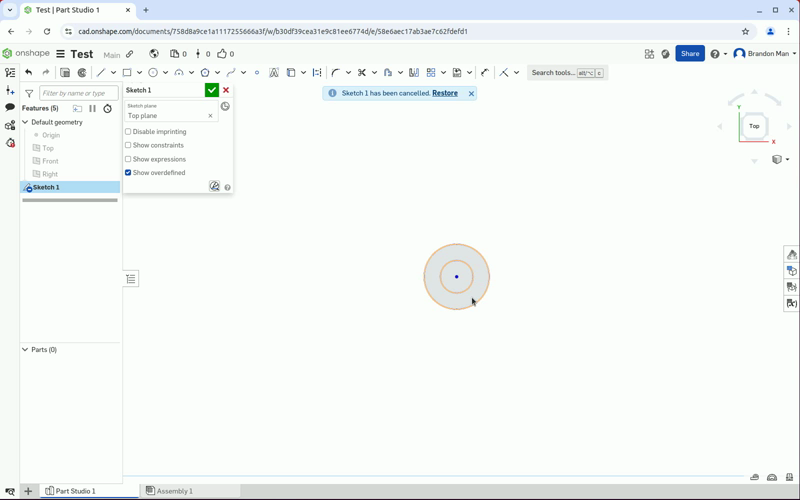
scroll(6)
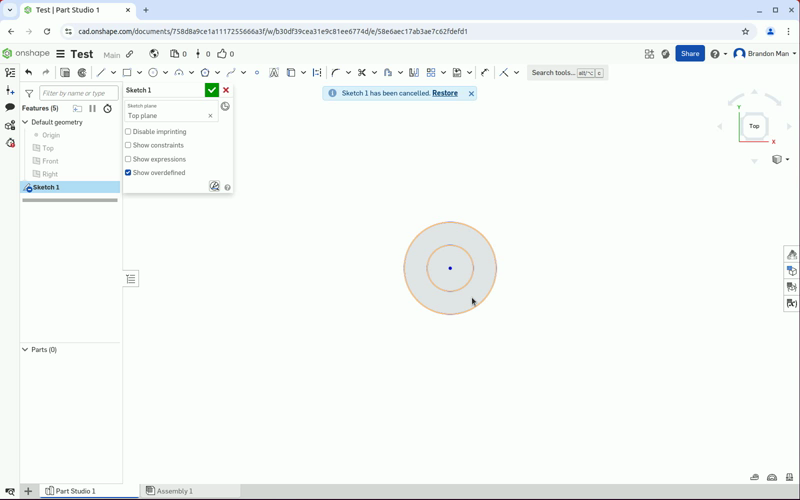
scroll(6)
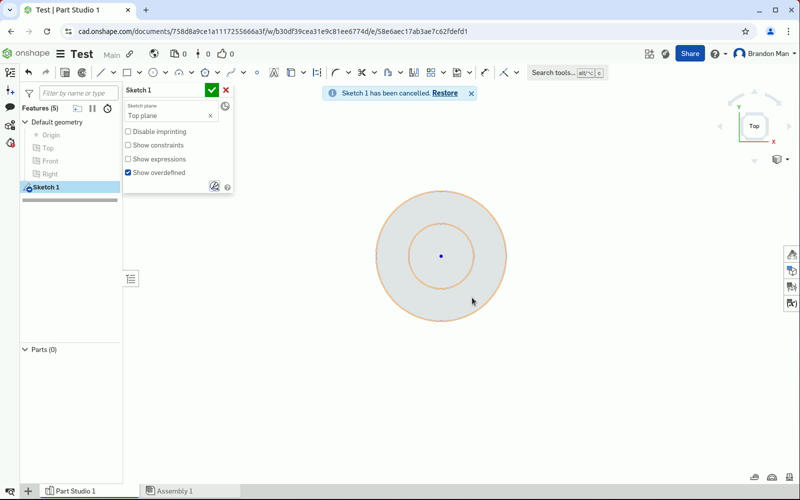
scroll(6)
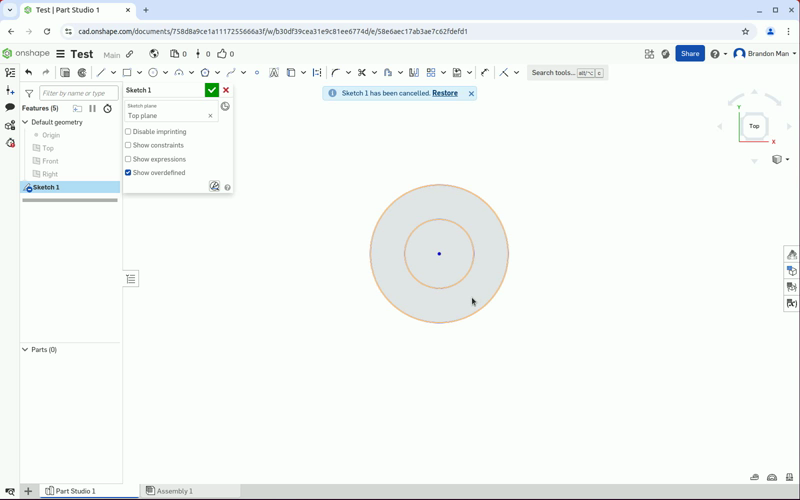
scroll(6)
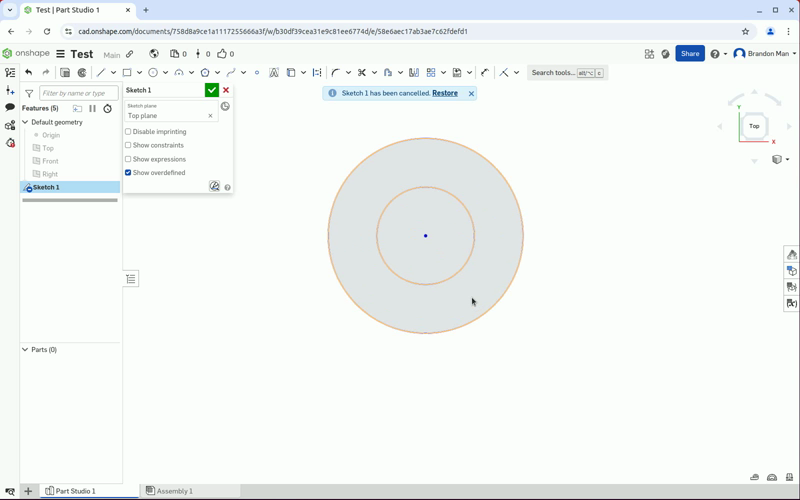
scroll(6)
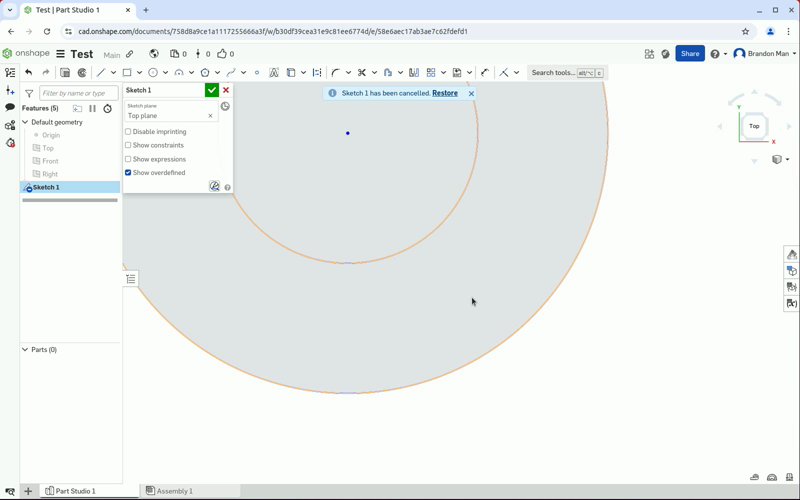
click(472, 297)
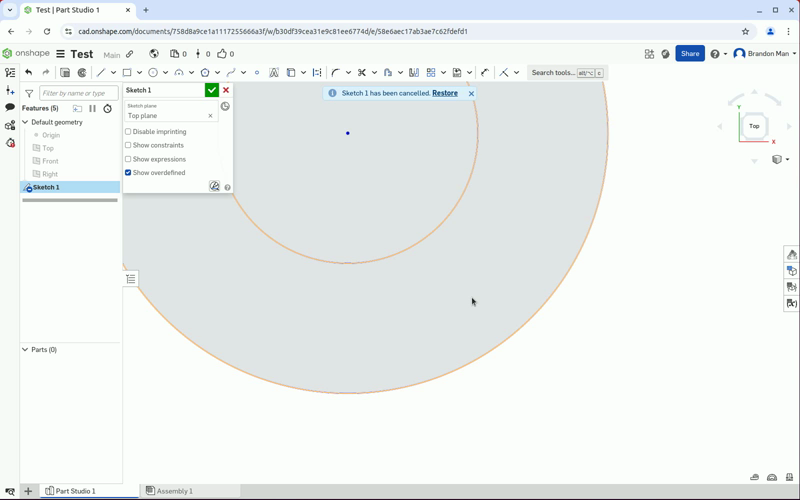
scroll(-6)
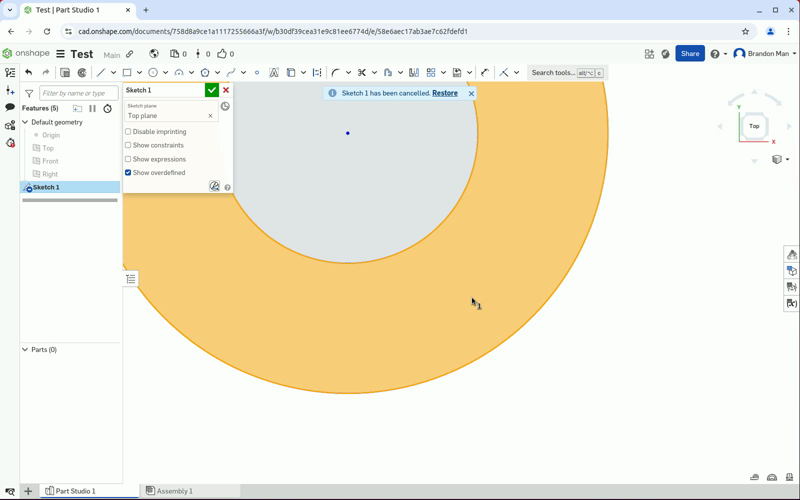
scroll(-6)
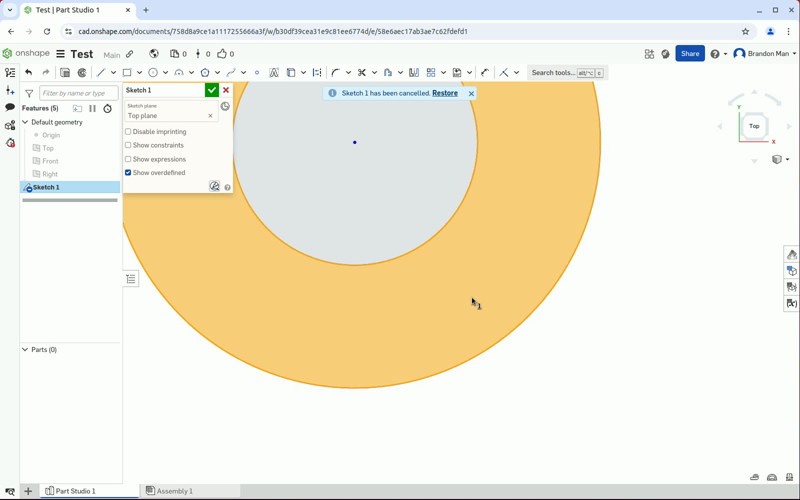
scroll(-6)
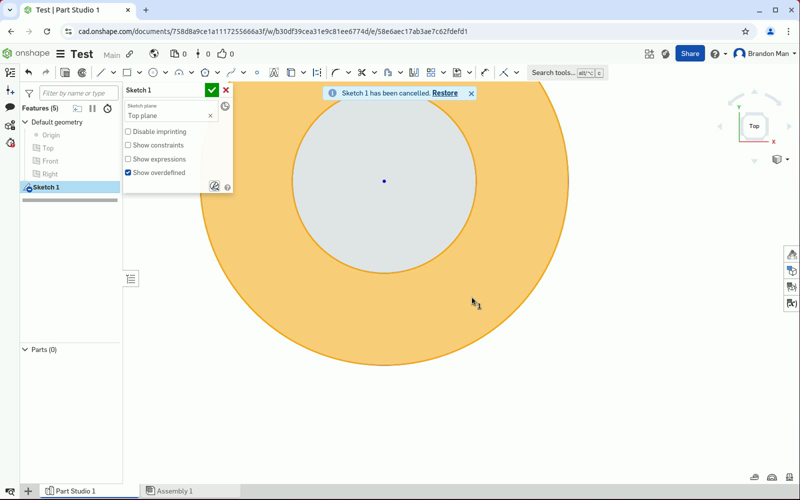
scroll(-6)
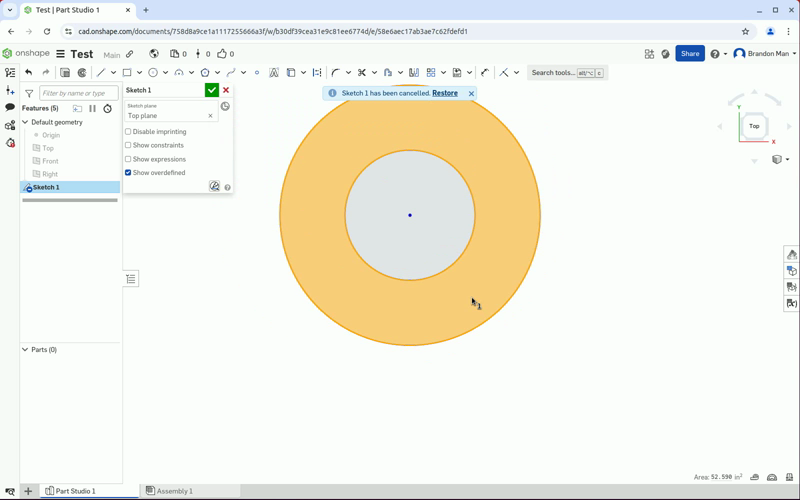
scroll(-6)
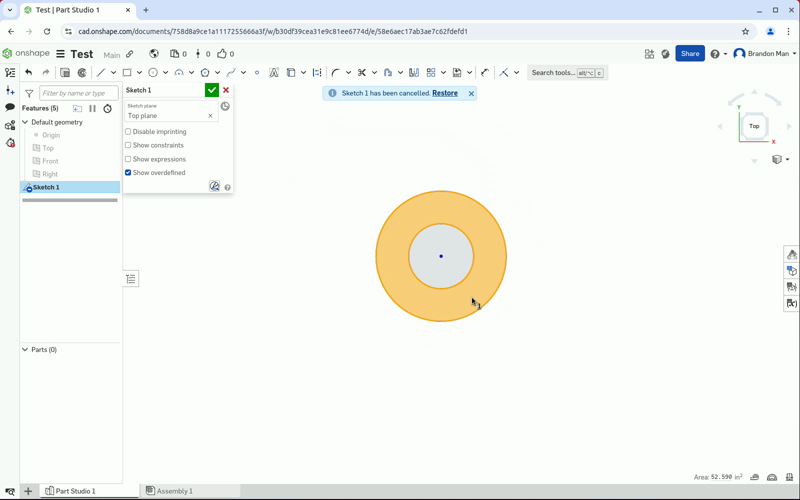
scroll(-6)
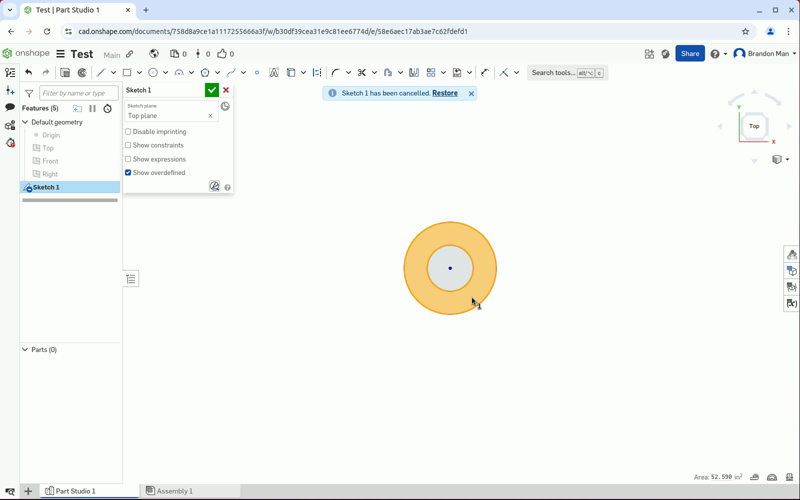
scroll(-6)
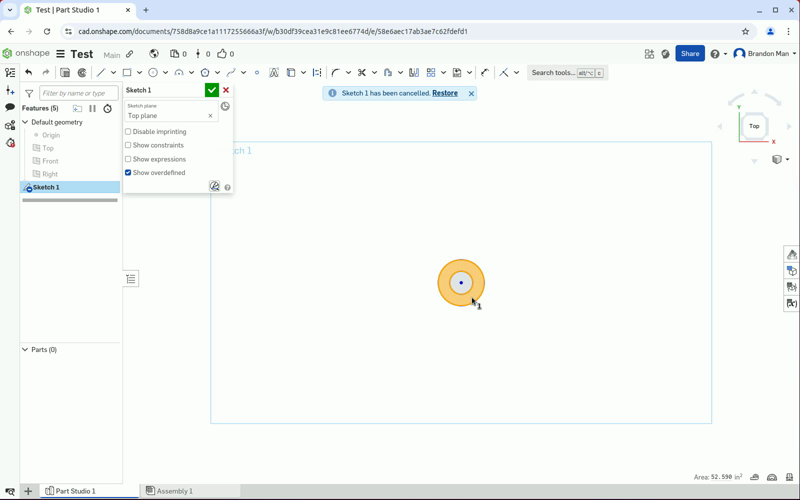
mouse_move(73, 352)
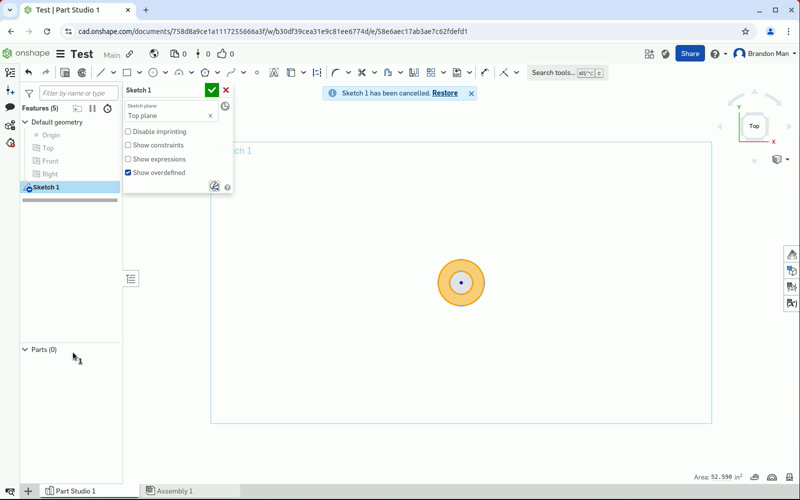
key(shift+y)
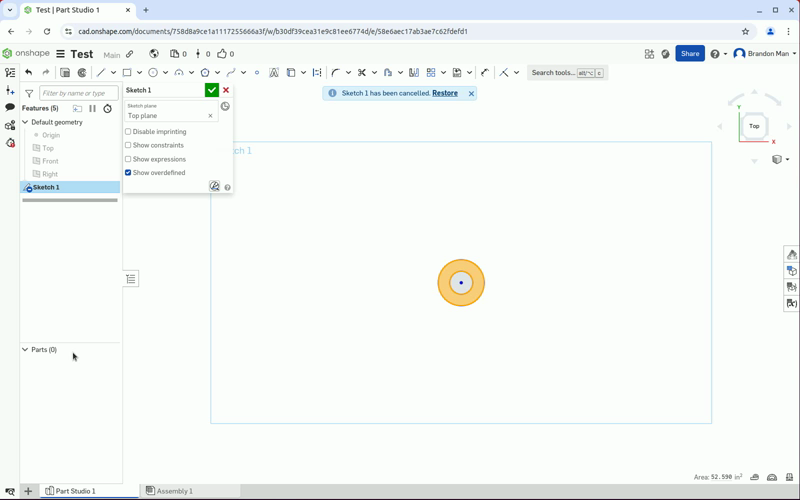
key(shift+e)
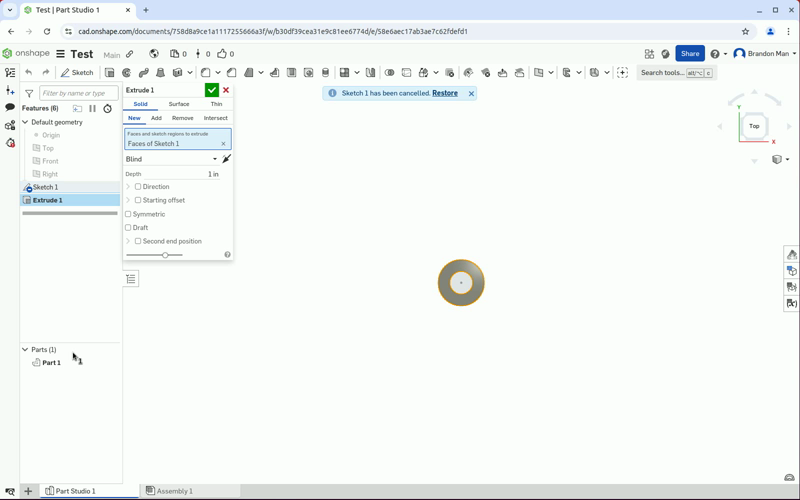
mouse_move(143, 106)
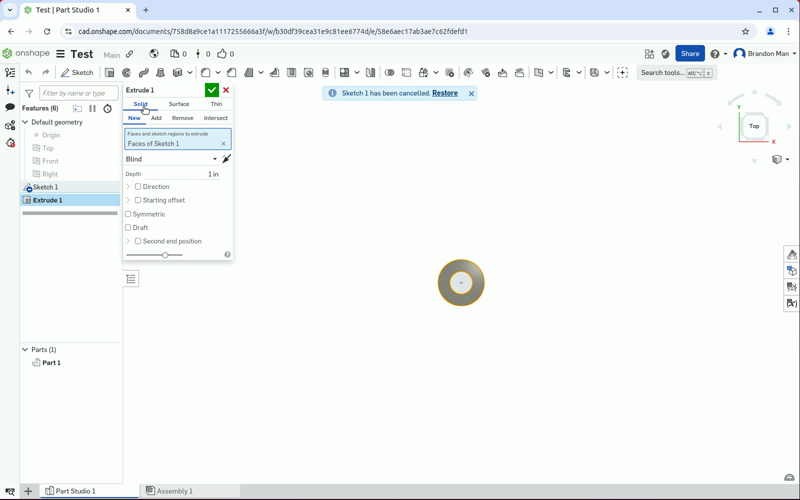
click(143, 106)
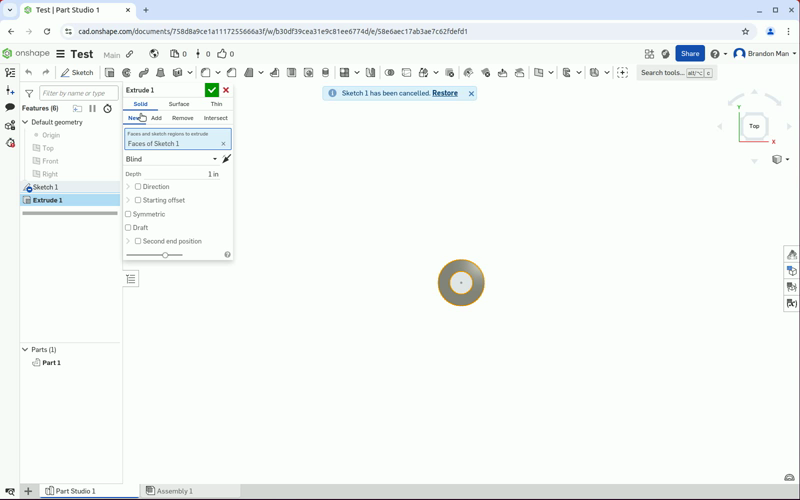
mouse_move(137, 120)
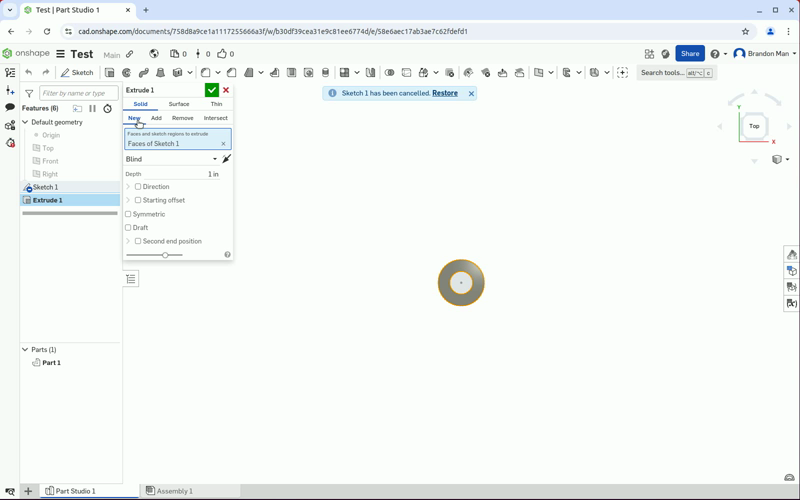
click(137, 120)
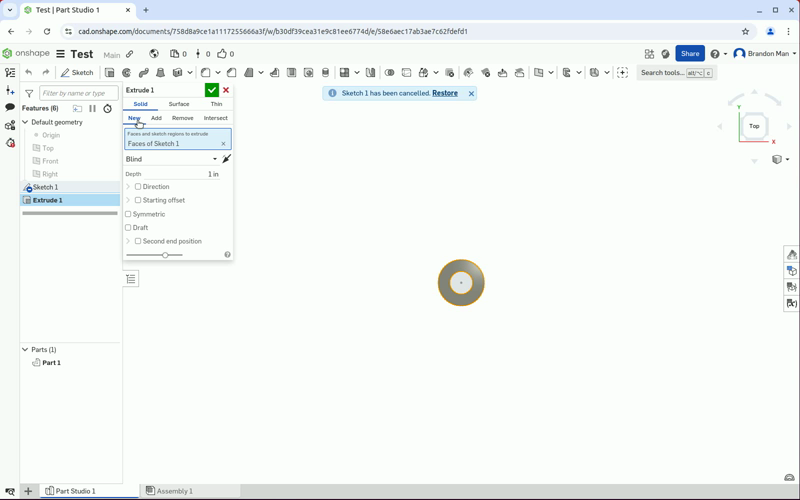
key(tab, 4)
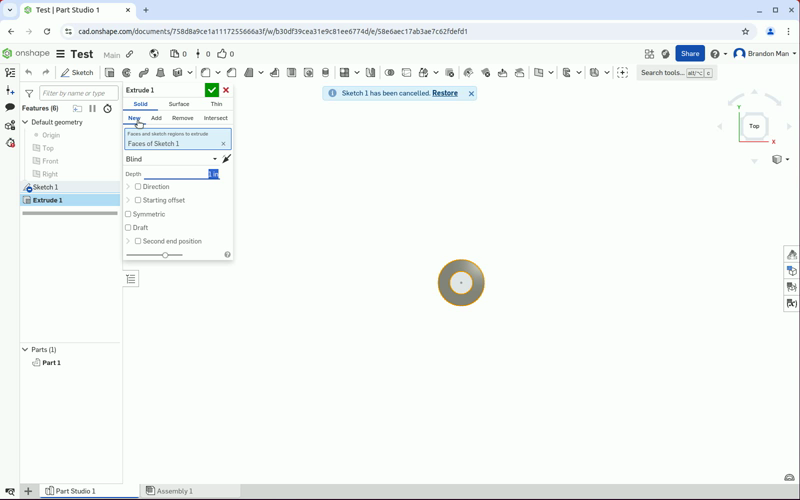
text(4.574)
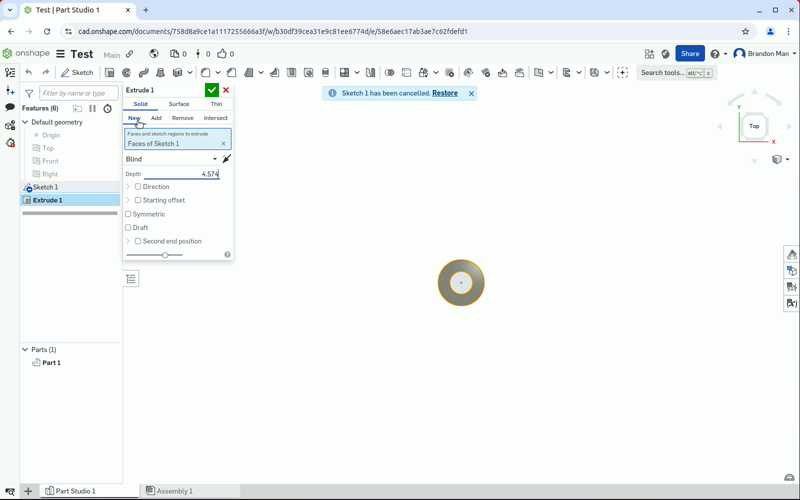
key(enter)
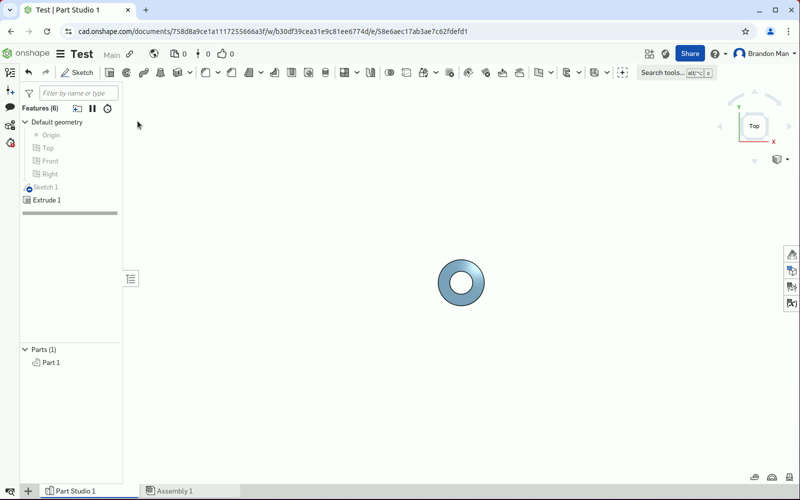
key(shift+h)
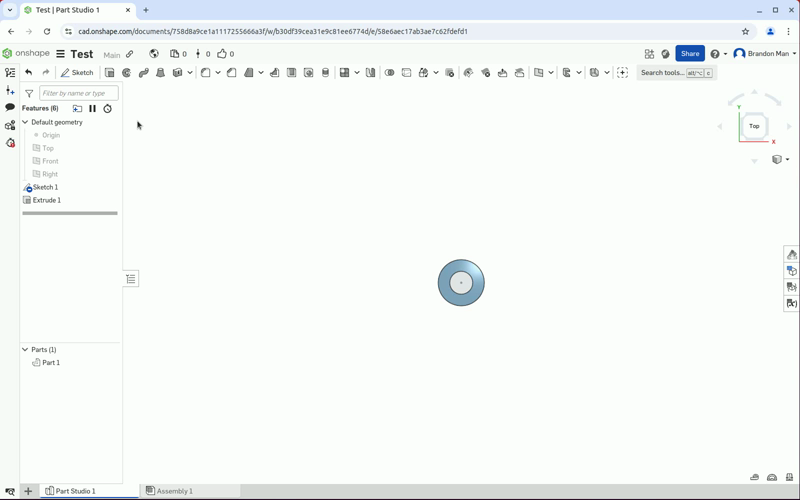
key(shift+h)
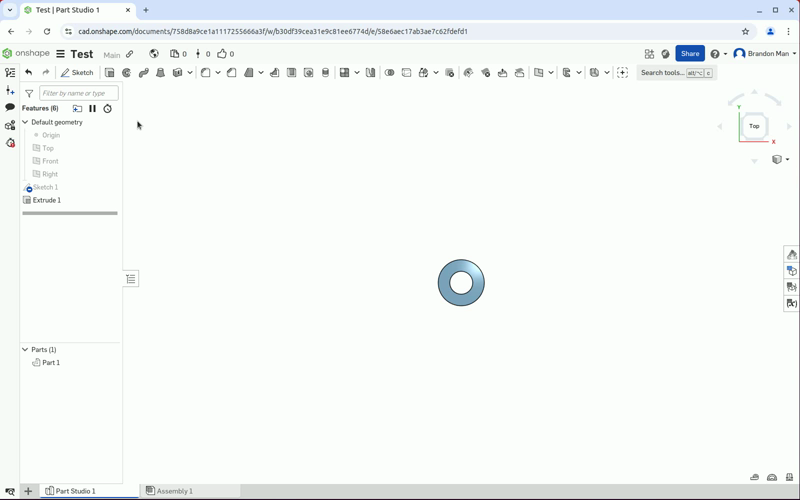
mouse_move(73, 189)
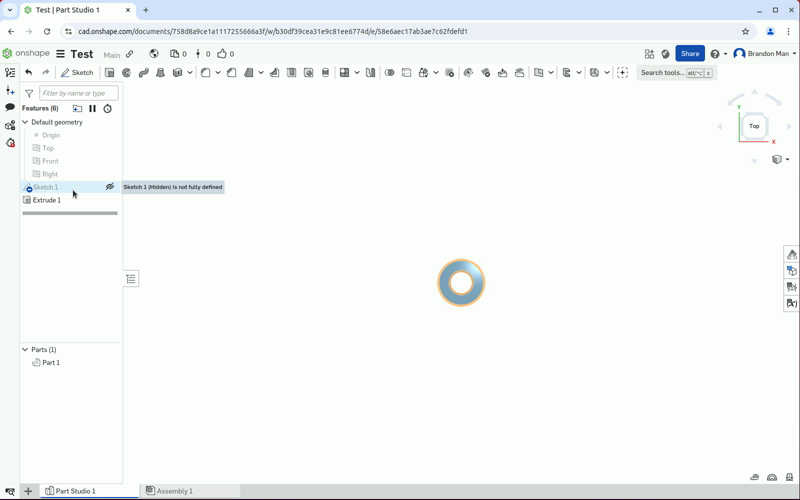
click(73, 189)
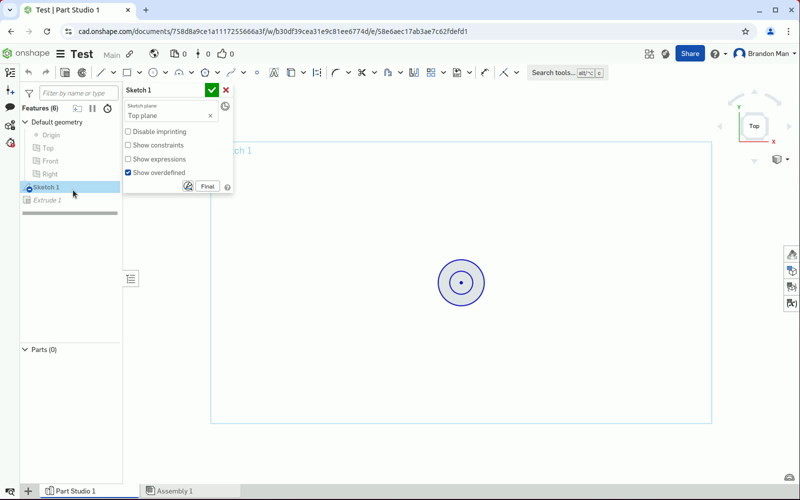
mouse_move(229, 92)
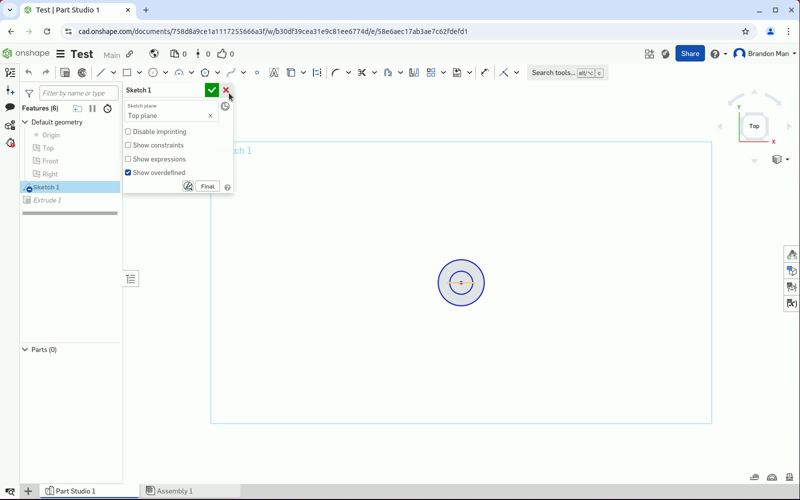
click(229, 92)
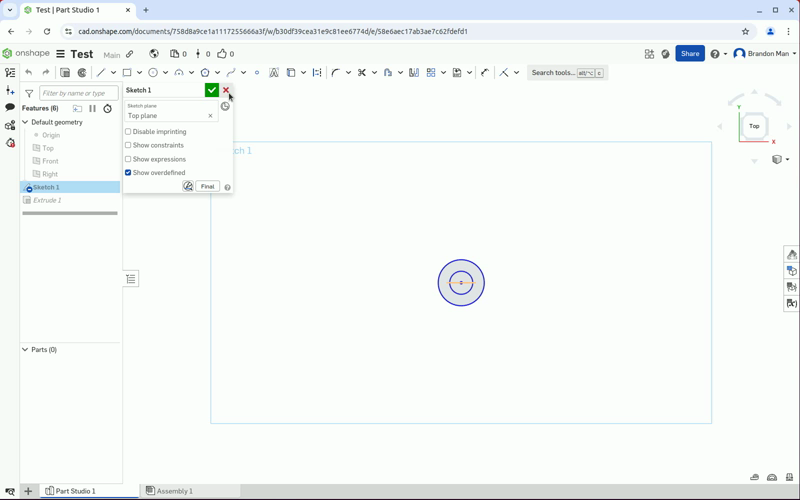
key(shift+s)
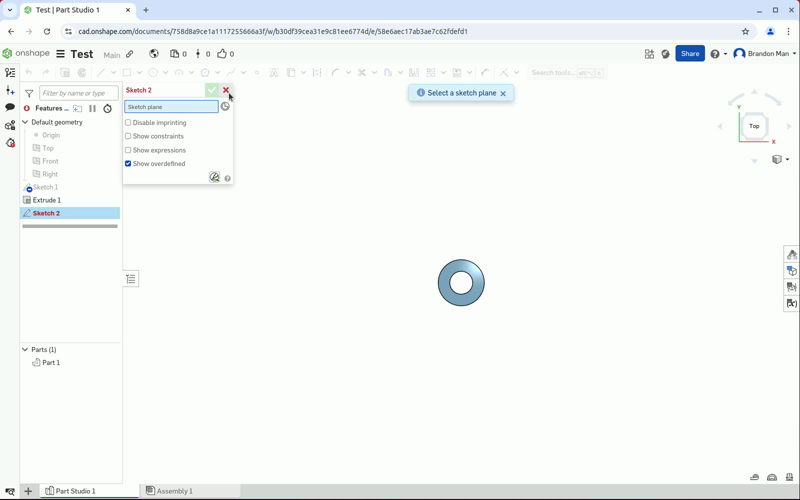
mouse_move(73, 150)
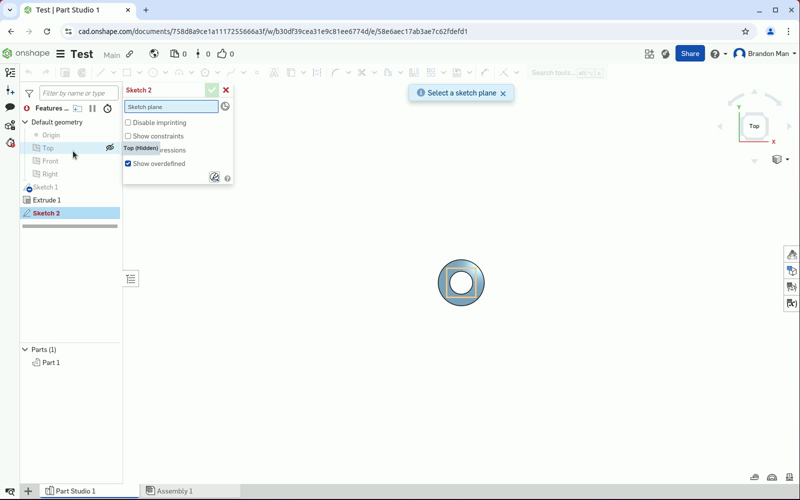
click(73, 150)
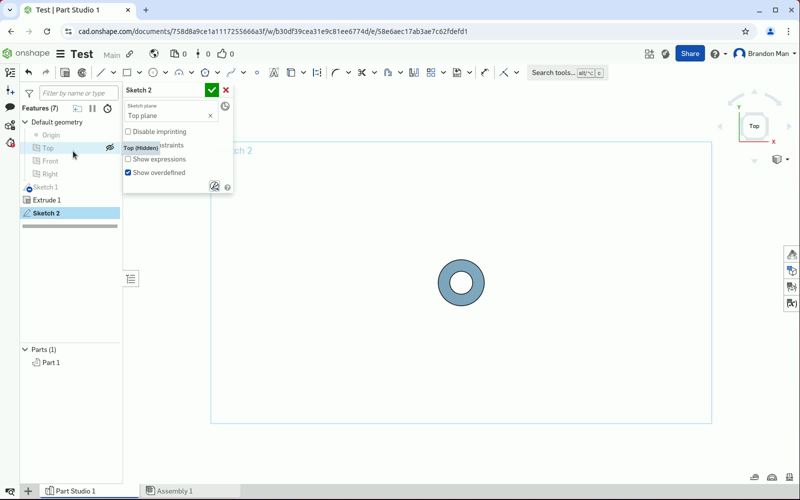
mouse_move(73, 352)
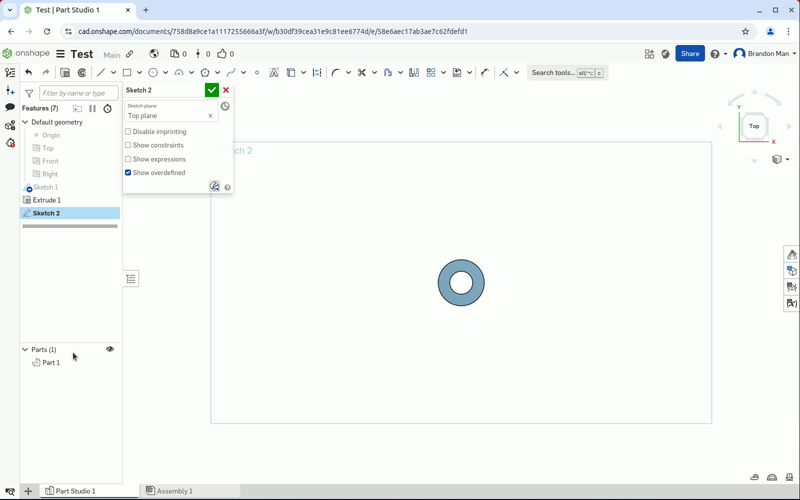
key(y)
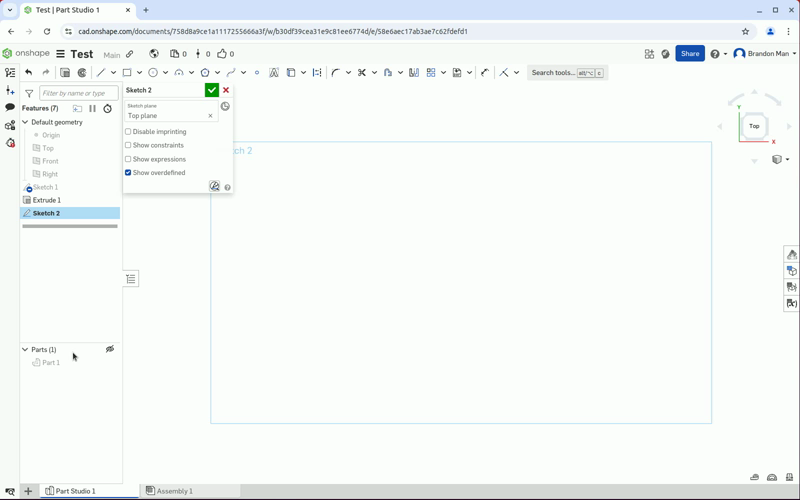
key(l)
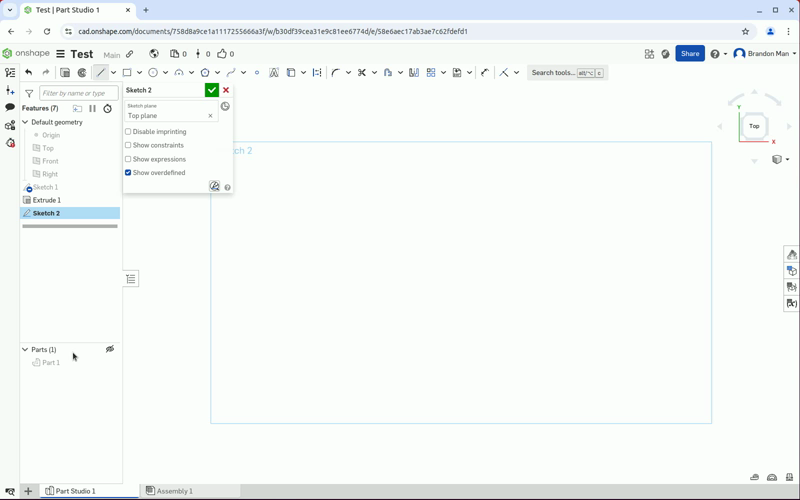
key_down(shift)
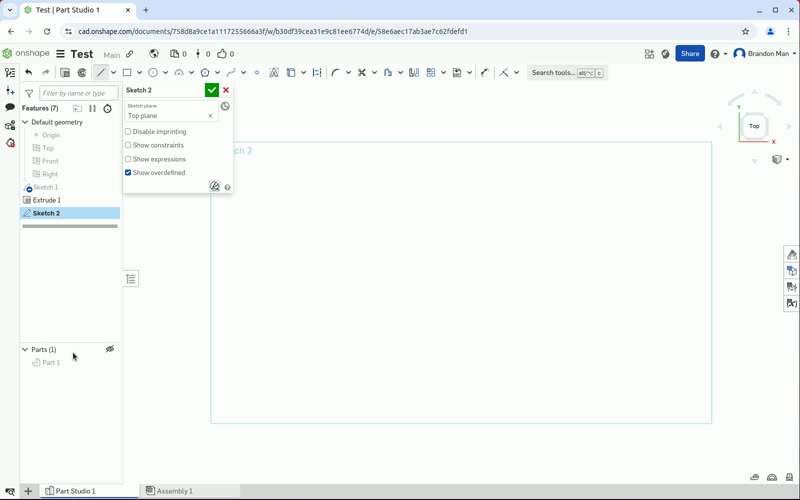
mouse_move(460, 305)
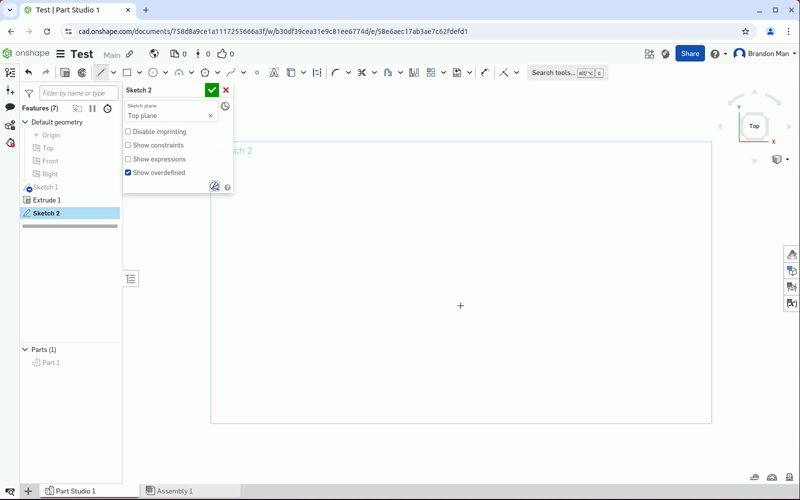
click(460, 305)
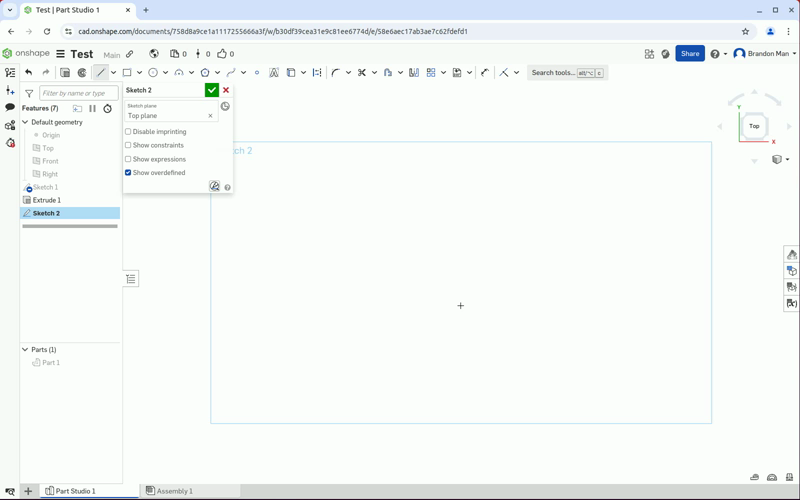
key_up(shift)
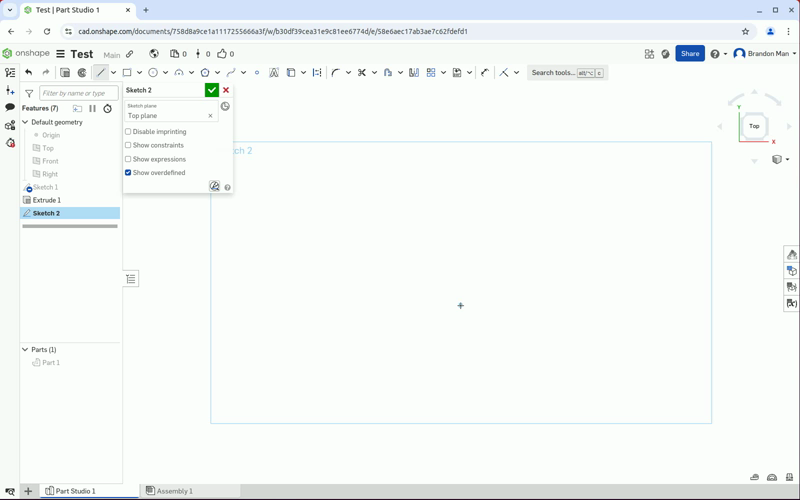
key_down(shift)
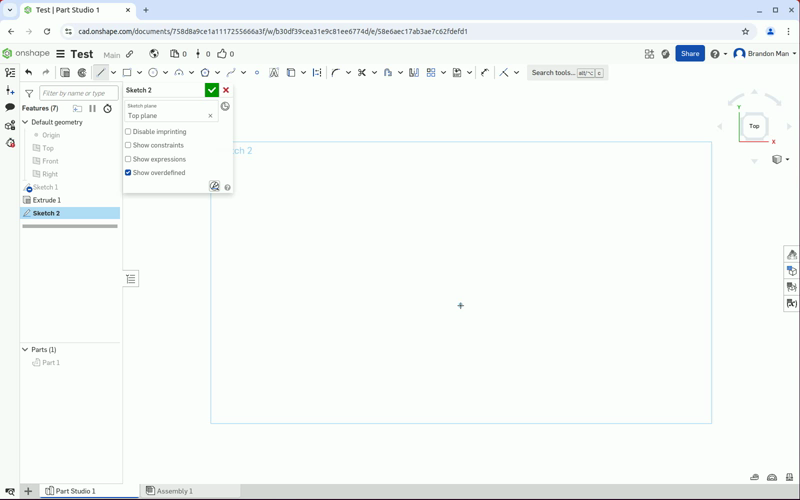
mouse_move(550, 305)
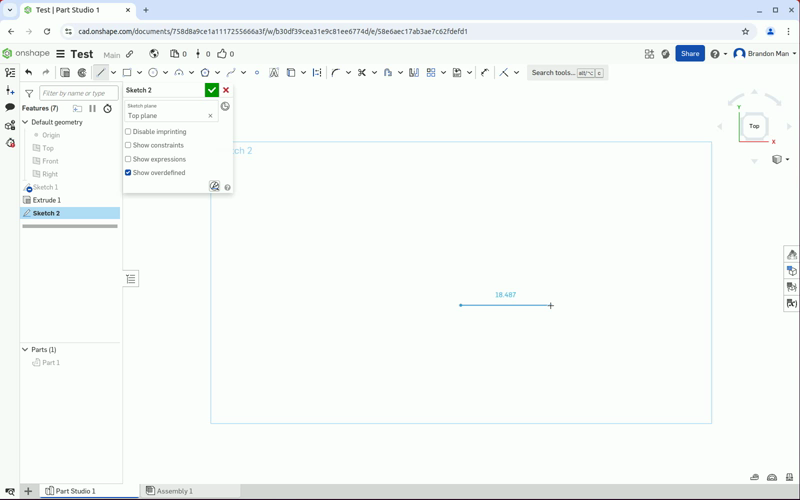
click(550, 305)
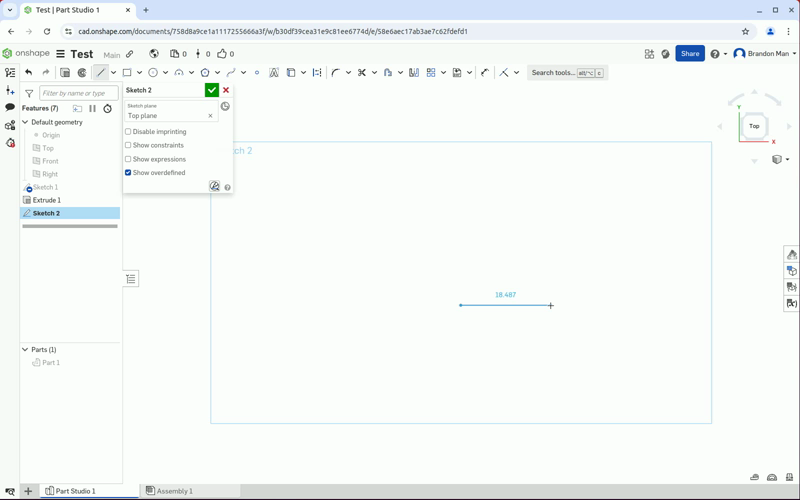
key_up(shift)
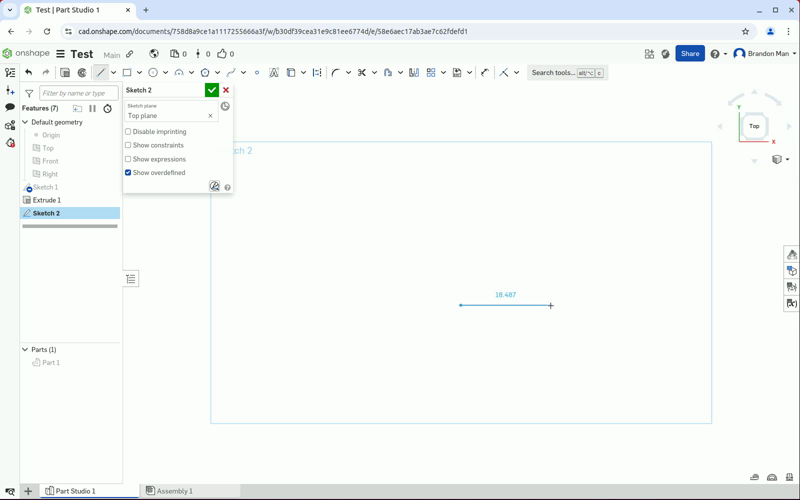
key(esc)
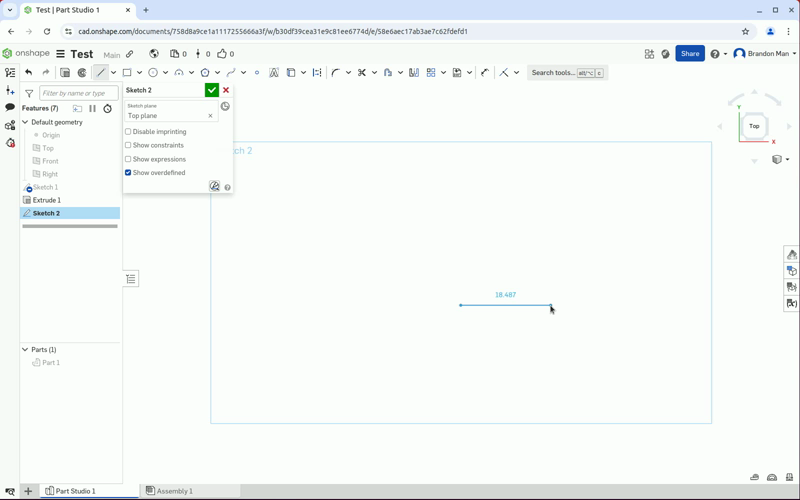
key(a)
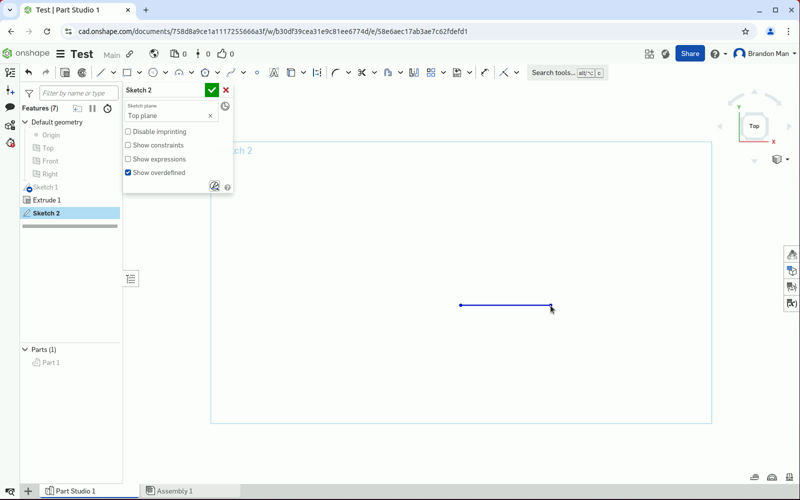
mouse_move(550, 305)
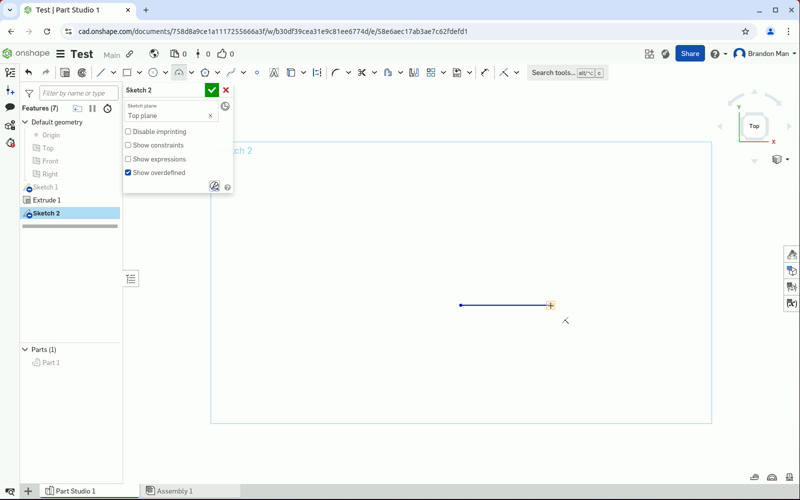
click(550, 305)
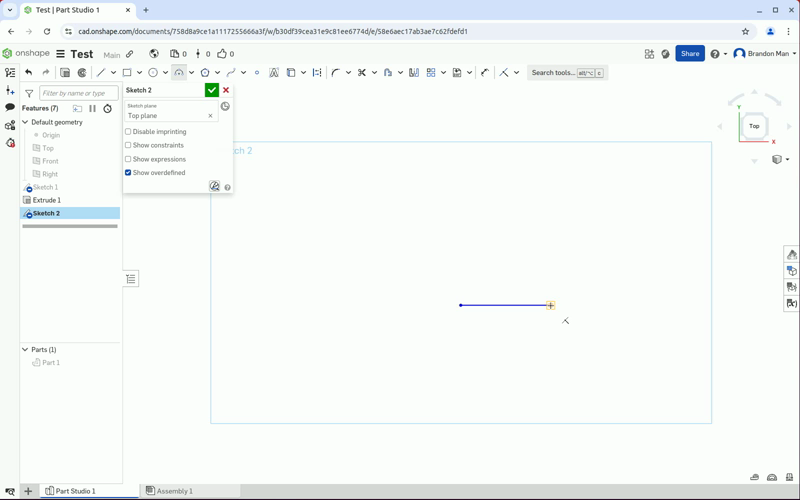
key_down(shift)
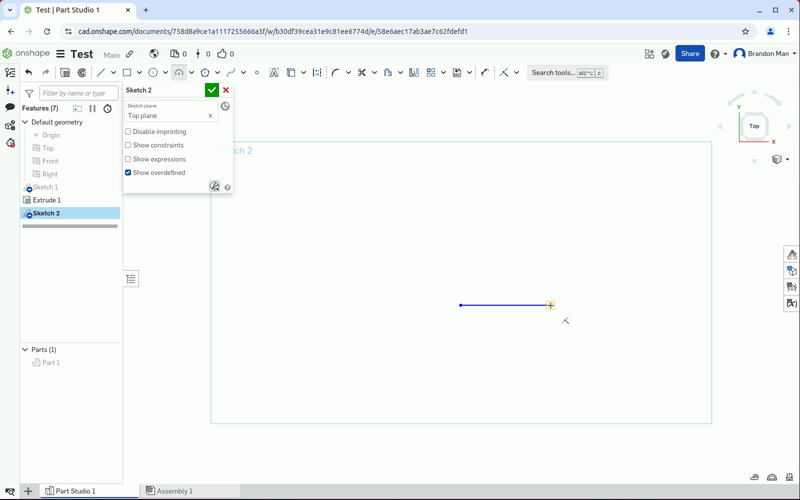
mouse_move(550, 260)
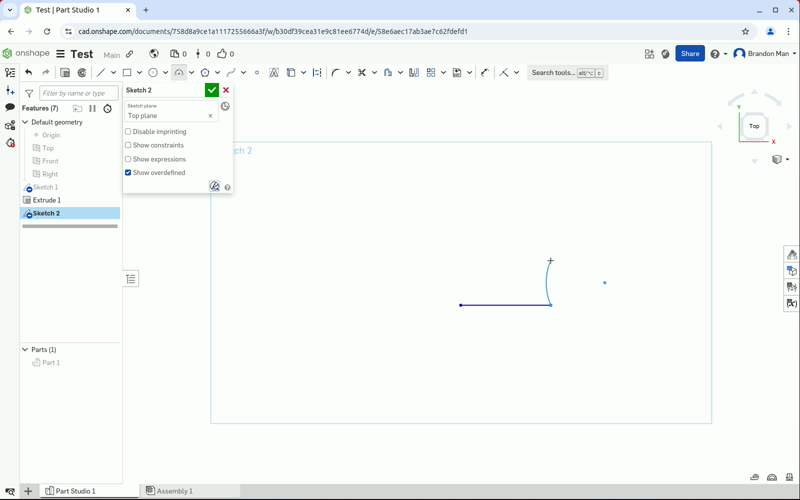
click(550, 260)
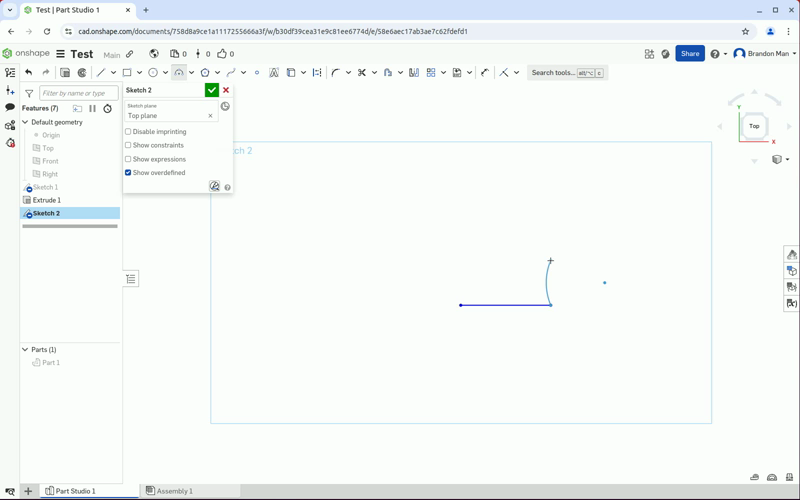
mouse_move(573, 282)
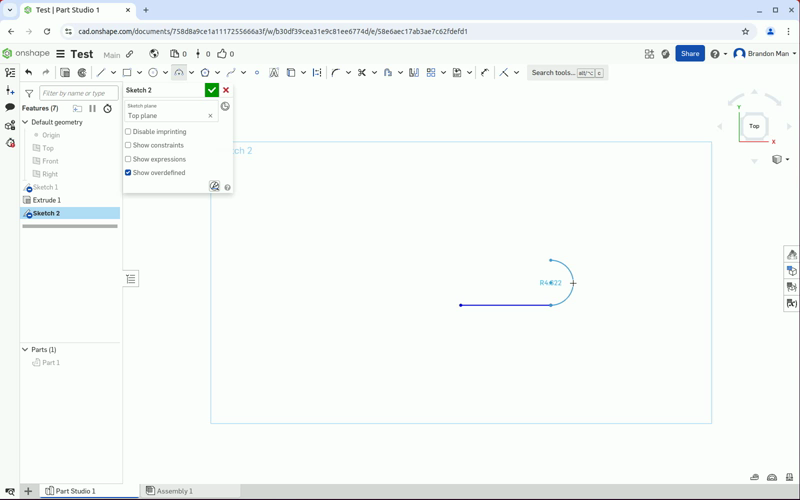
click(573, 282)
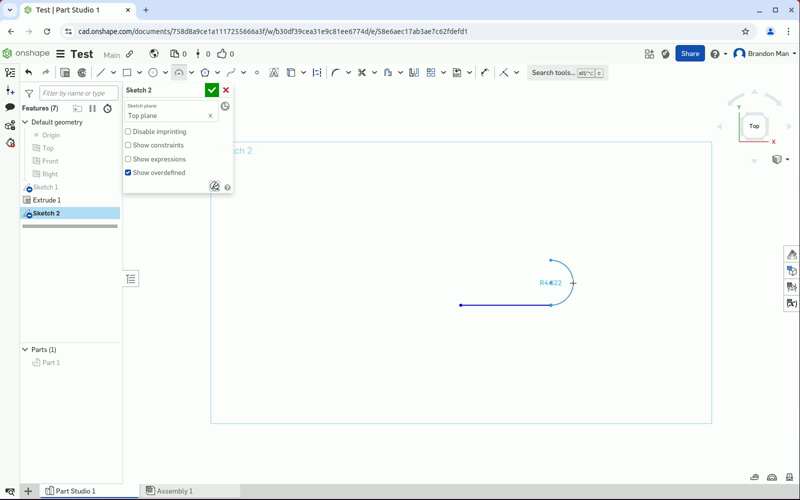
key_up(shift)
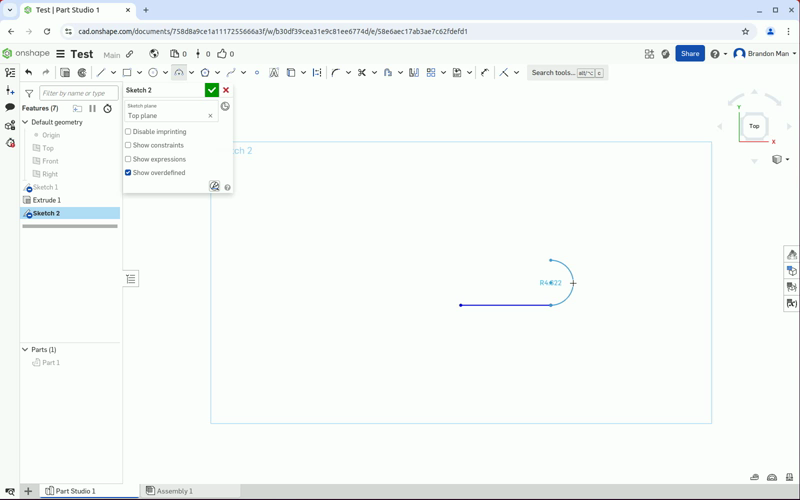
key(esc)
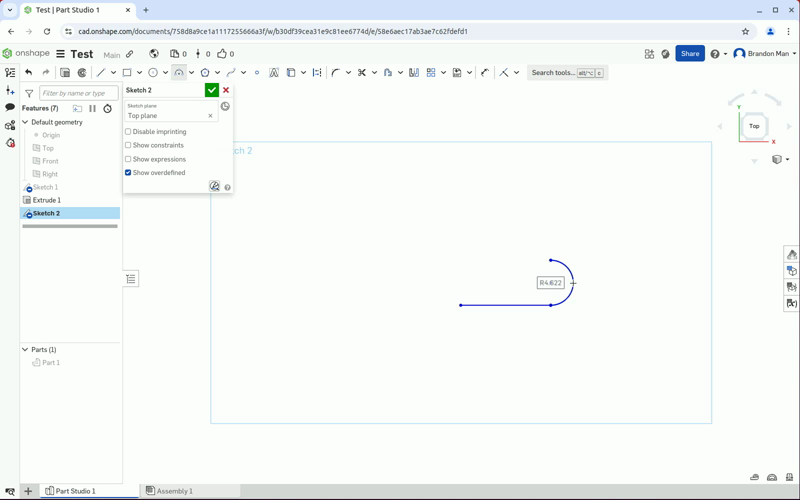
key(l)
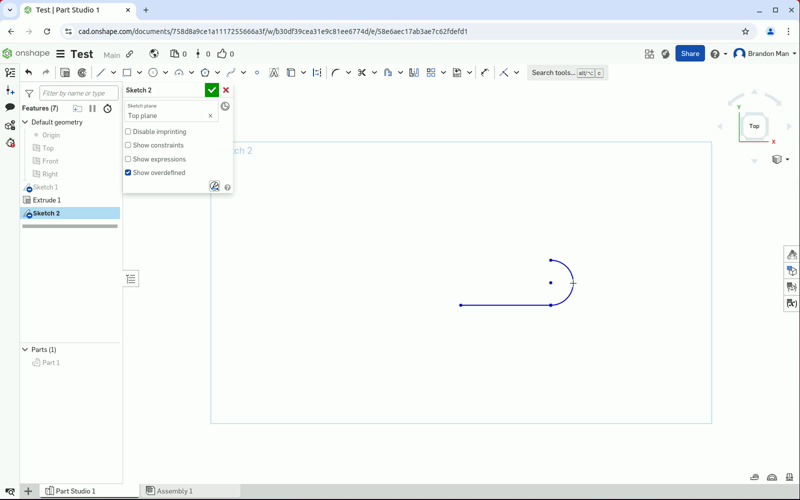
mouse_move(550, 260)
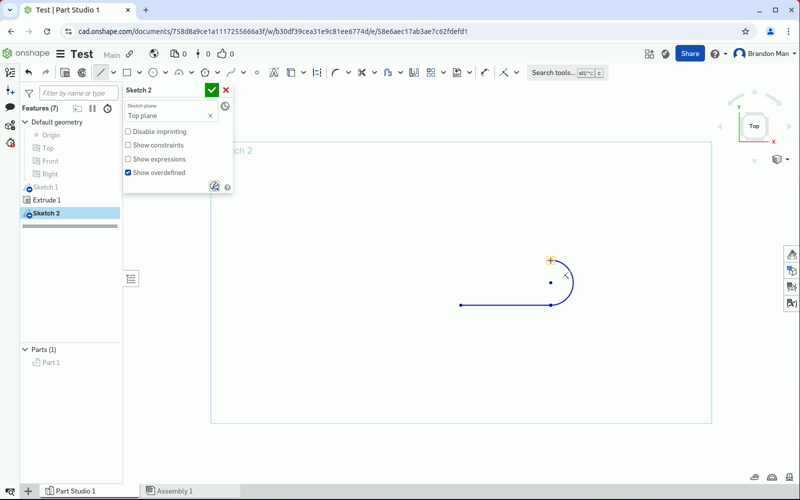
click(550, 260)
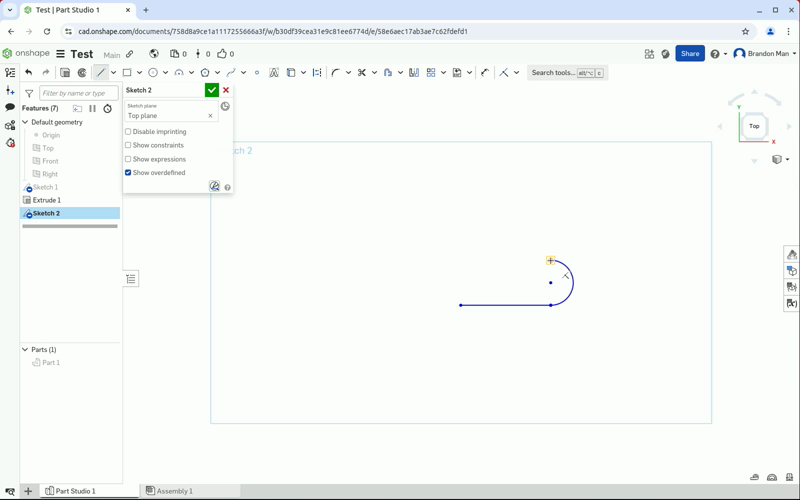
key_down(shift)
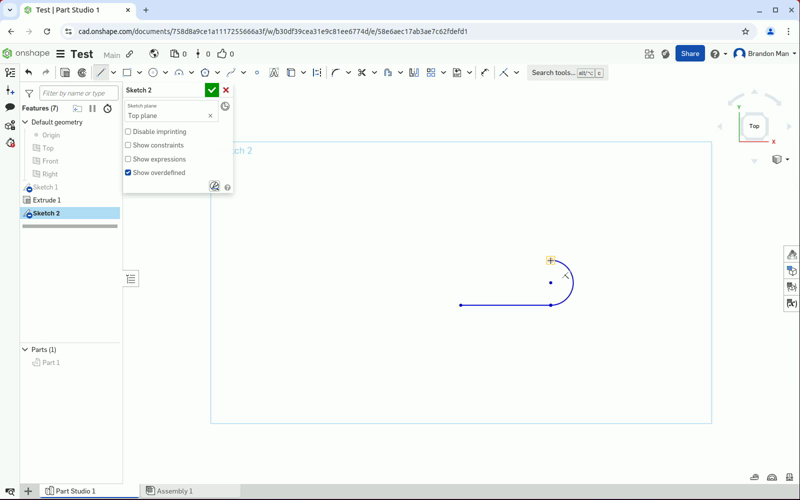
mouse_move(460, 260)
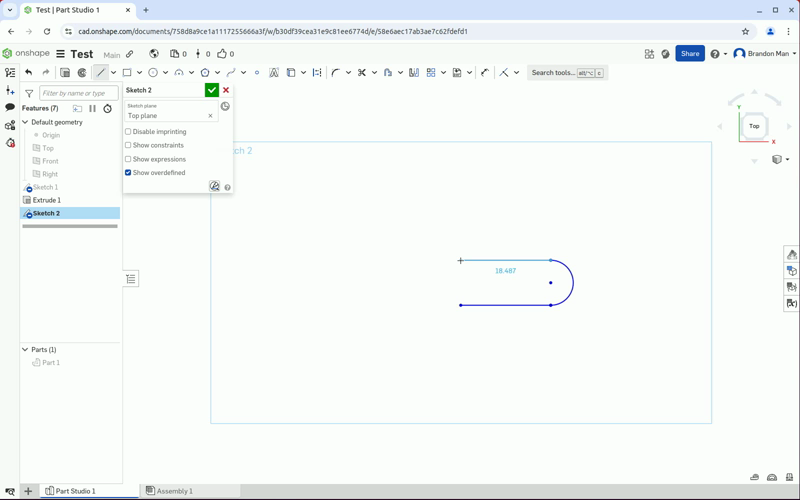
click(460, 260)
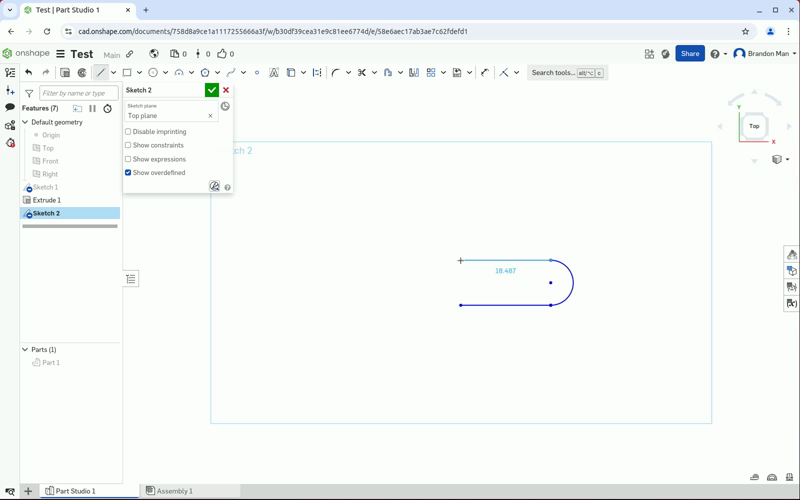
key_up(shift)
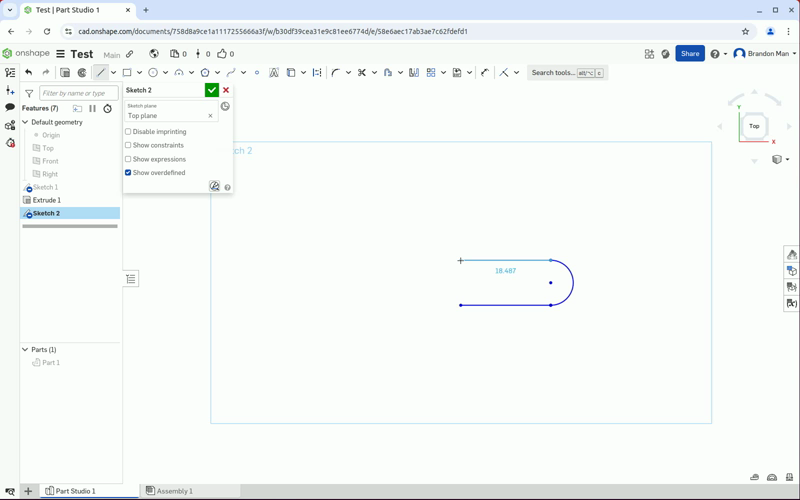
key(esc)
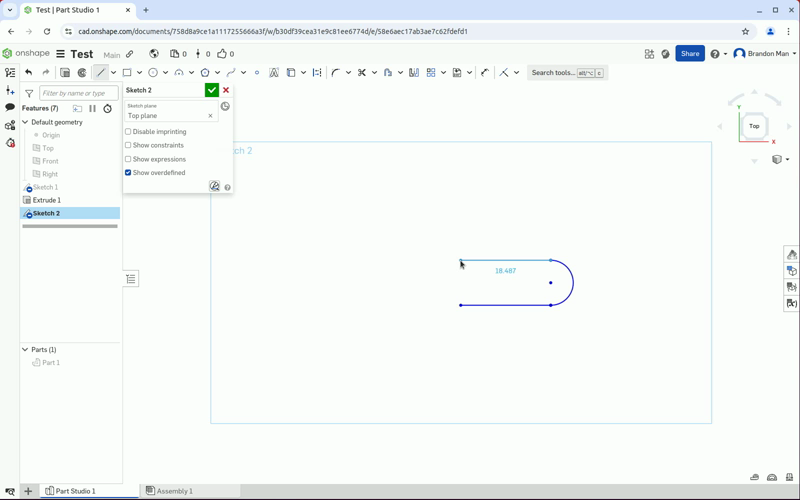
key(a)
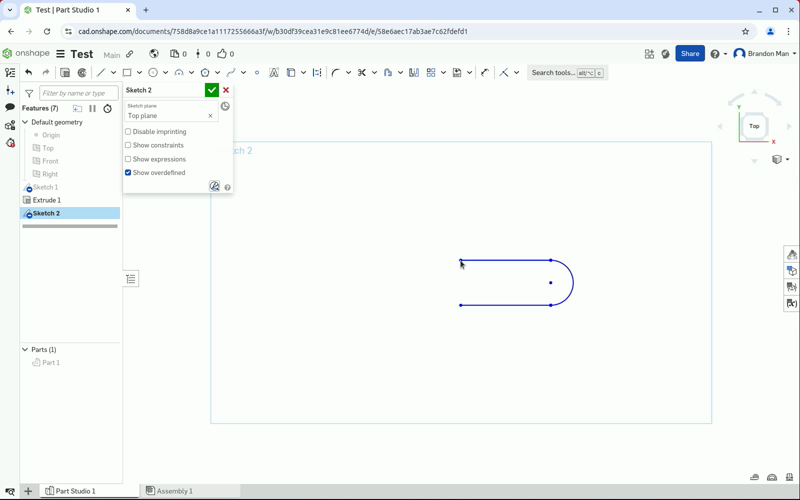
mouse_move(460, 260)
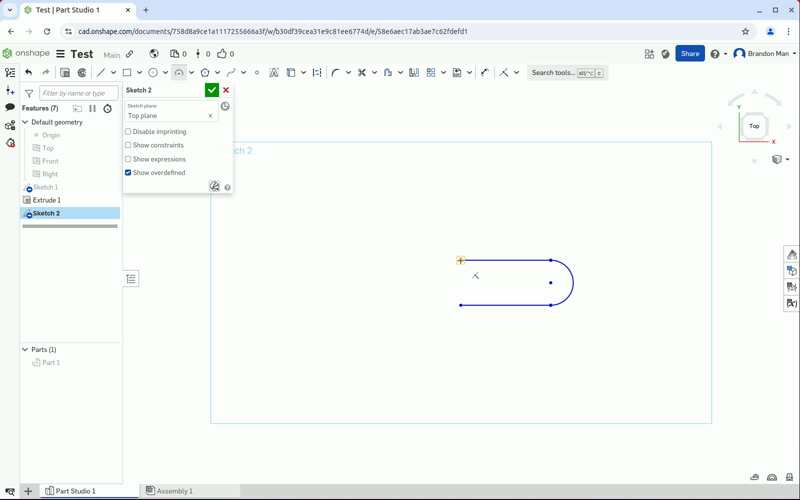
click(460, 260)
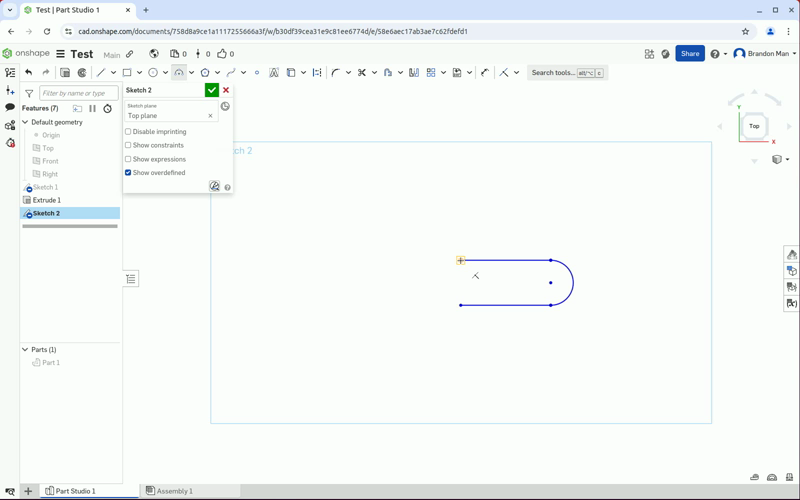
mouse_move(460, 305)
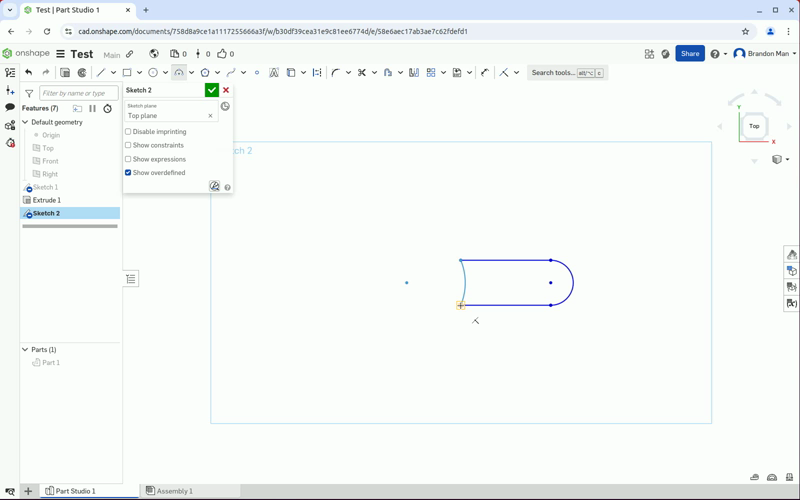
click(460, 305)
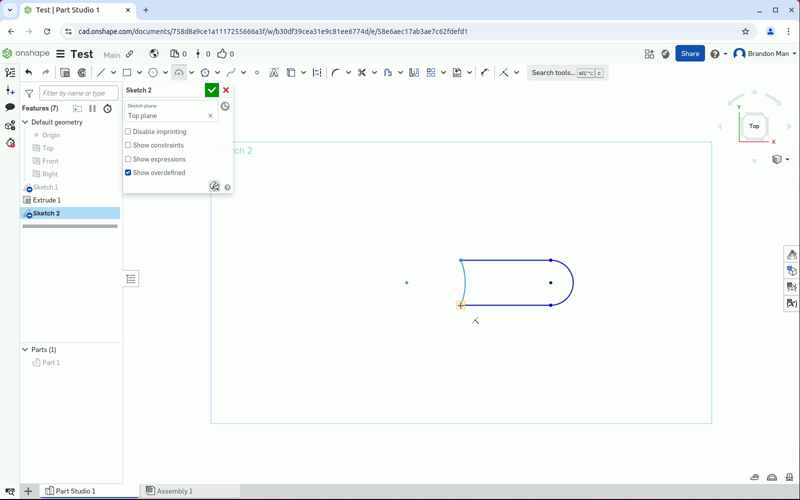
key_down(shift)
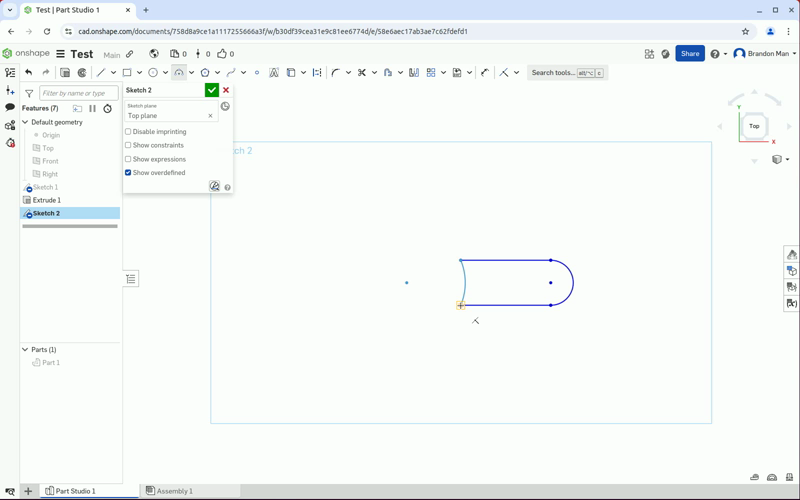
mouse_move(483, 282)
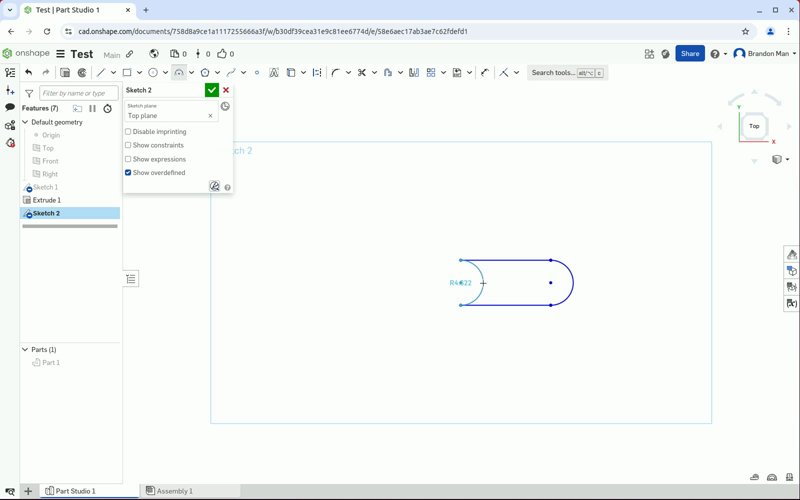
click(483, 282)
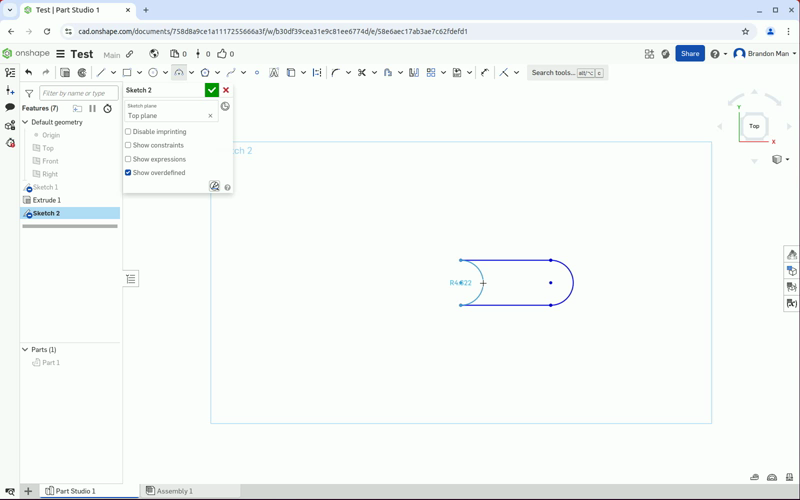
key_up(shift)
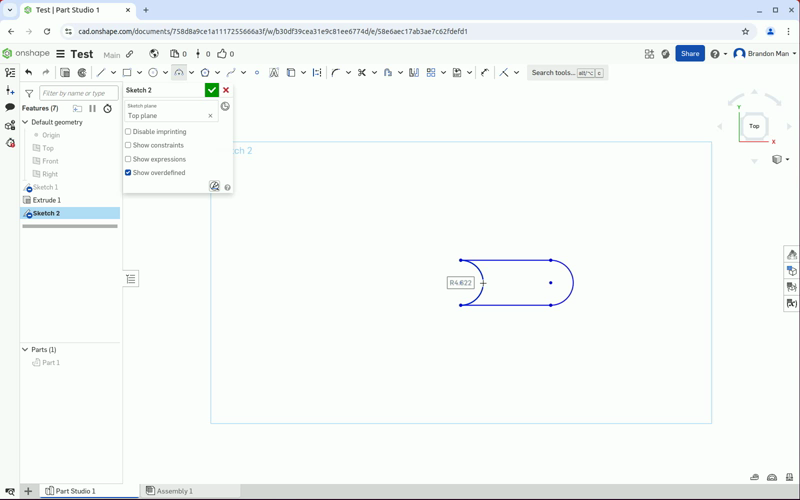
key(esc)
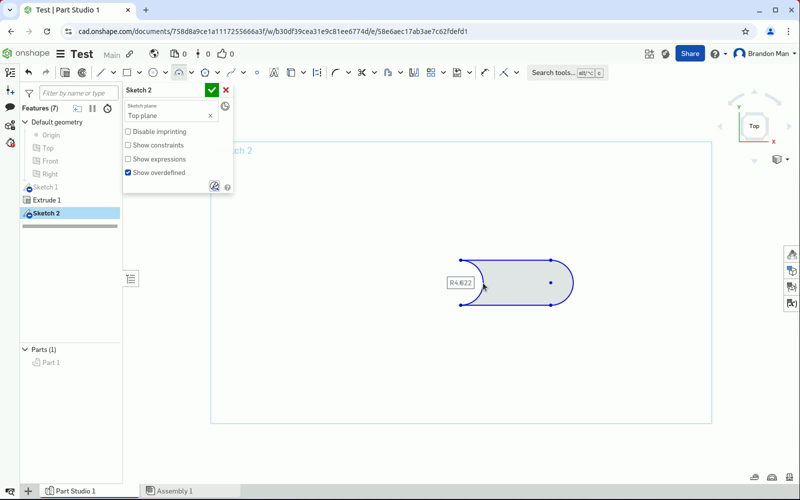
key(l)
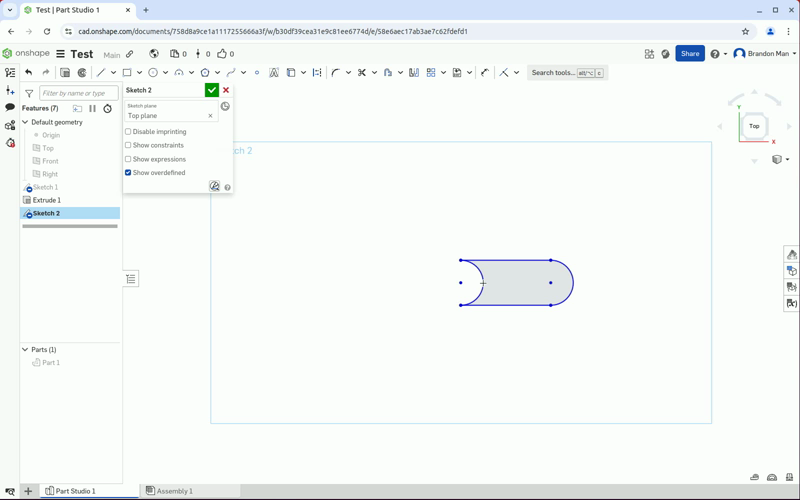
key_down(shift)
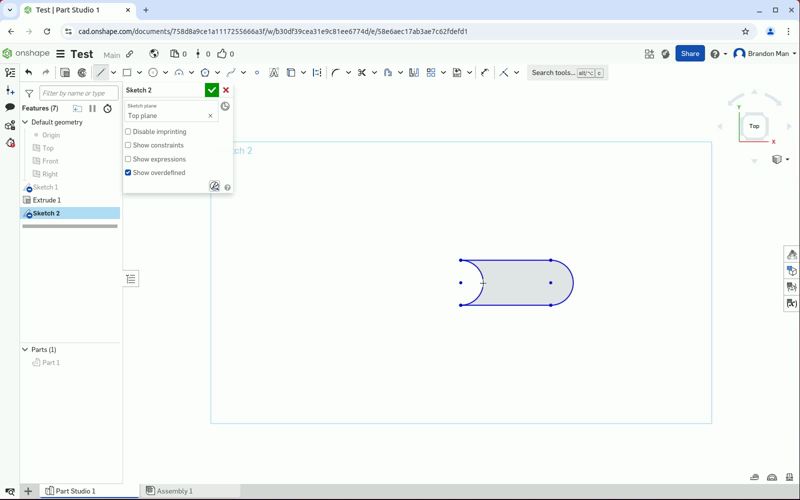
mouse_move(505, 293)
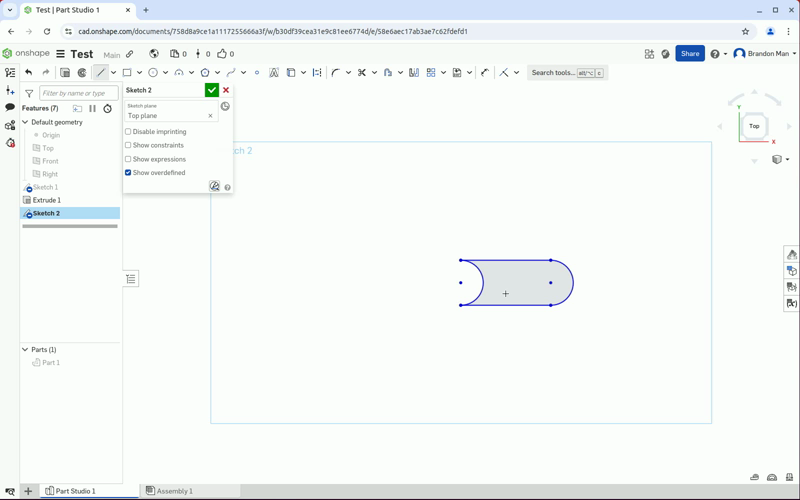
click(505, 293)
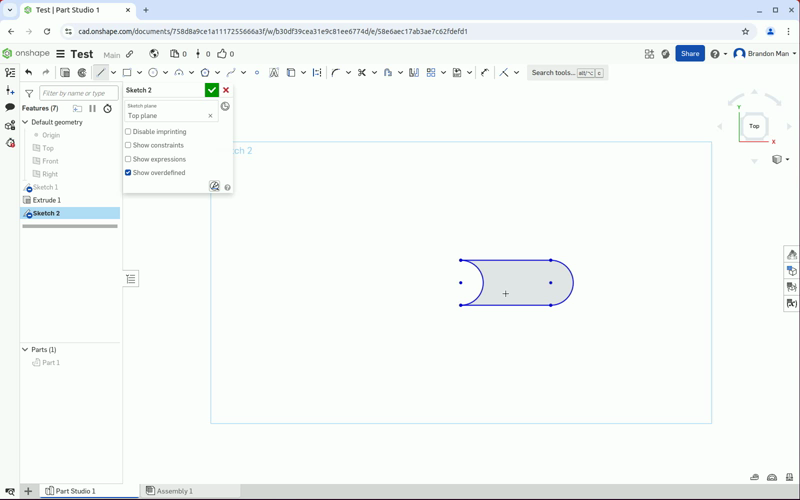
key_up(shift)
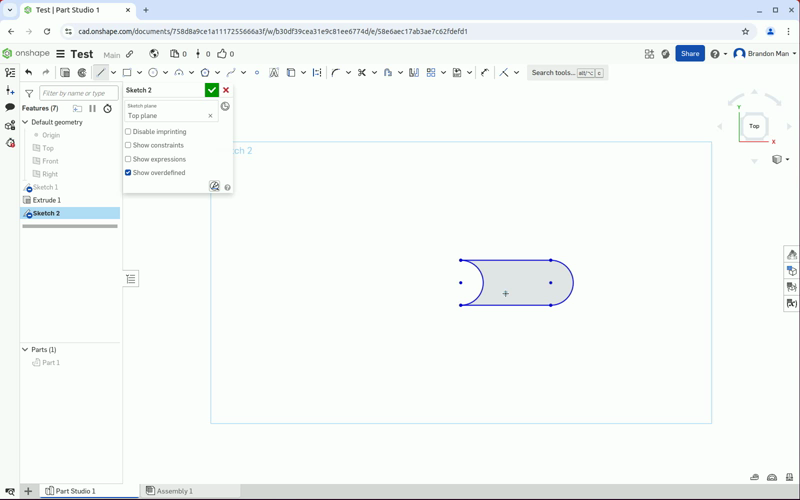
key_down(shift)
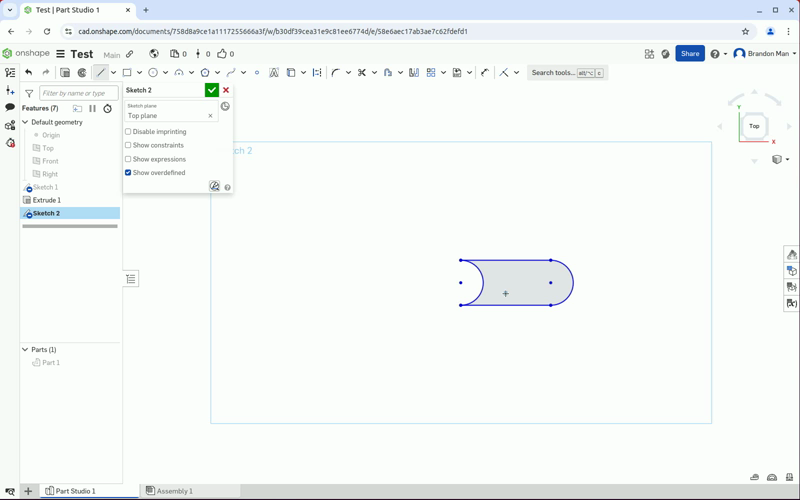
mouse_move(535, 293)
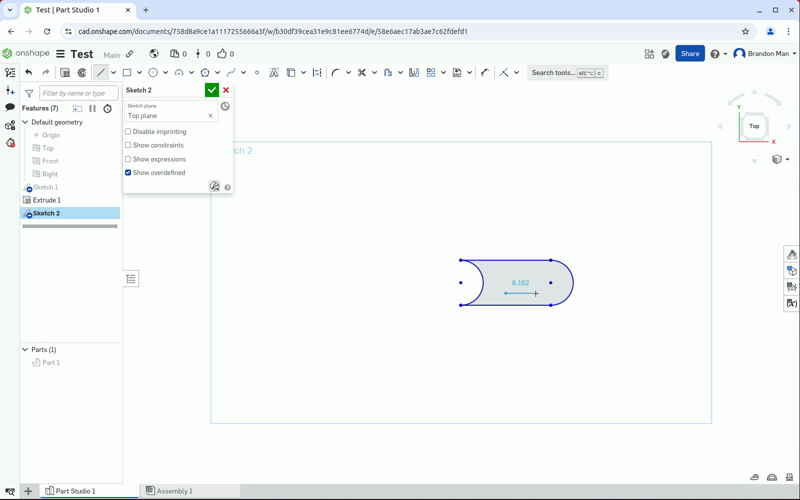
mouse_move(550, 293)
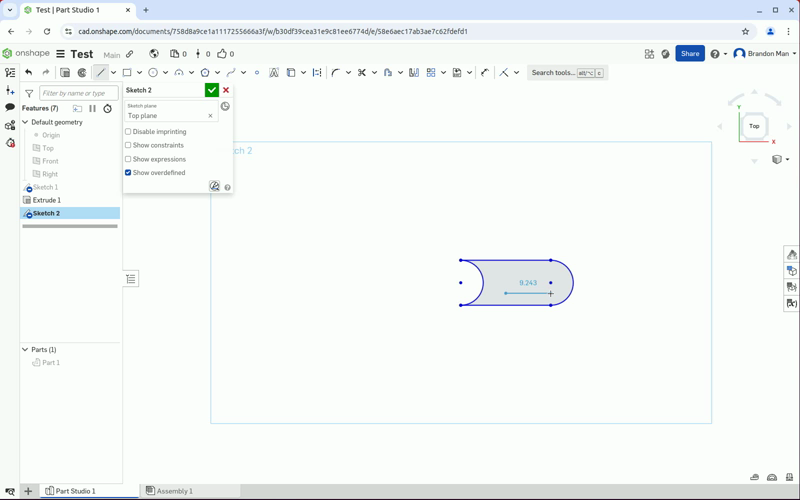
click(550, 293)
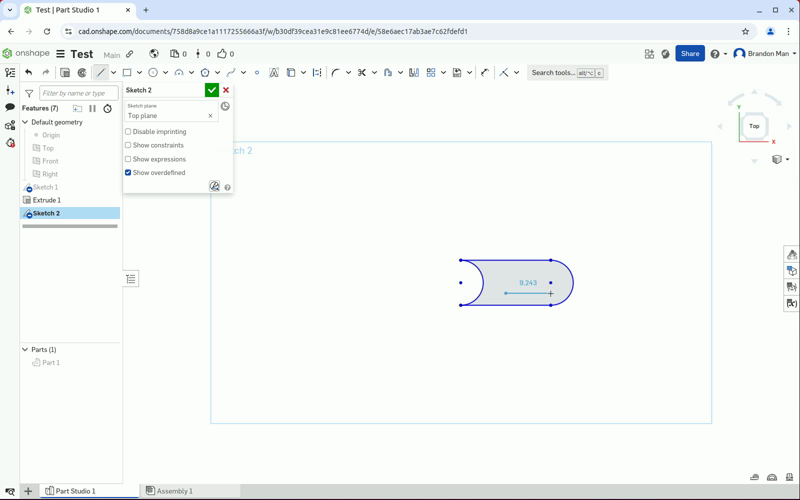
key_up(shift)
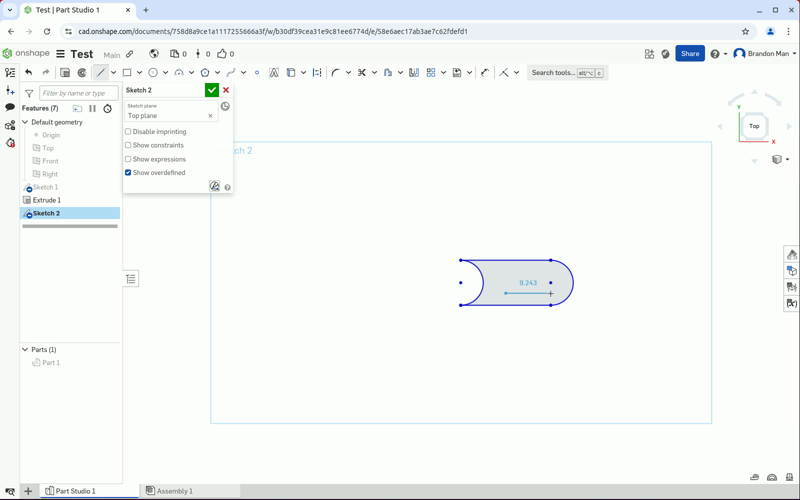
key(esc)
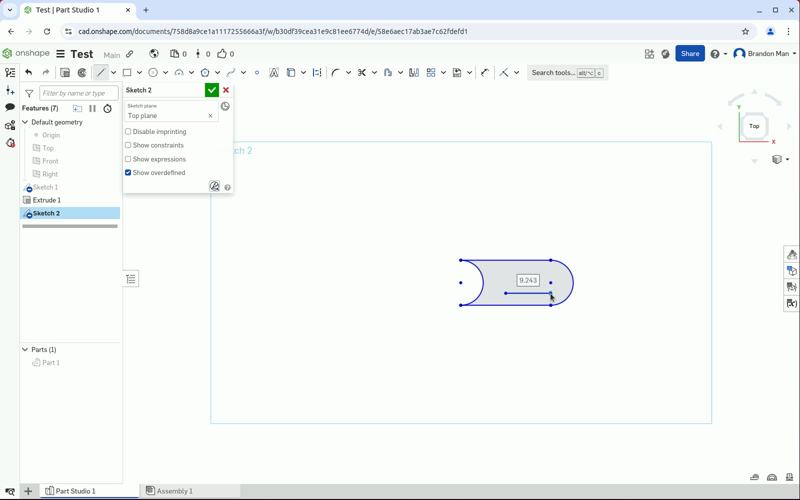
key(a)
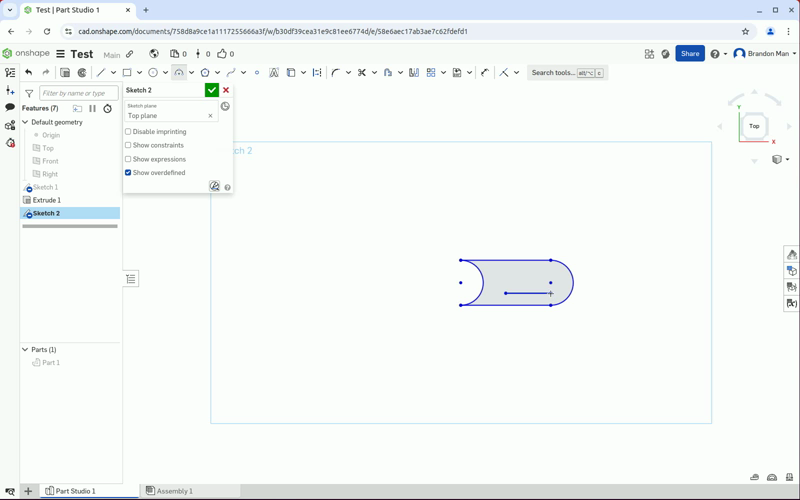
mouse_move(550, 293)
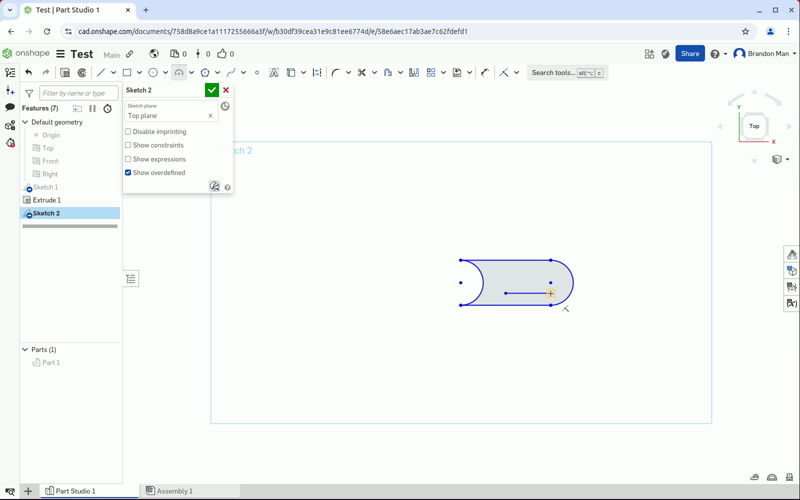
click(550, 293)
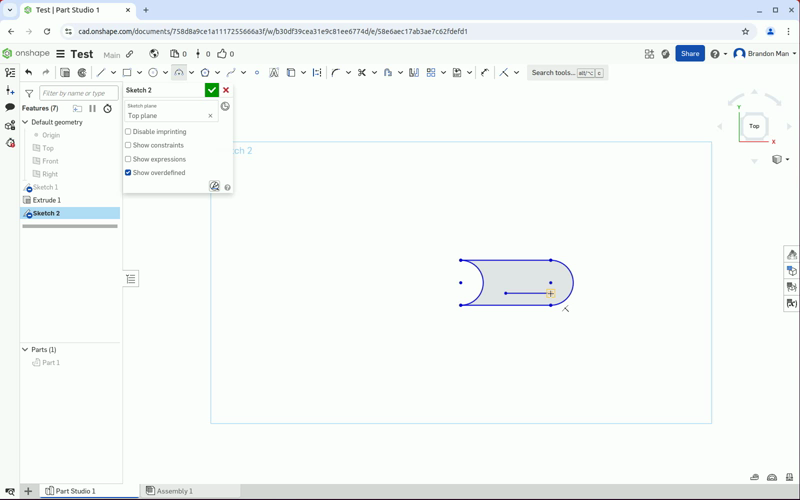
key_down(shift)
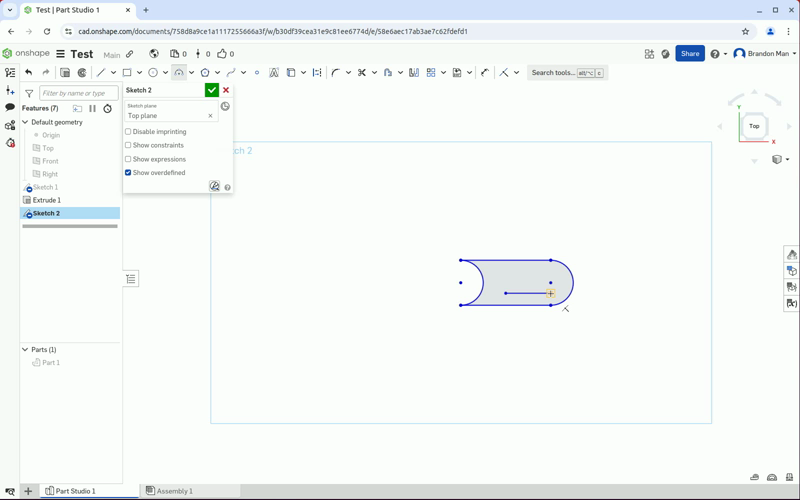
mouse_move(550, 271)
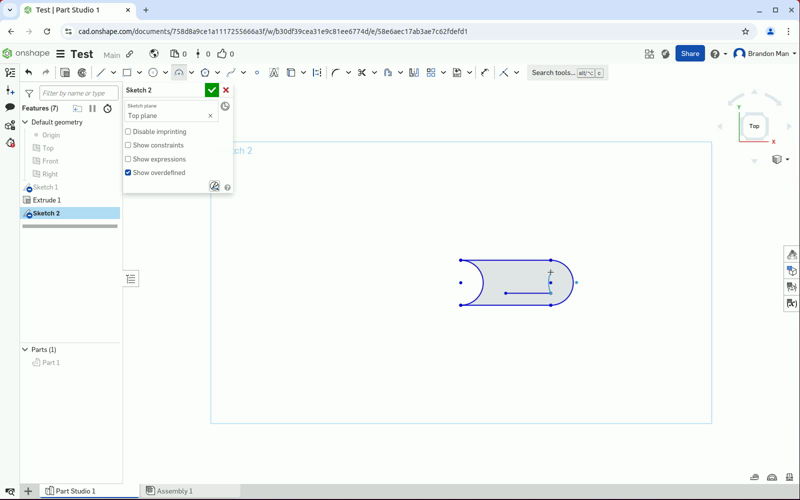
click(550, 271)
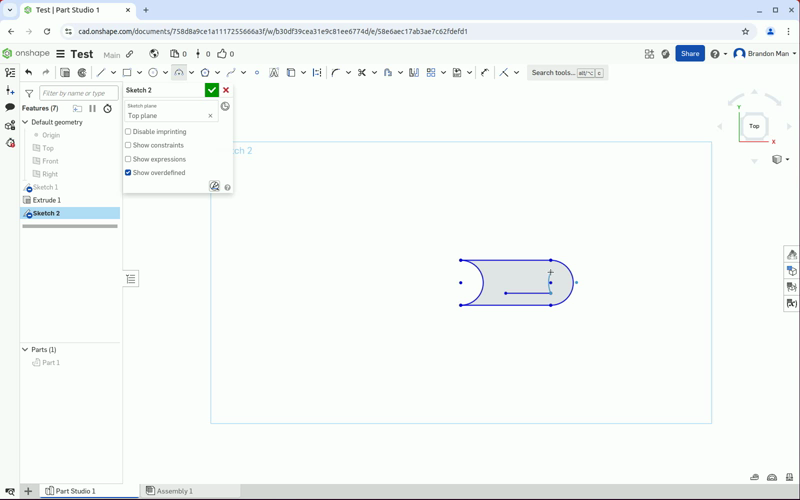
mouse_move(561, 282)
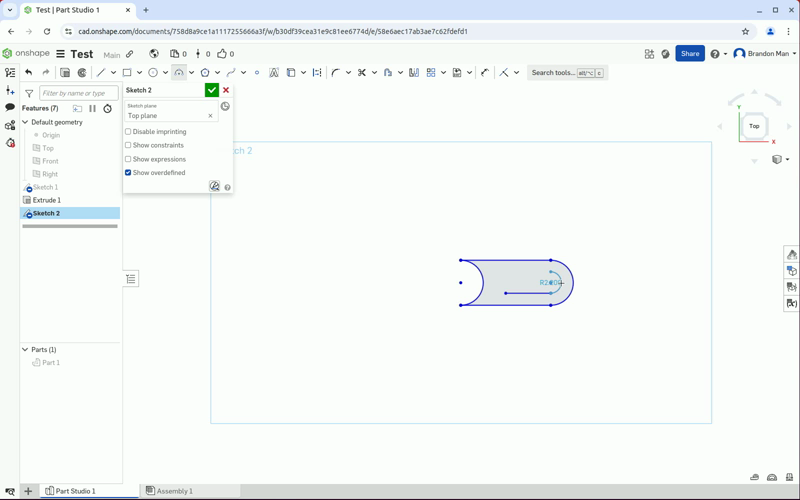
click(561, 282)
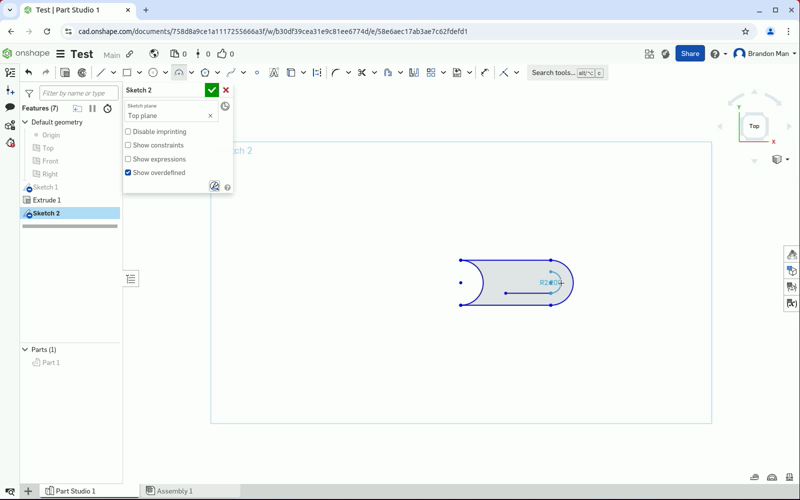
key_up(shift)
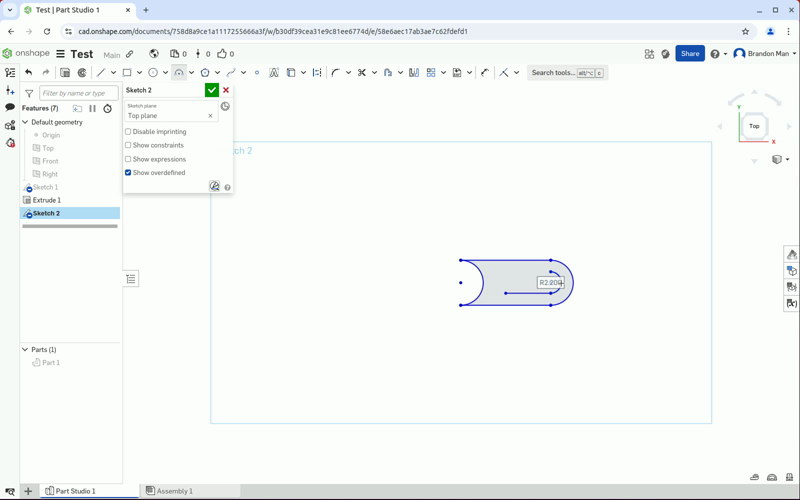
key(esc)
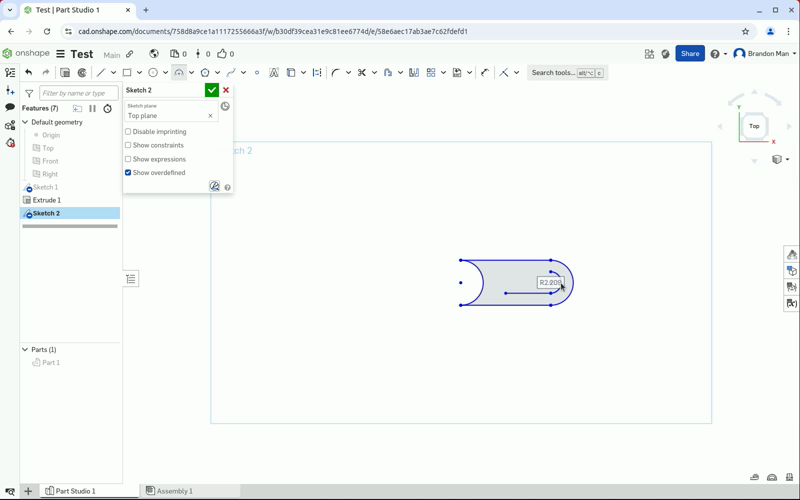
key(l)
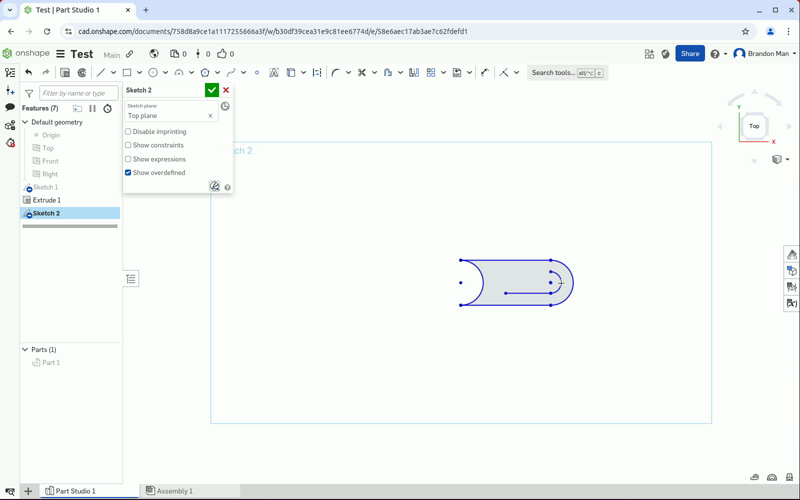
mouse_move(550, 271)
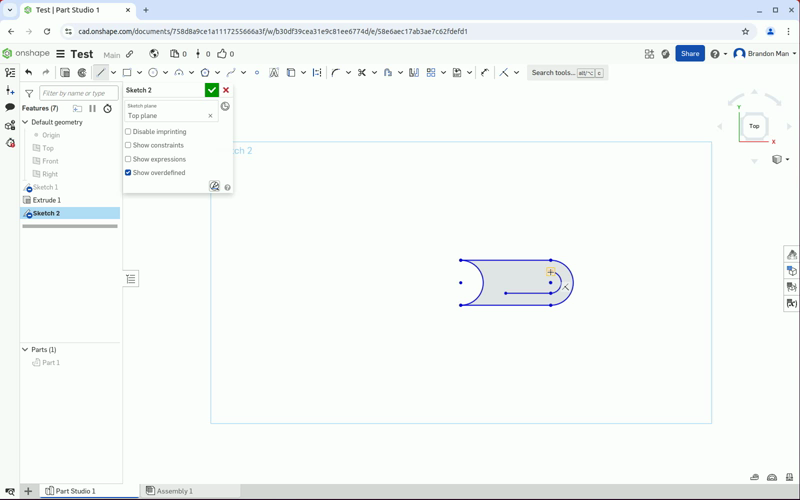
click(550, 271)
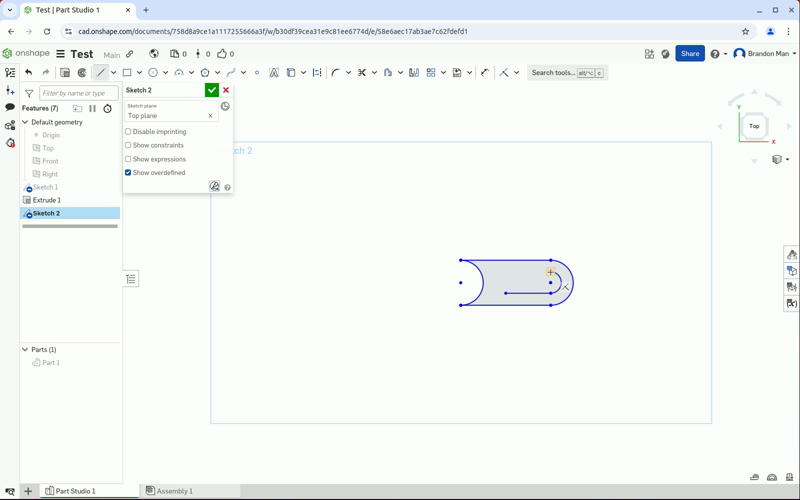
key_down(shift)
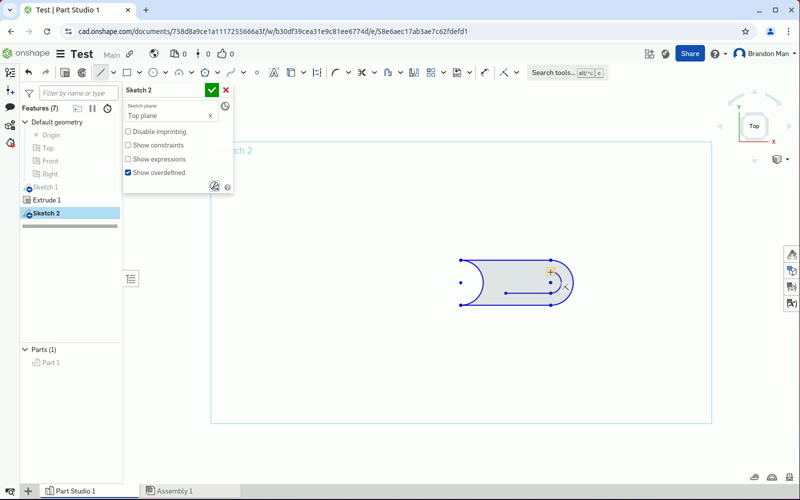
mouse_move(580, 271)
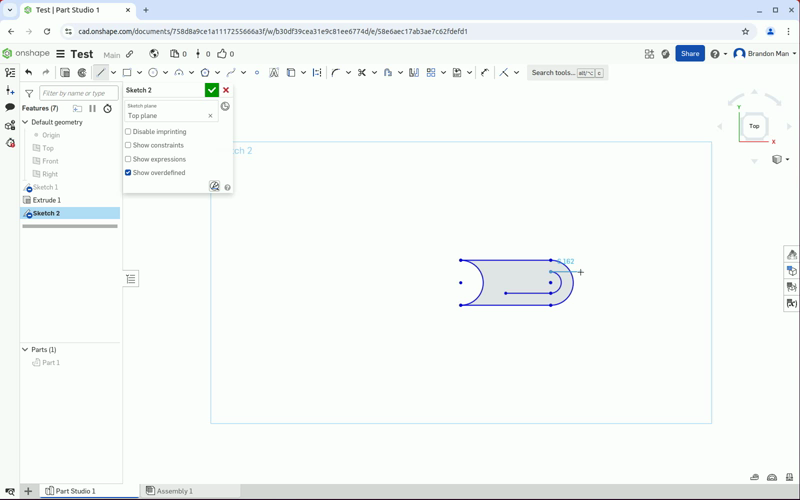
mouse_move(505, 271)
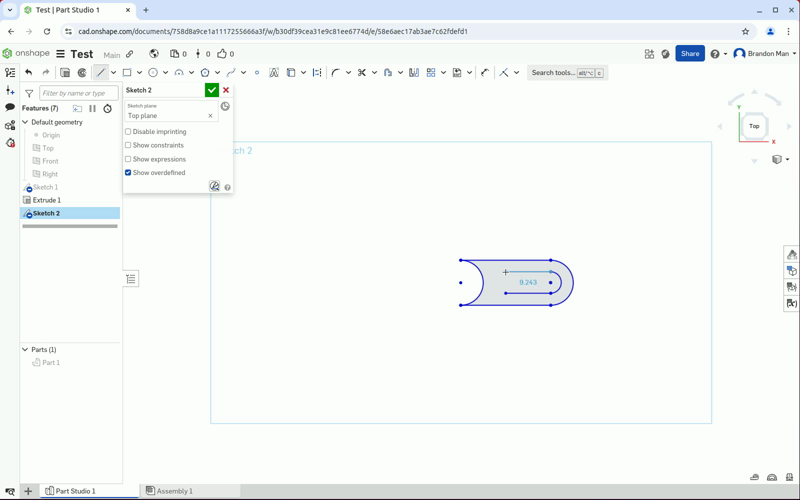
click(505, 271)
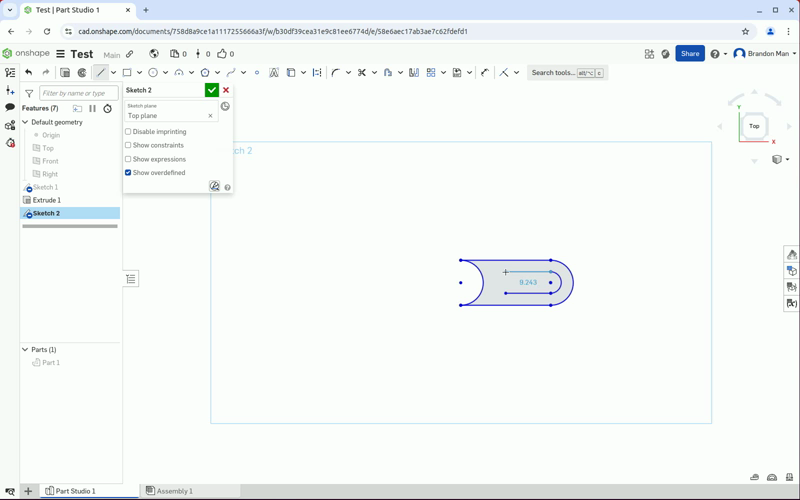
key_up(shift)
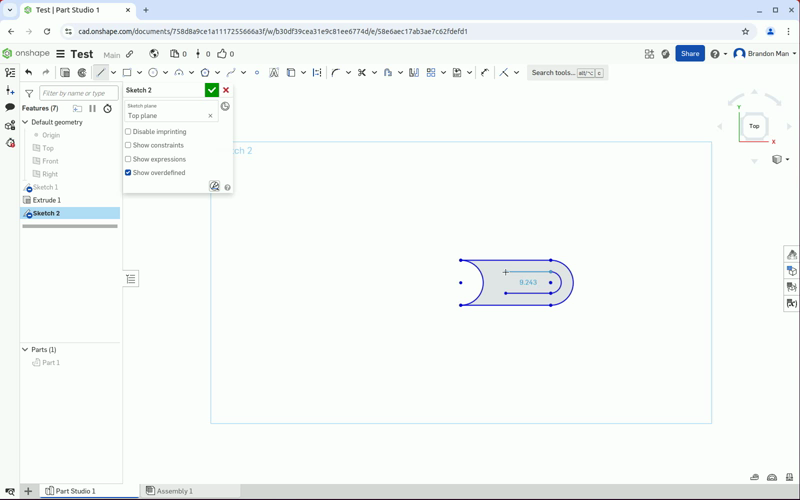
key(esc)
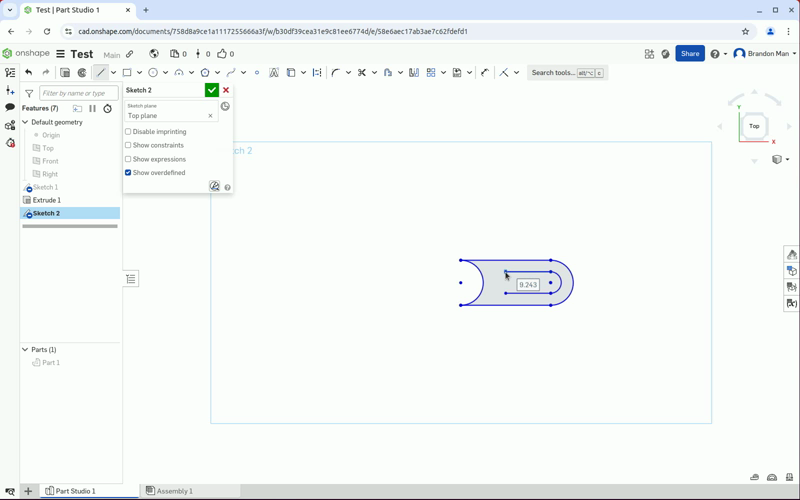
key(a)
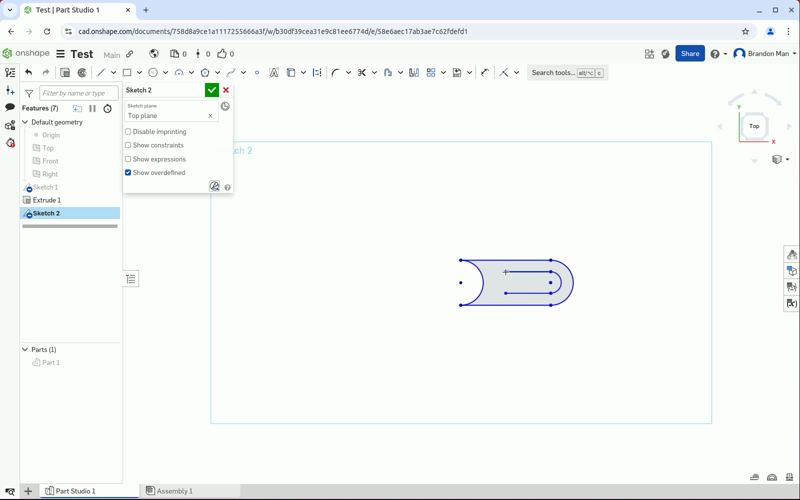
mouse_move(505, 271)
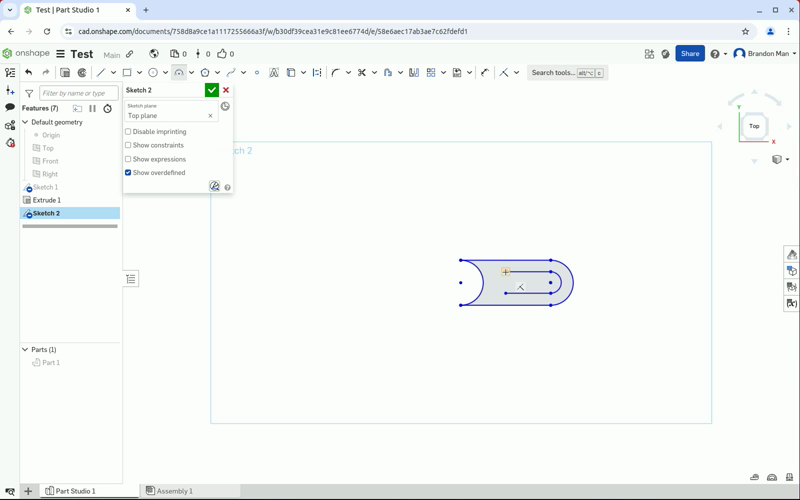
click(505, 271)
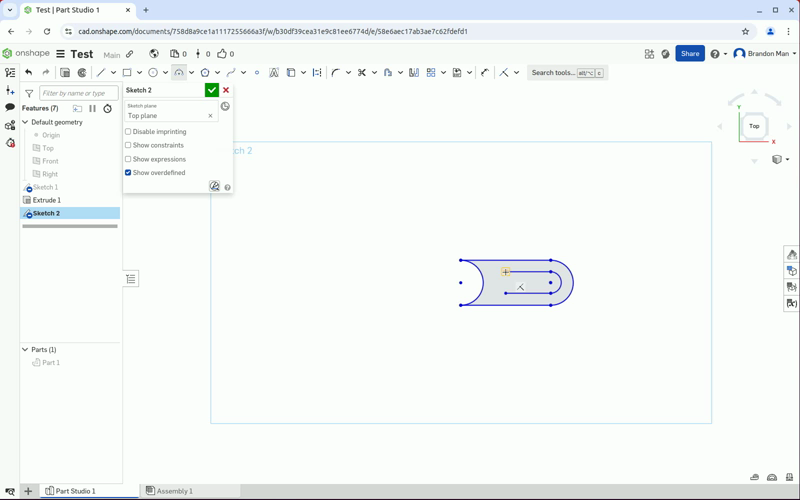
mouse_move(505, 293)
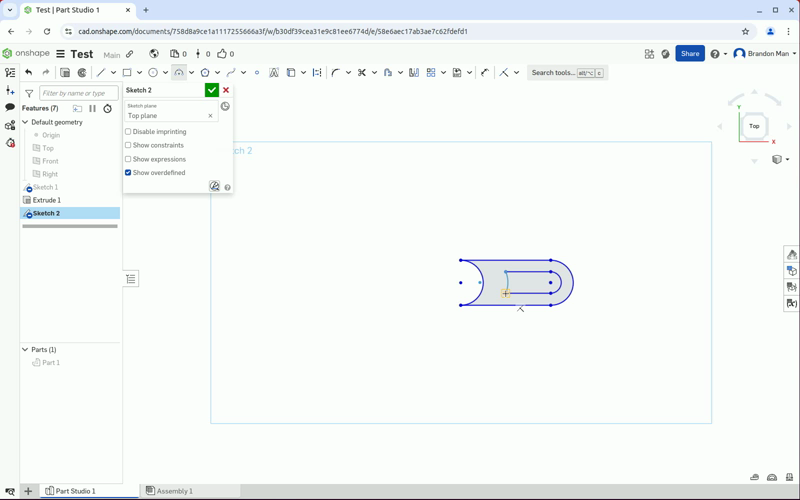
click(505, 293)
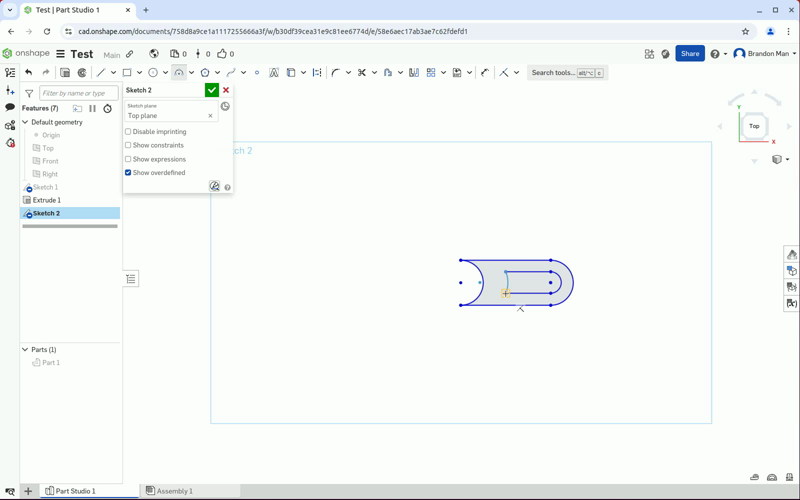
key_down(shift)
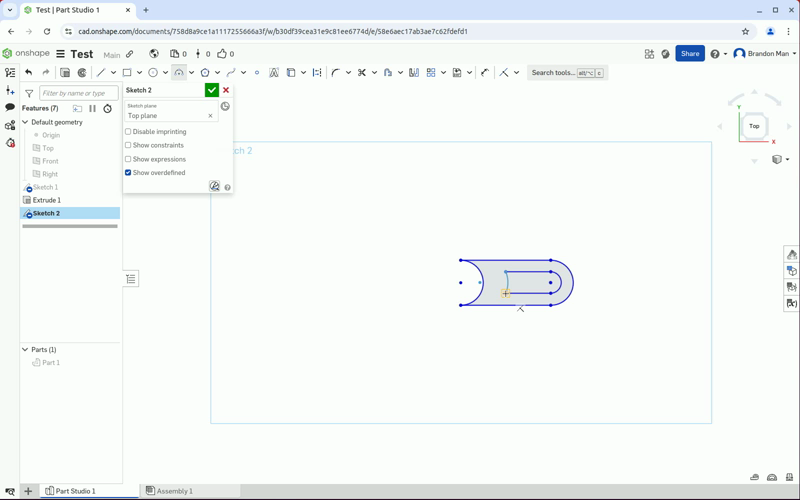
mouse_move(494, 282)
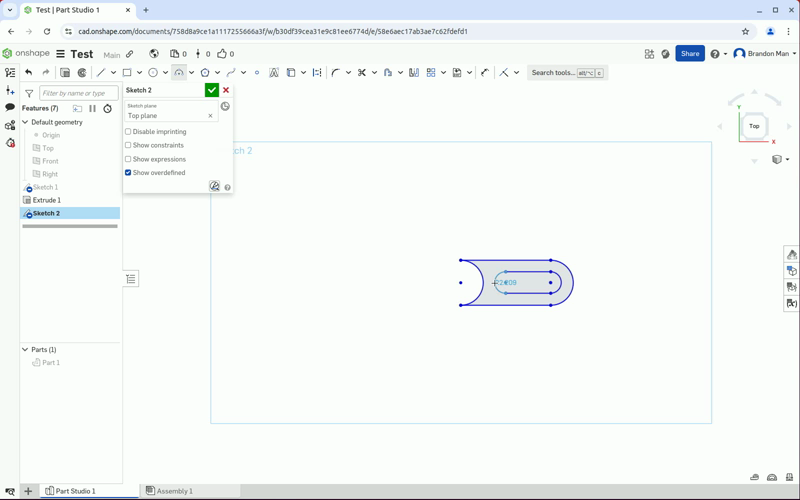
click(494, 282)
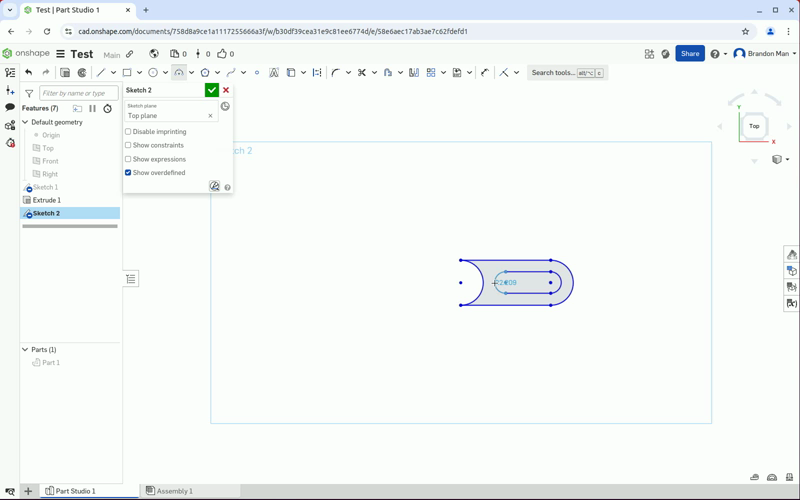
key_up(shift)
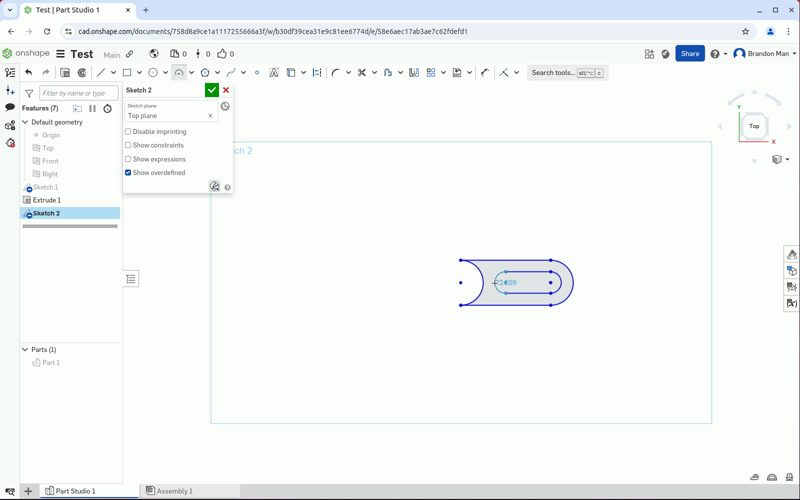
key(esc)
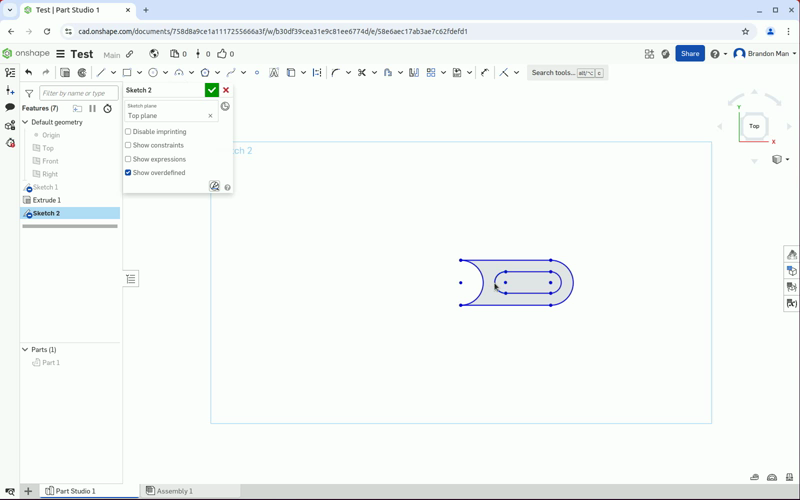
mouse_move(568, 290)
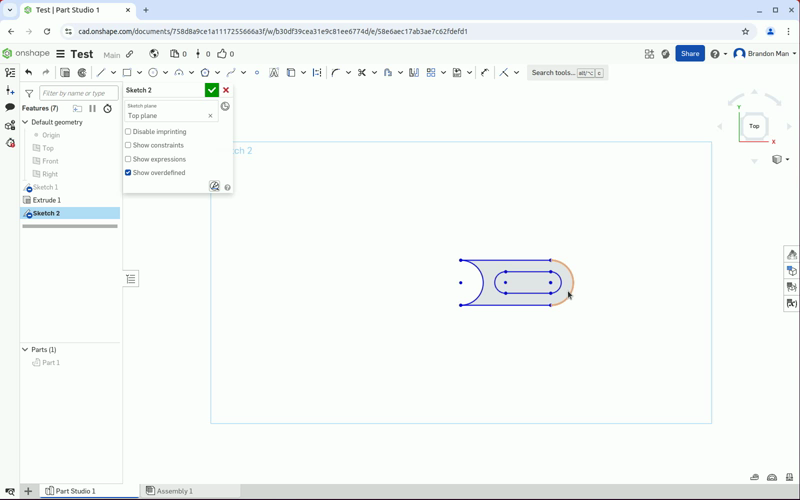
click(568, 290)
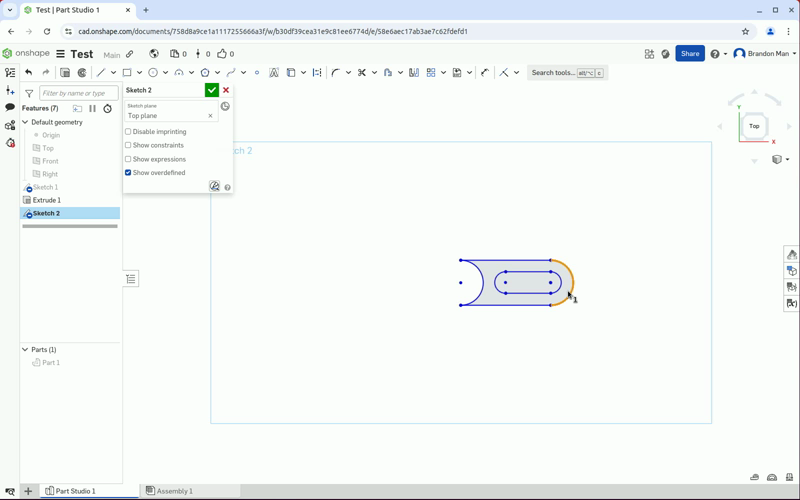
mouse_move(73, 352)
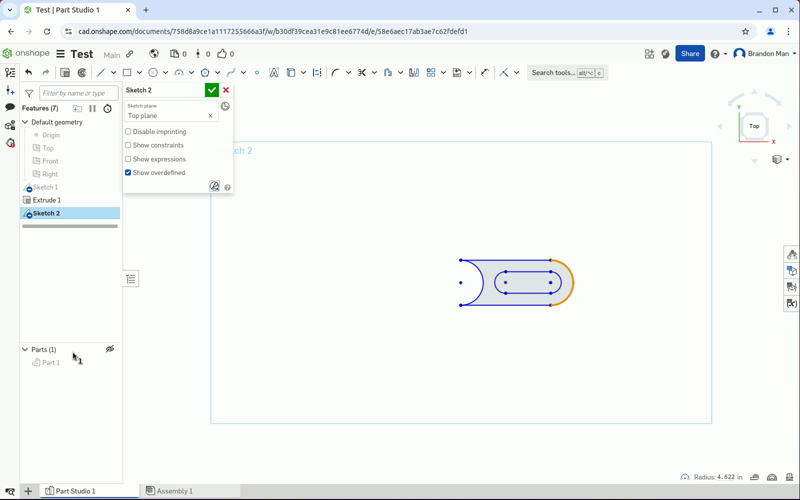
key(shift+y)
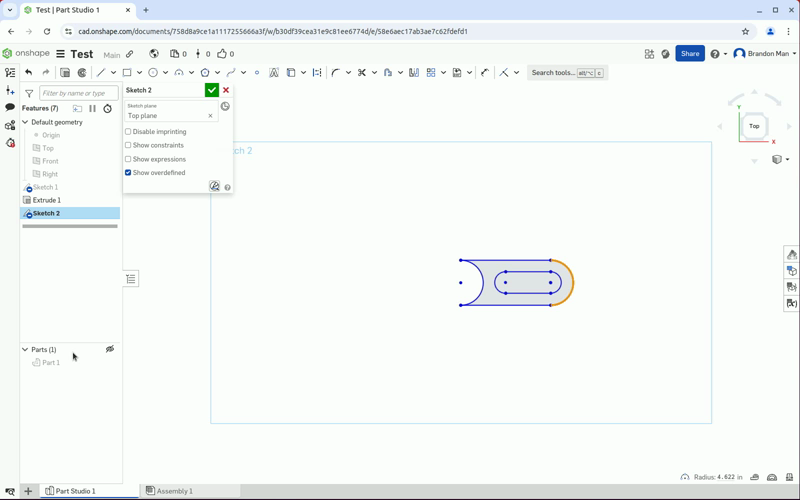
key(shift+e)
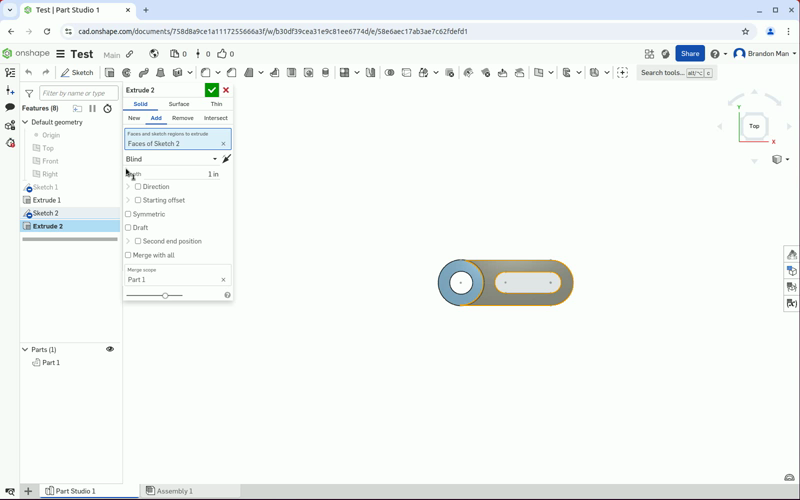
mouse_move(143, 106)
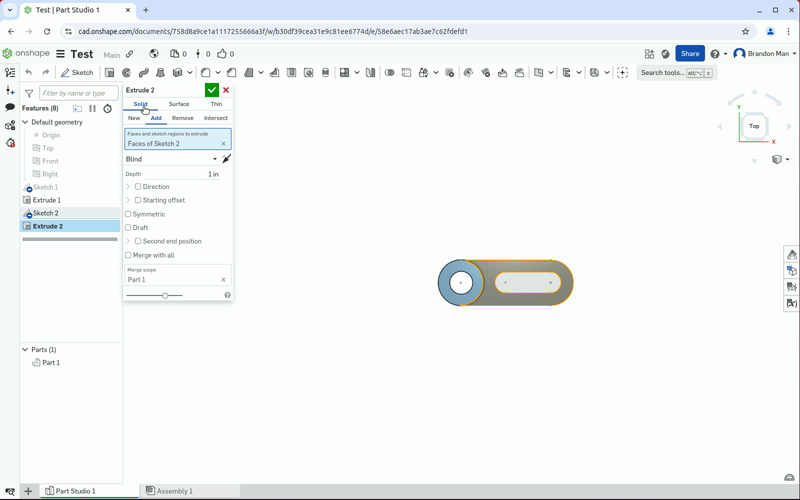
click(143, 106)
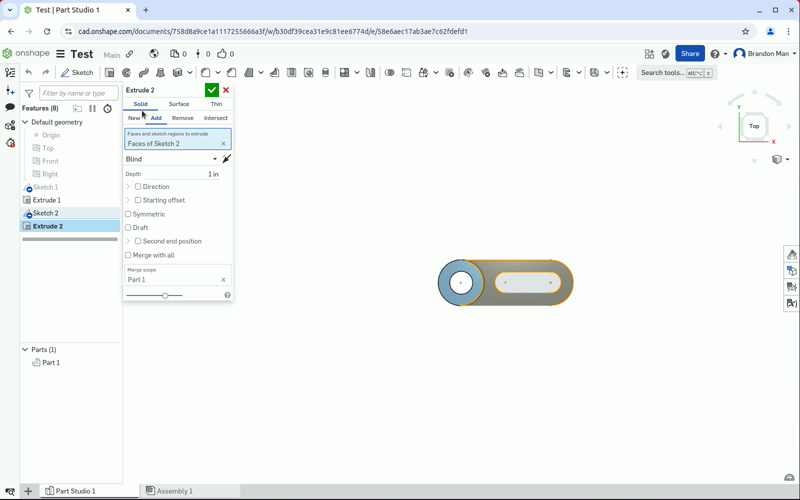
mouse_move(137, 120)
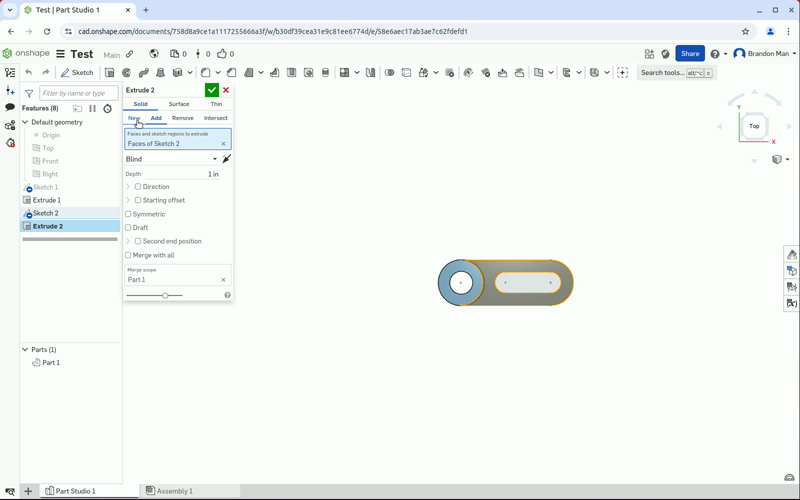
click(137, 120)
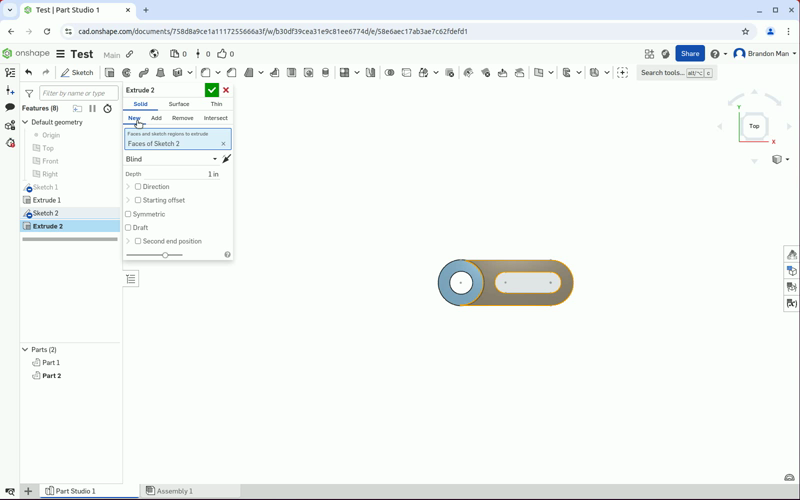
key(tab, 4)
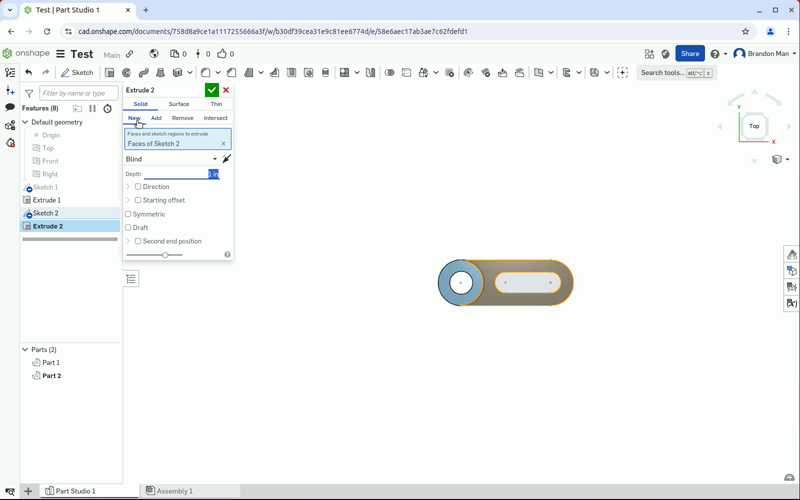
text(4.574)
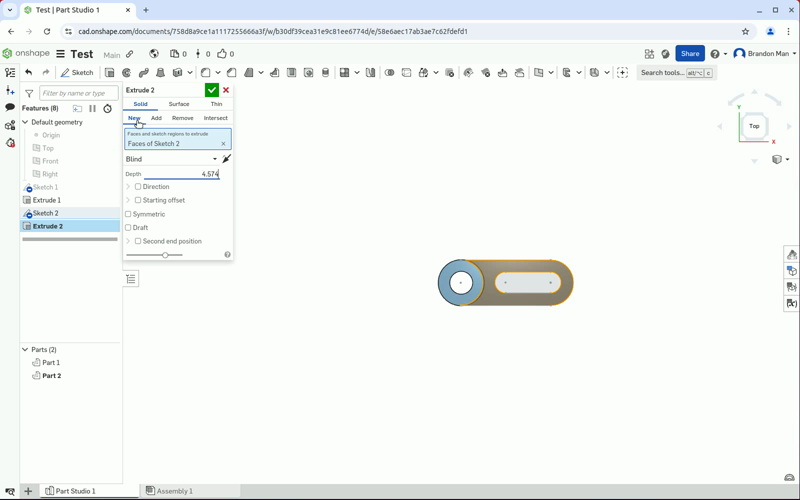
key(enter)
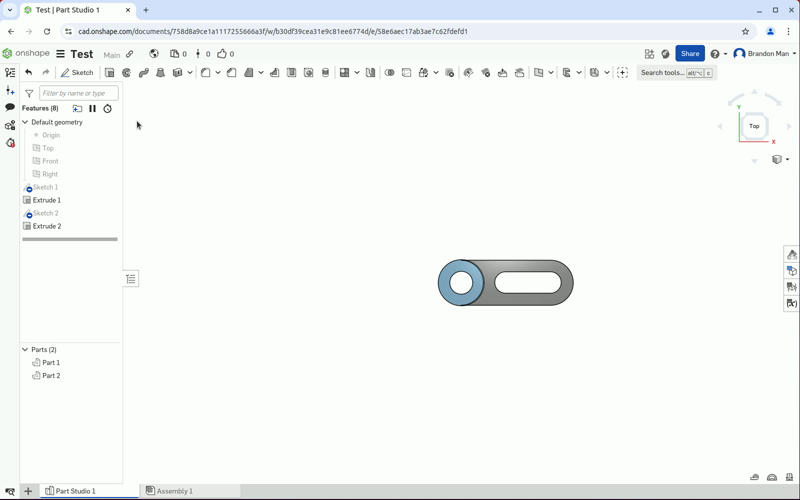
key(shift+h)
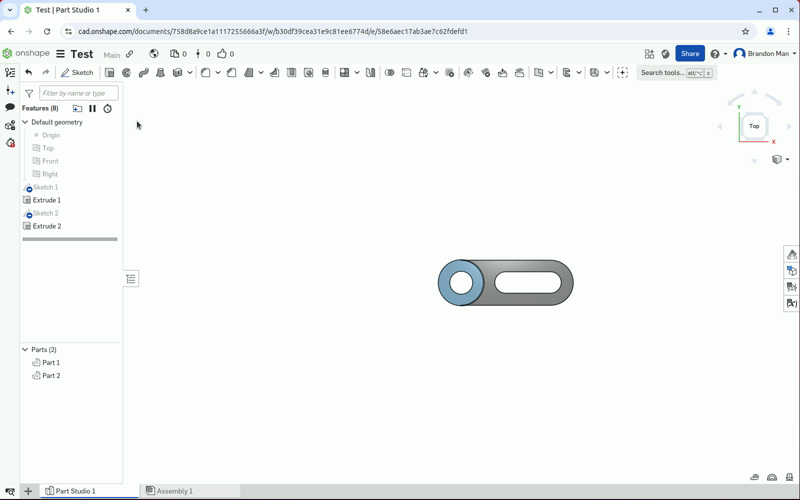
key(shift+h)
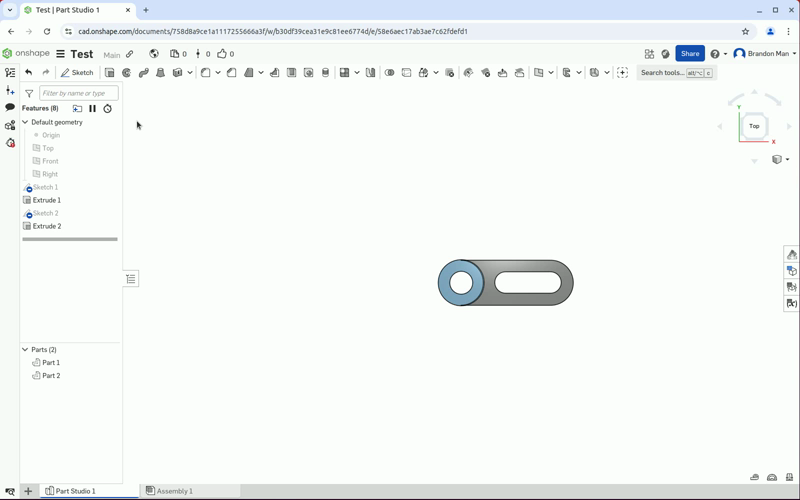
mouse_move(73, 189)
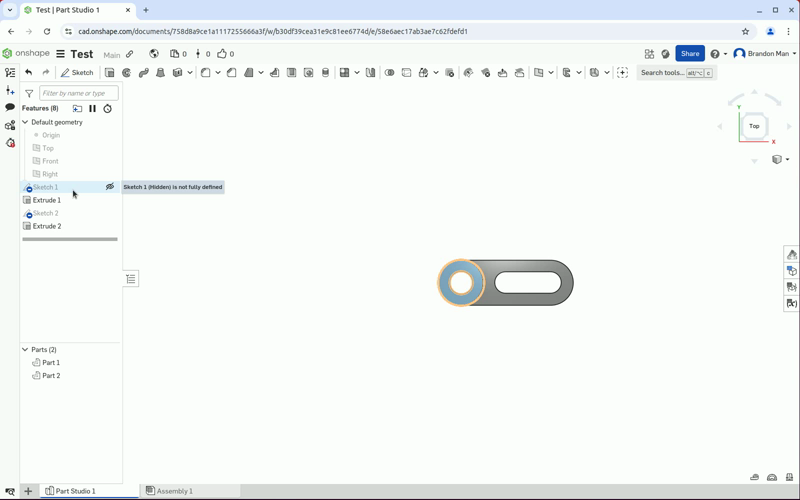
click(73, 189)
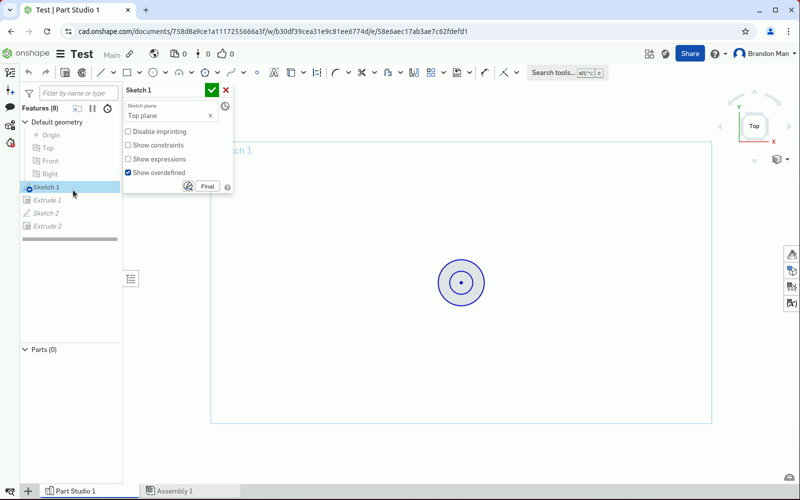
mouse_move(229, 92)
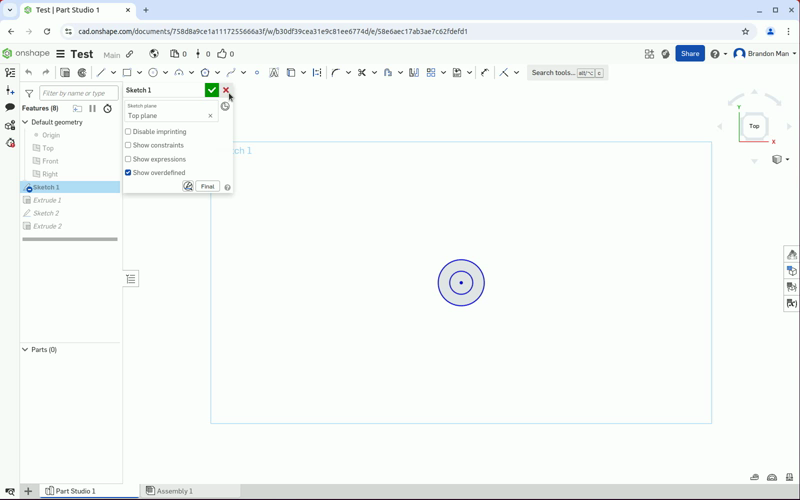
click(229, 92)
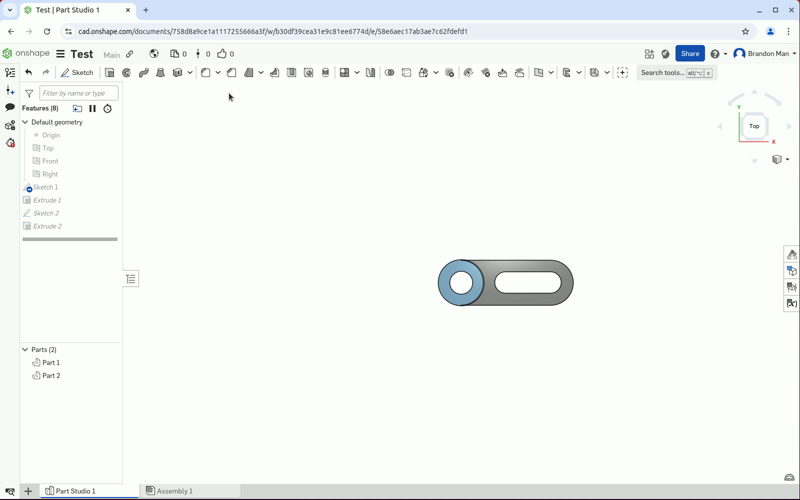
mouse_move(541, 75)
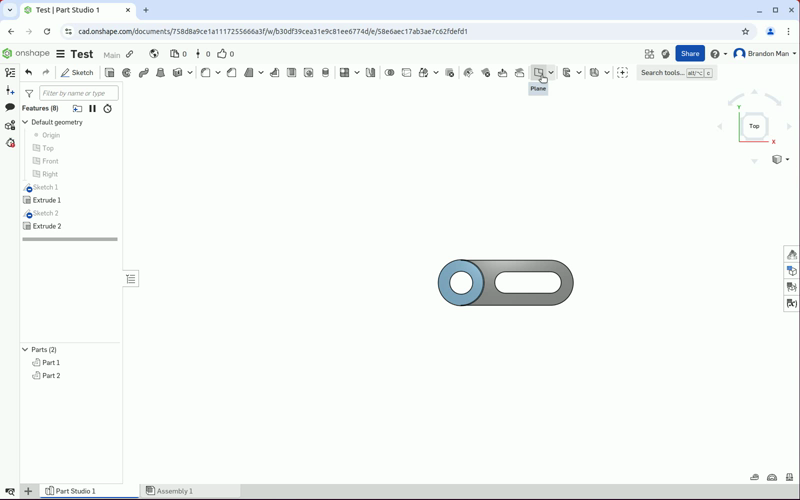
click(541, 75)
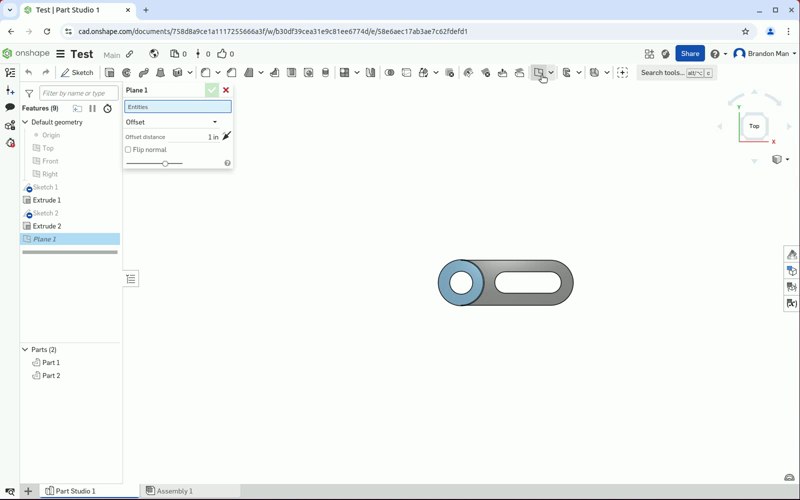
mouse_move(73, 150)
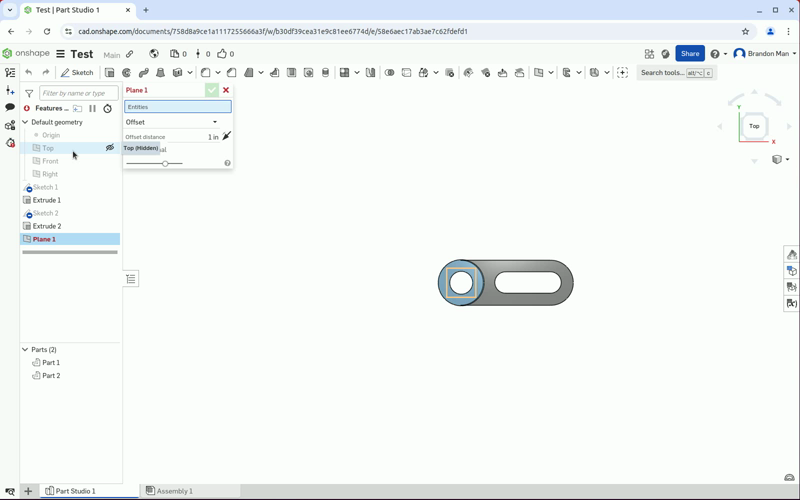
click(73, 150)
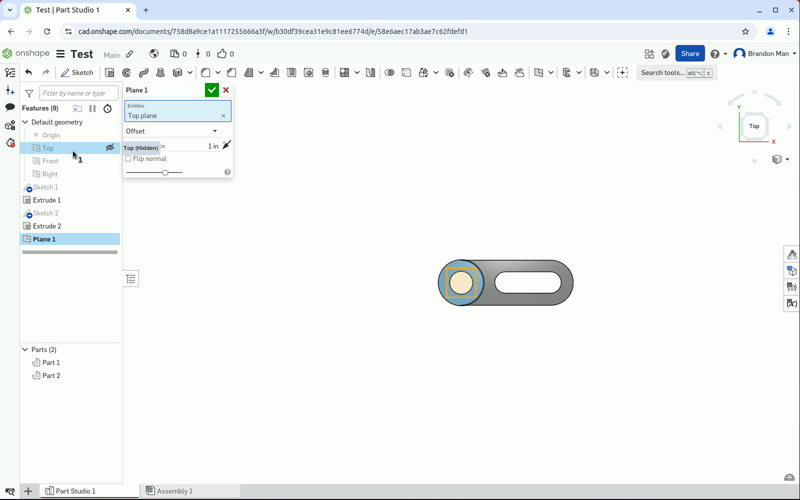
key(tab, 2)
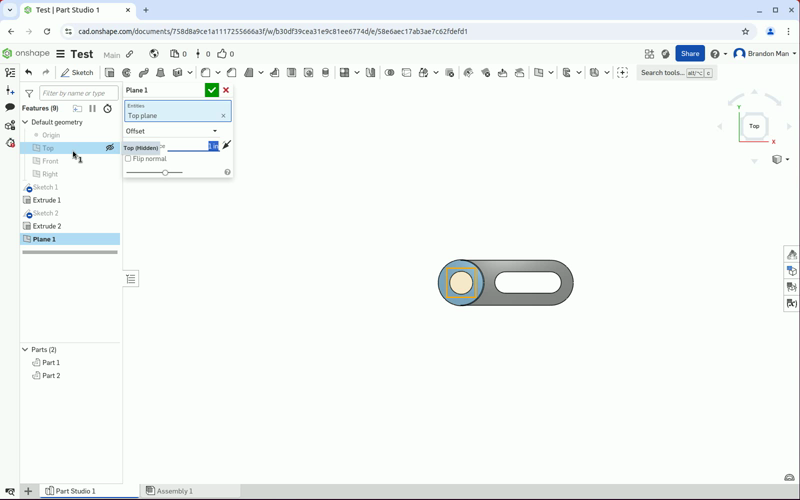
text(4.56)
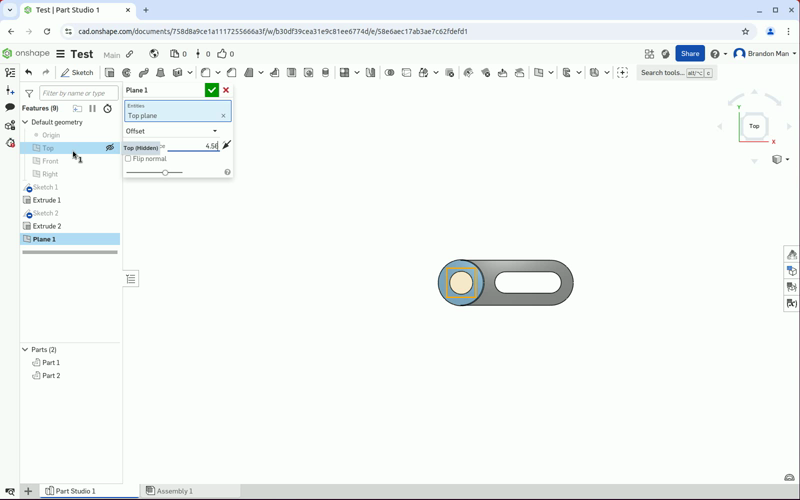
key(enter, 2)
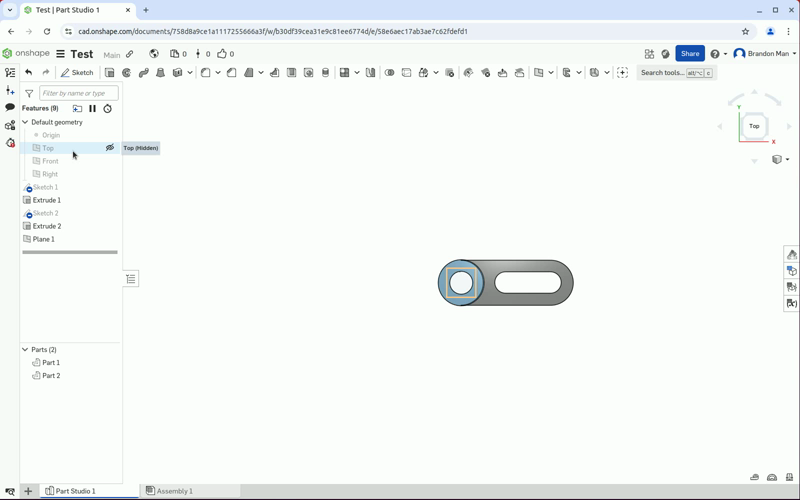
key(shift+s)
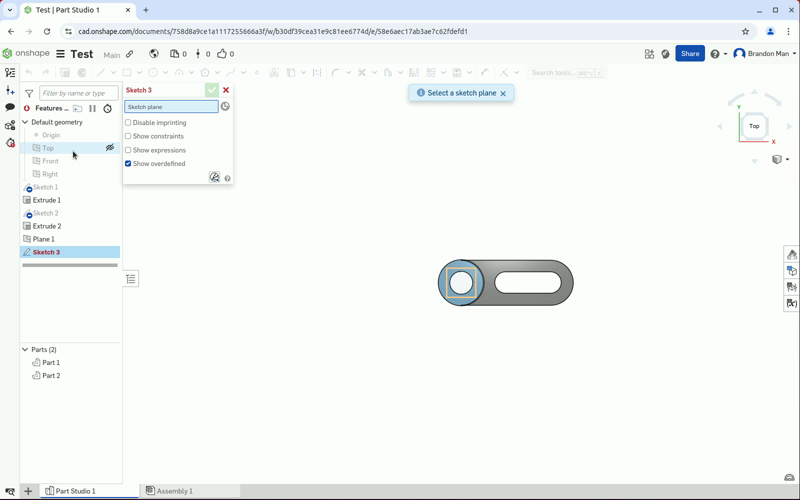
mouse_move(73, 241)
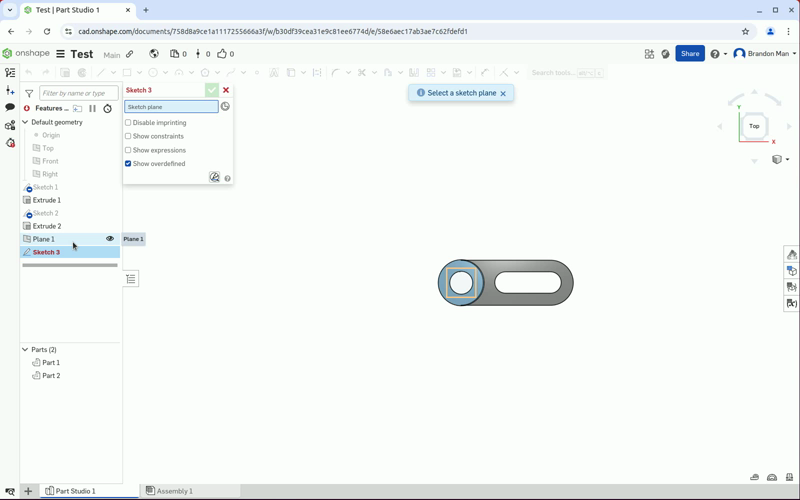
click(73, 241)
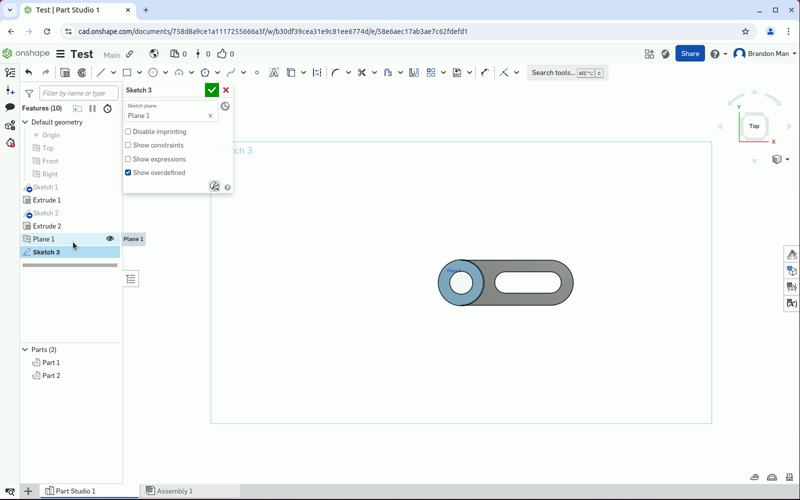
mouse_move(73, 352)
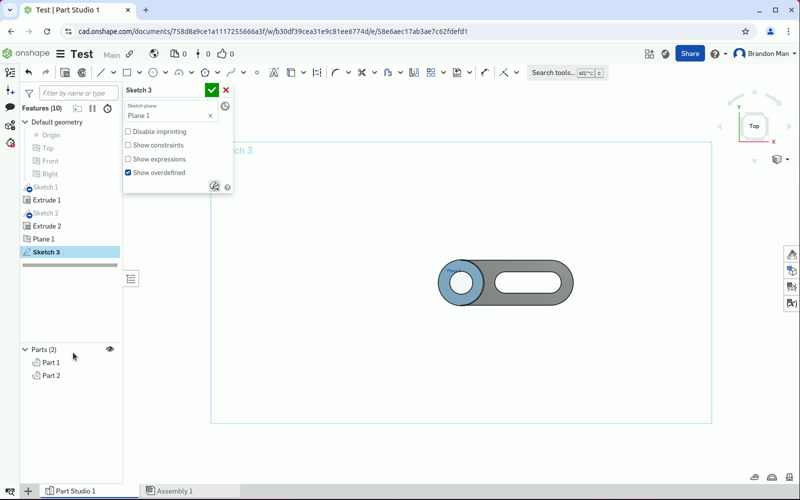
key(y)
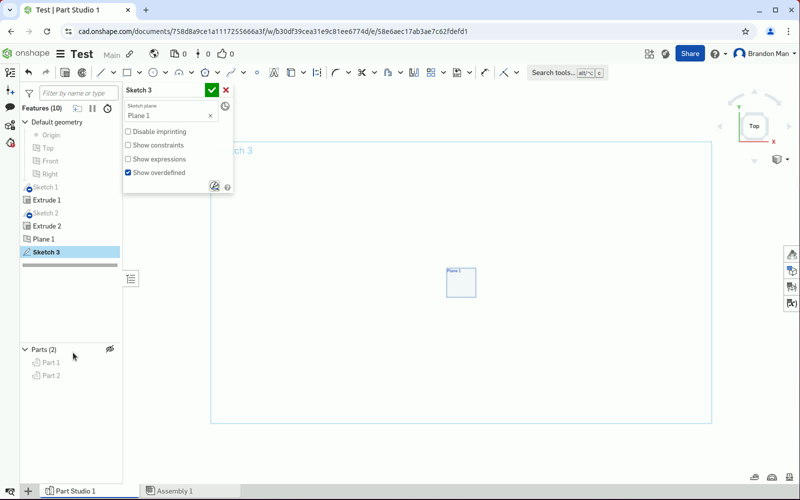
key(c)
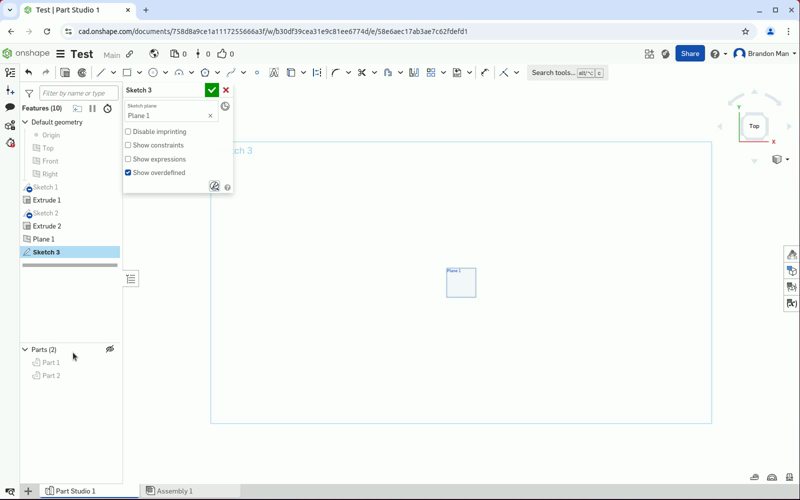
key_down(shift)
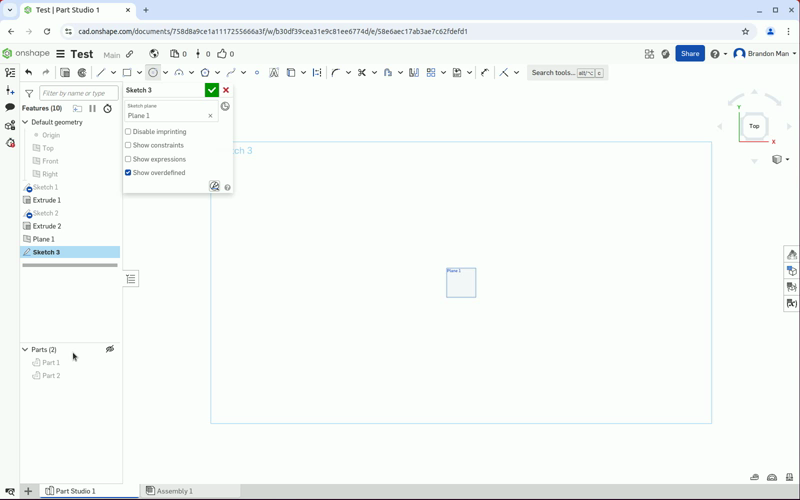
mouse_move(461, 282)
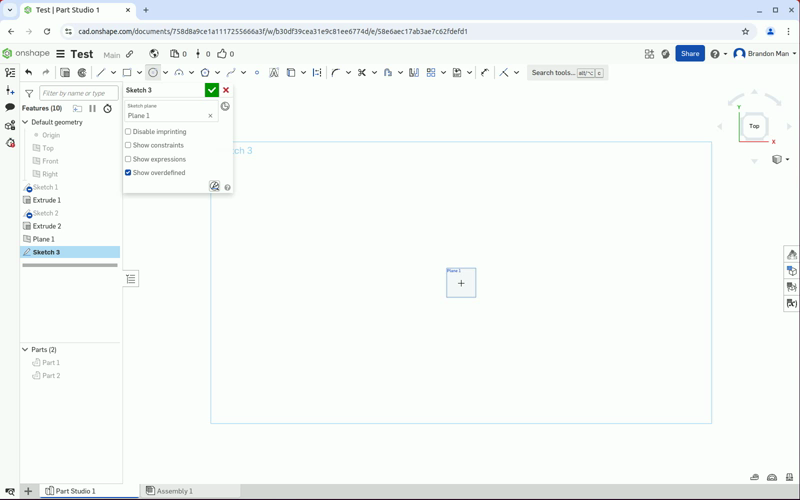
click(461, 282)
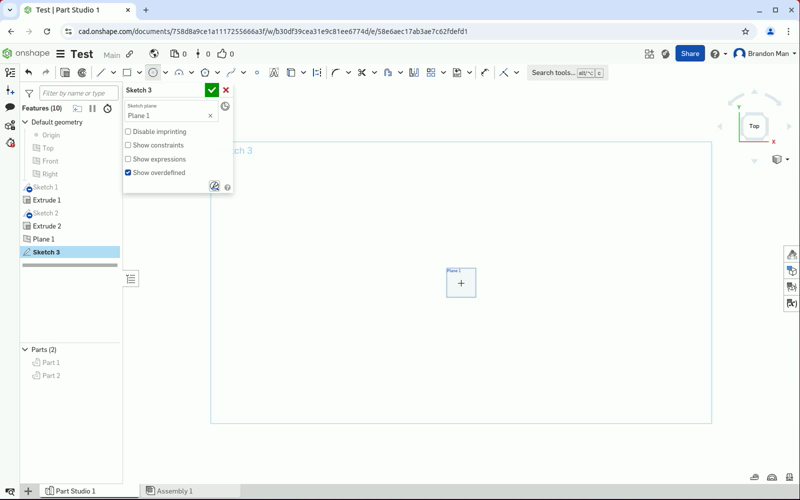
key_up(shift)
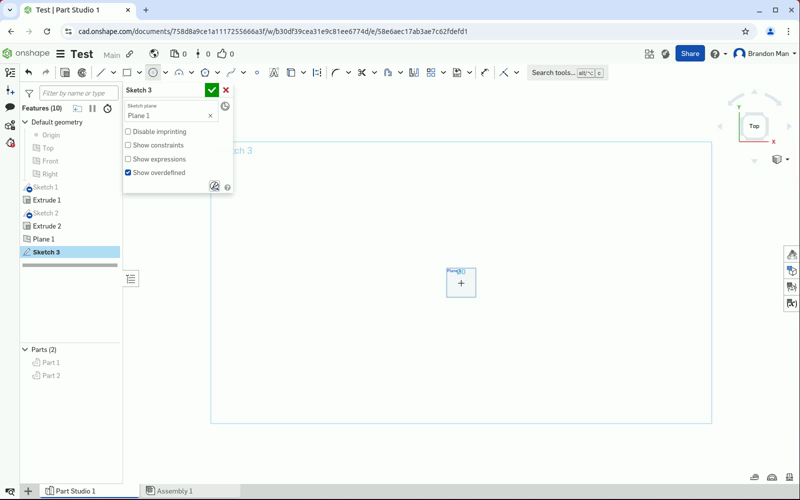
mouse_move(483, 282)
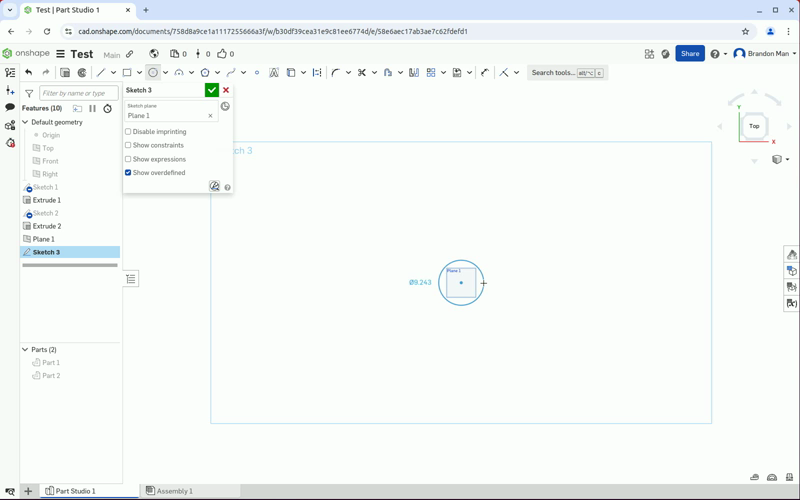
click(483, 282)
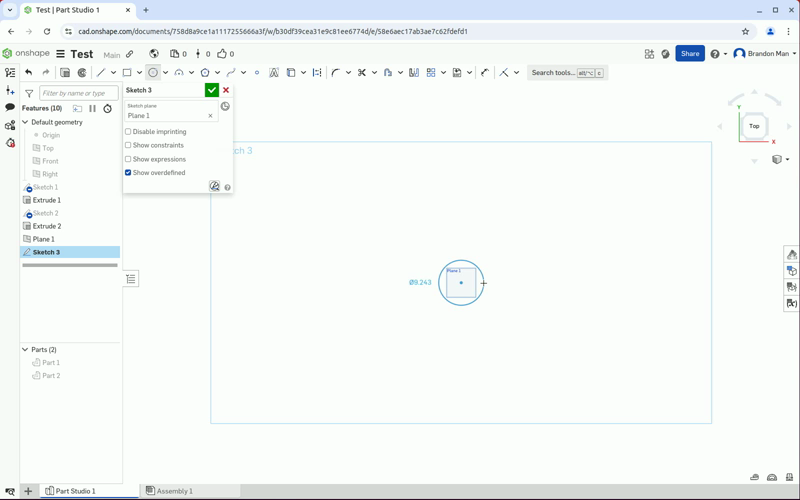
key(esc)
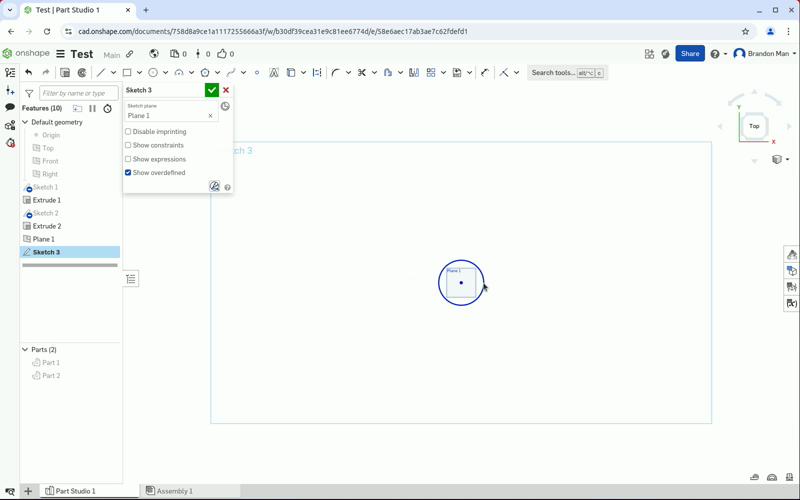
key(c)
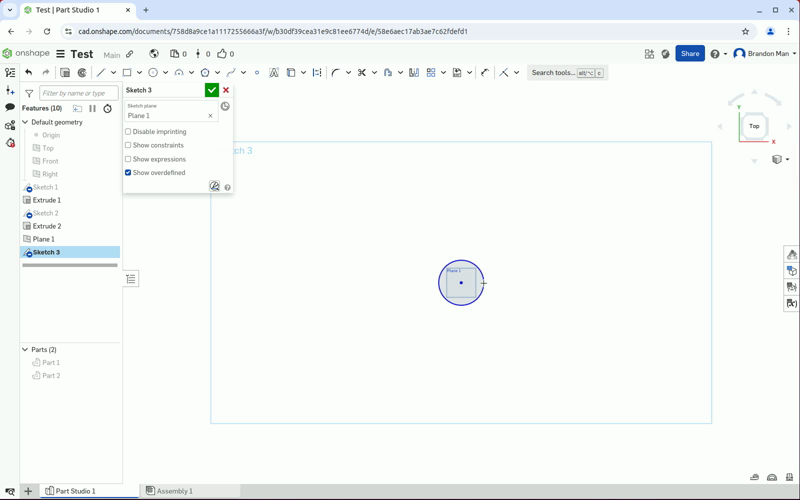
key_down(shift)
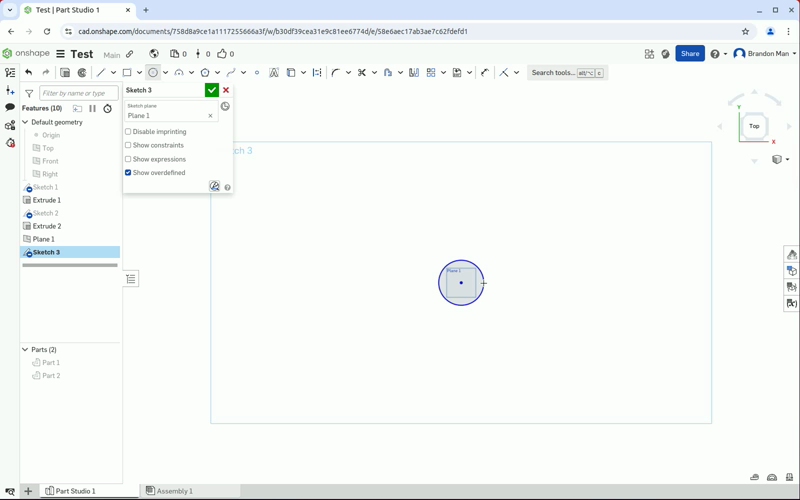
mouse_move(461, 282)
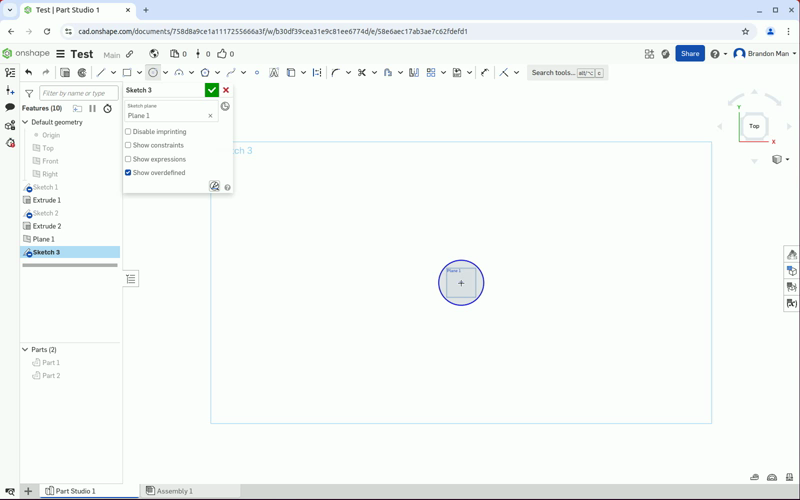
click(461, 282)
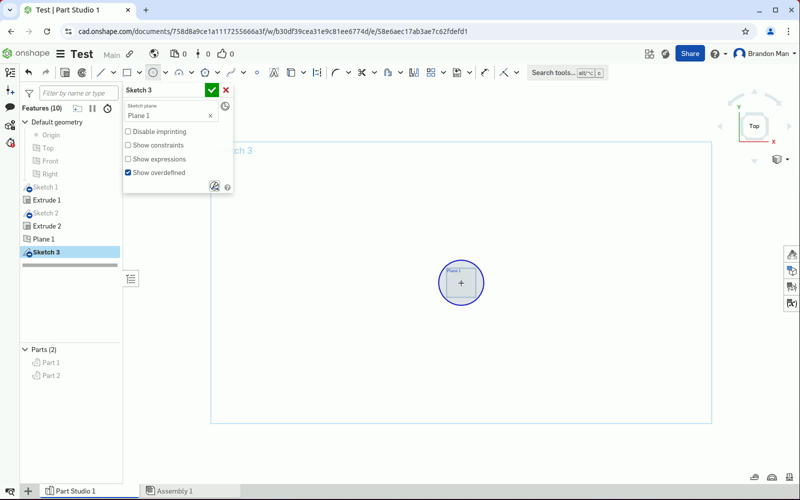
key_up(shift)
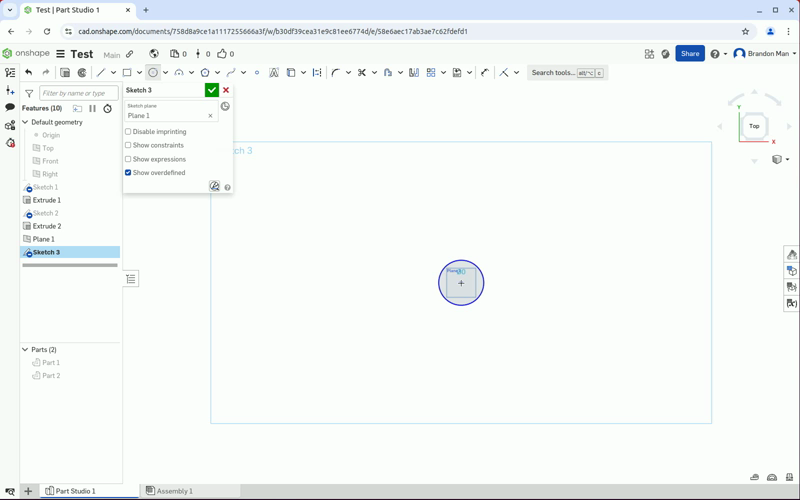
mouse_move(472, 282)
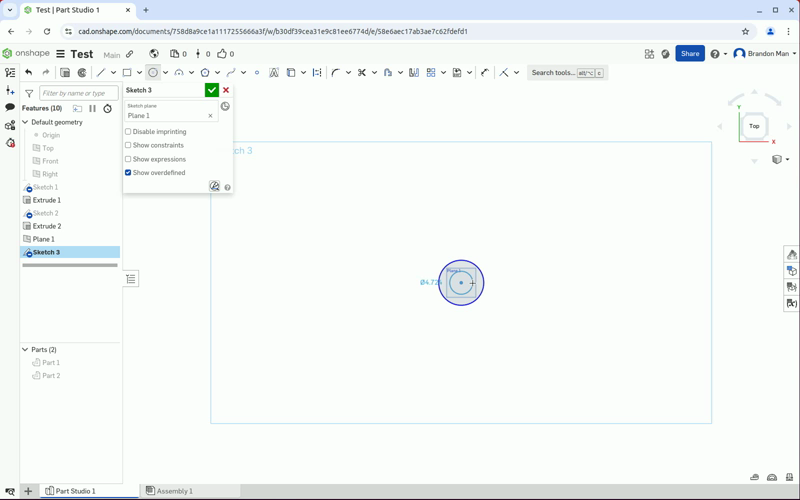
click(472, 282)
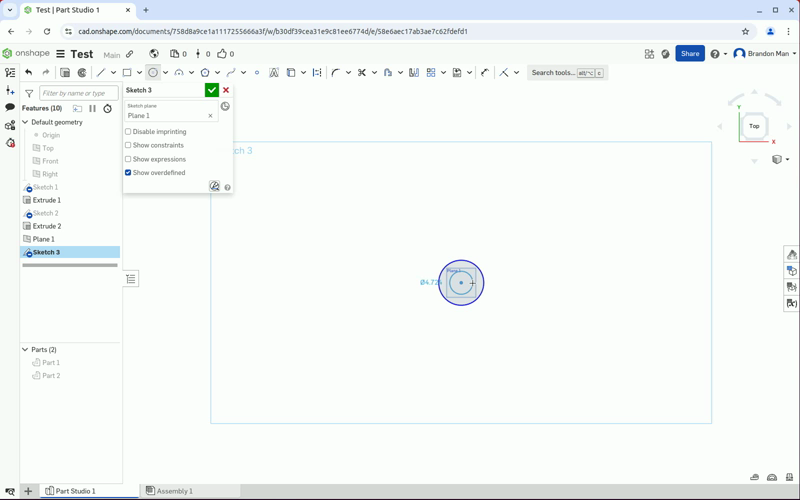
key(esc)
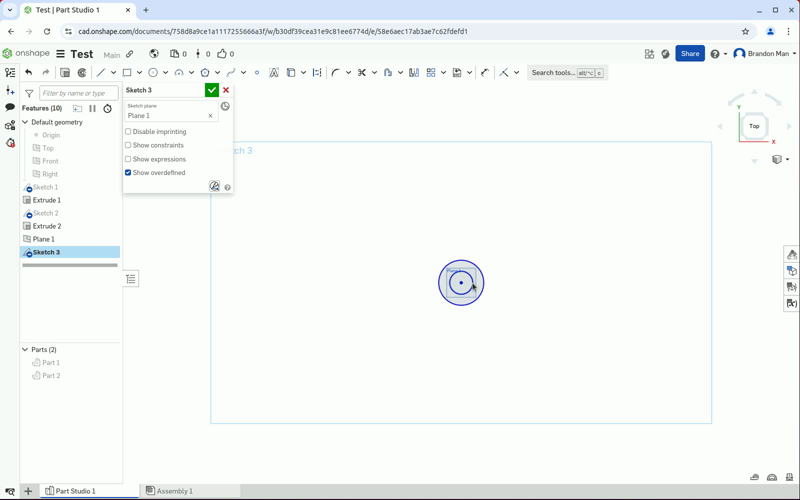
mouse_move(476, 270)
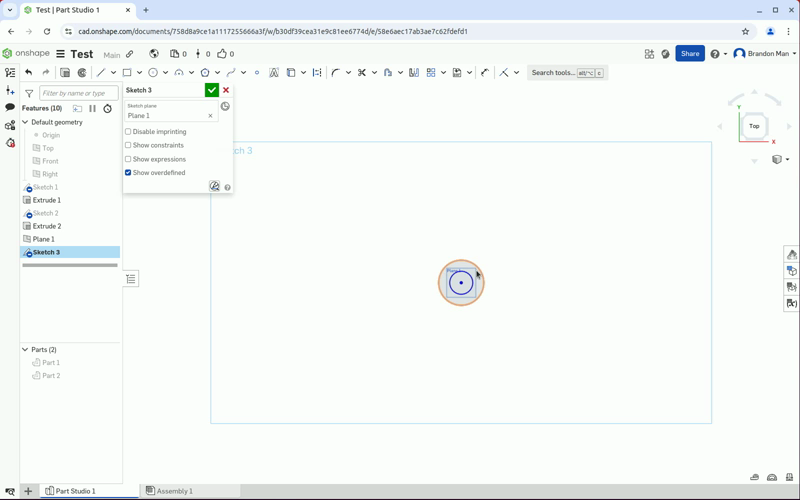
scroll(6)
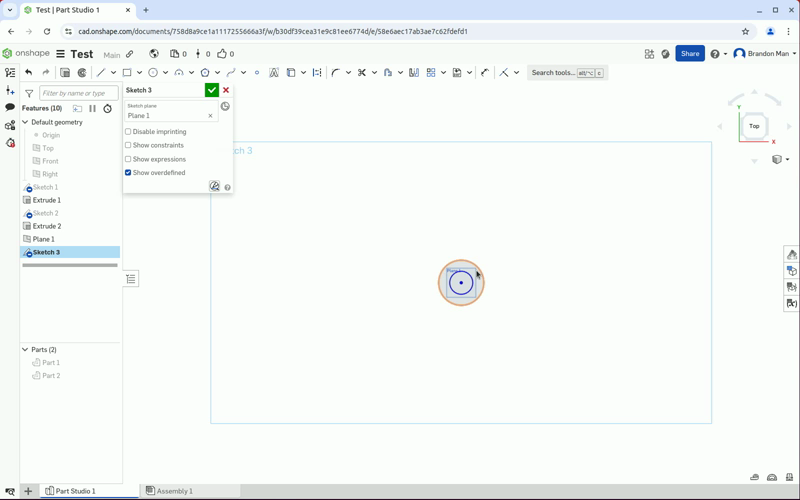
scroll(6)
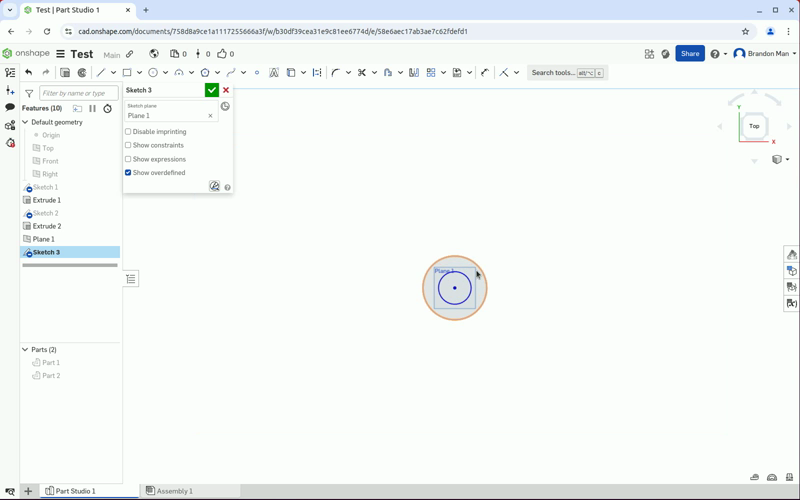
scroll(6)
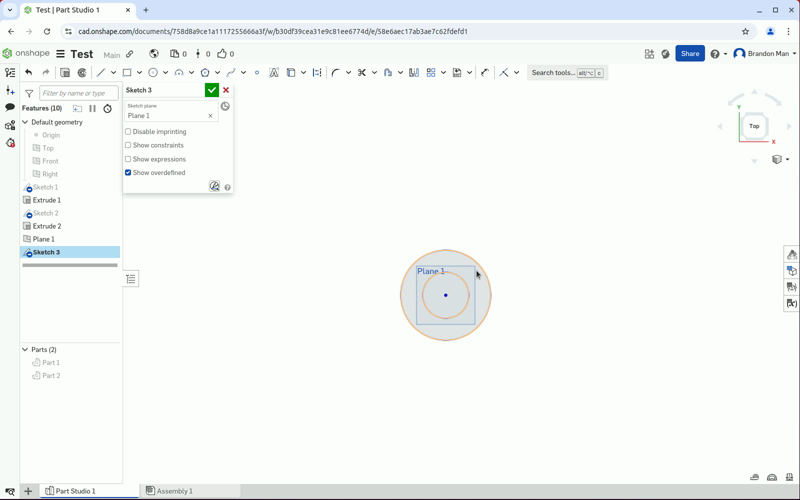
scroll(6)
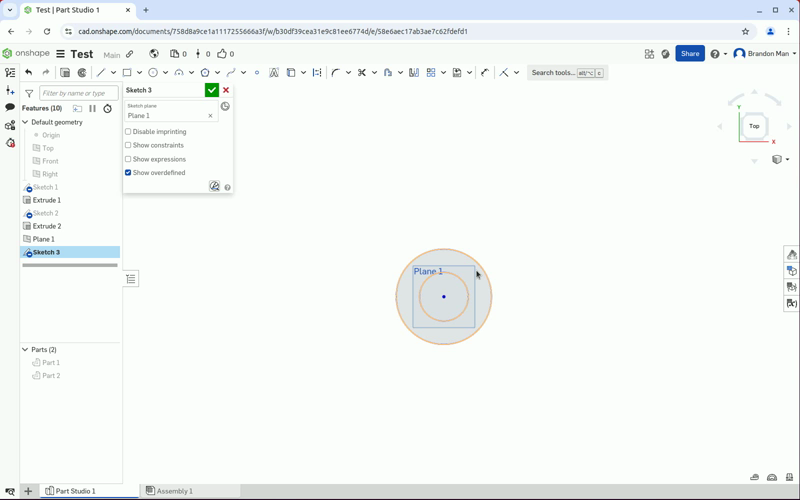
scroll(6)
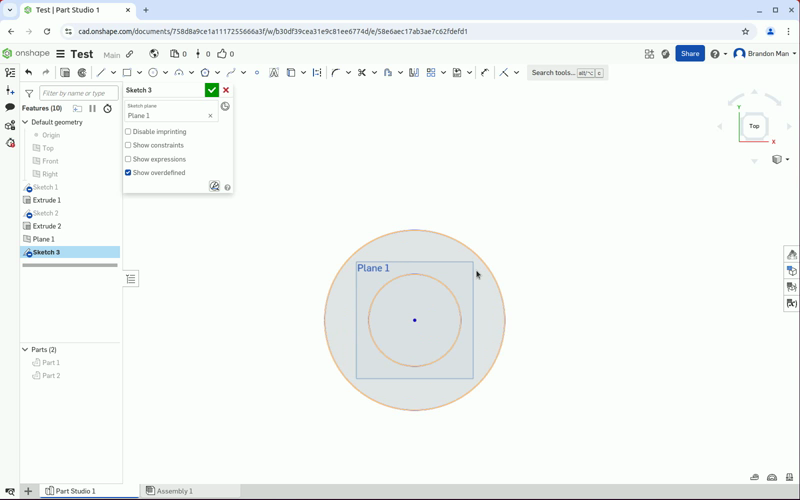
scroll(6)
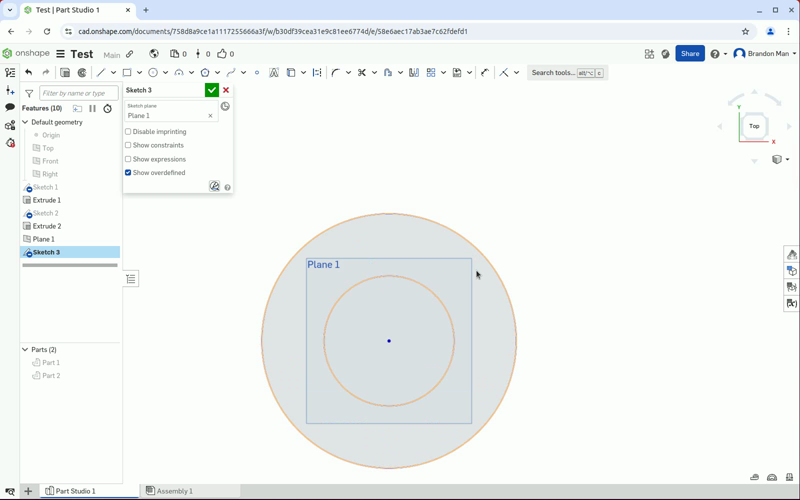
scroll(6)
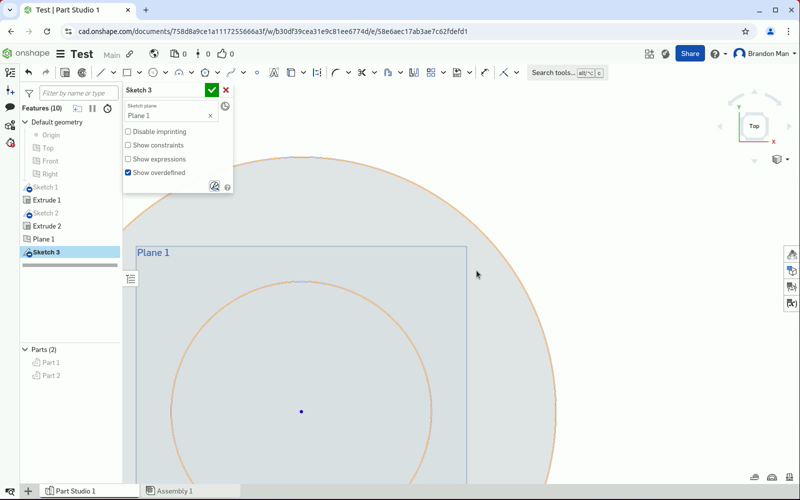
click(476, 270)
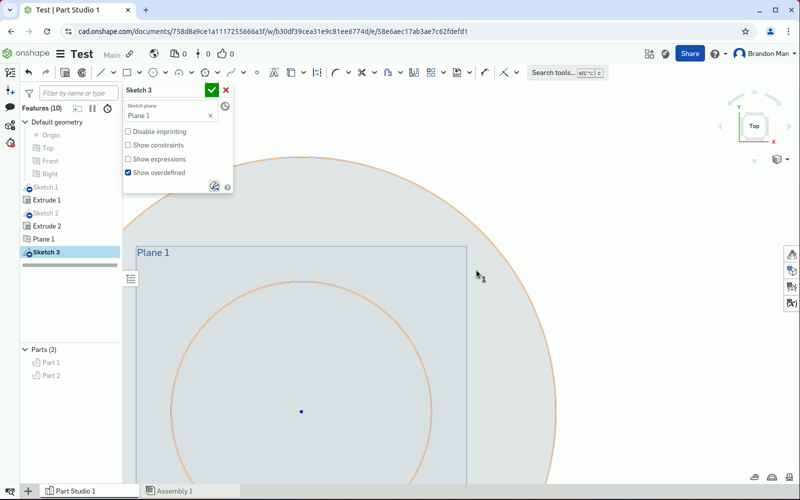
scroll(-6)
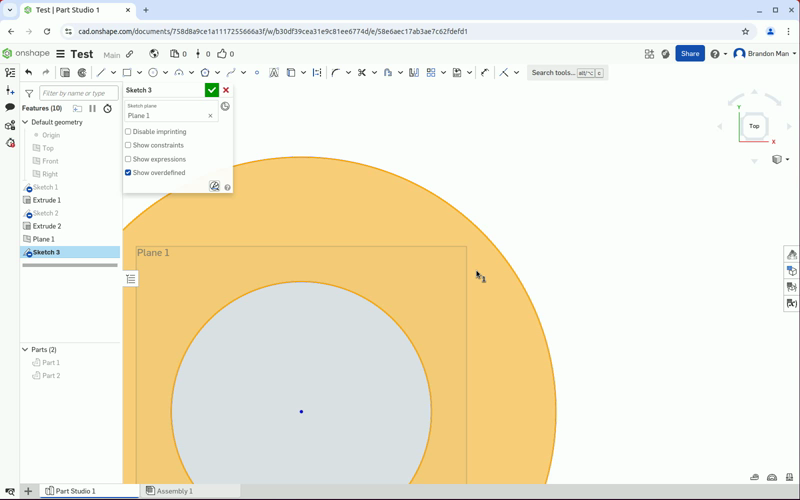
scroll(-6)
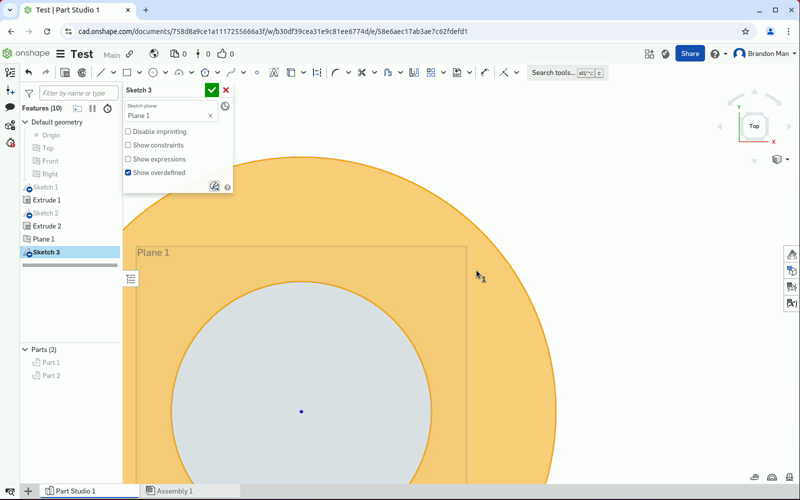
scroll(-6)
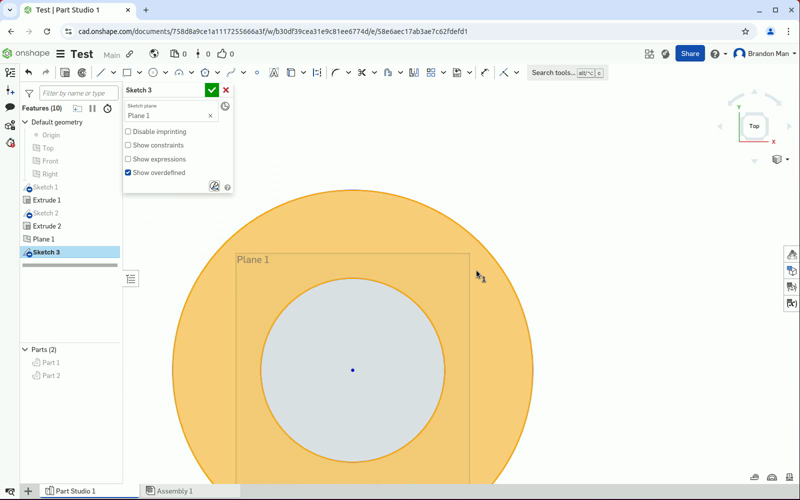
scroll(-6)
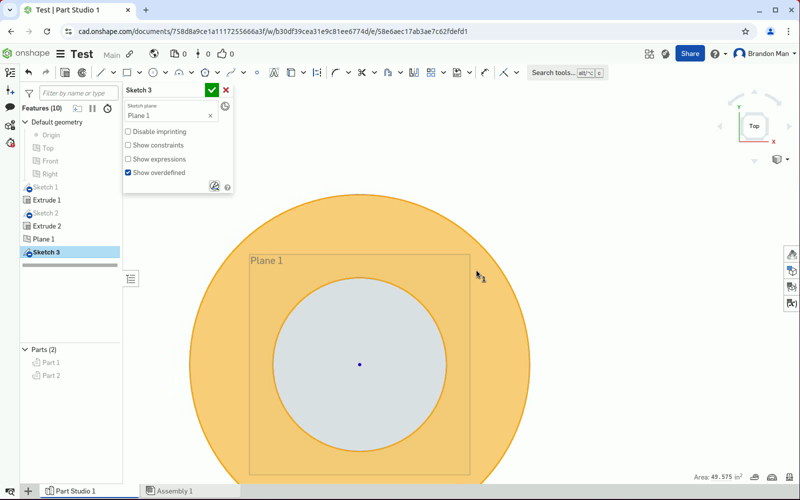
scroll(-6)
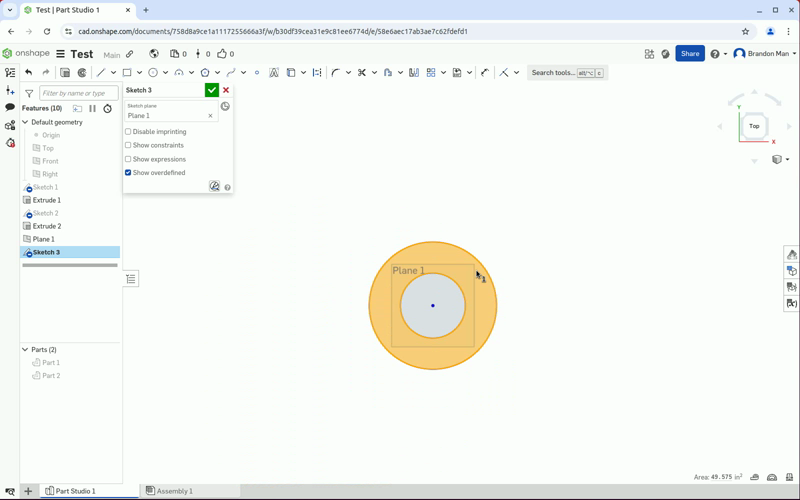
scroll(-6)
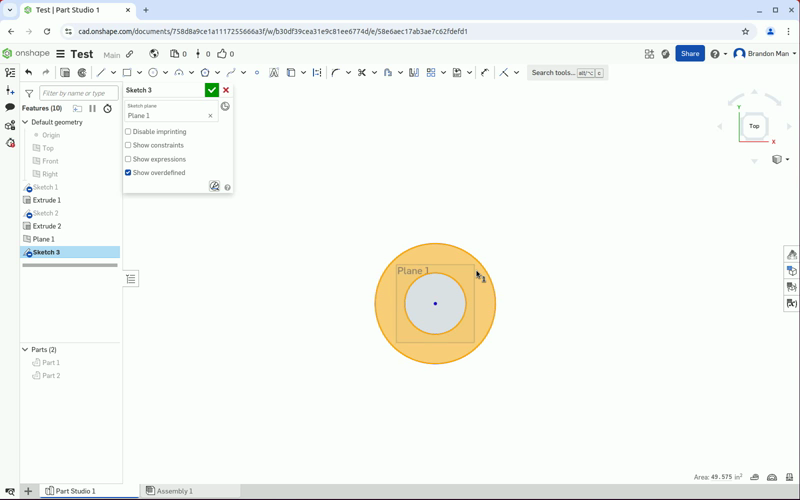
scroll(-6)
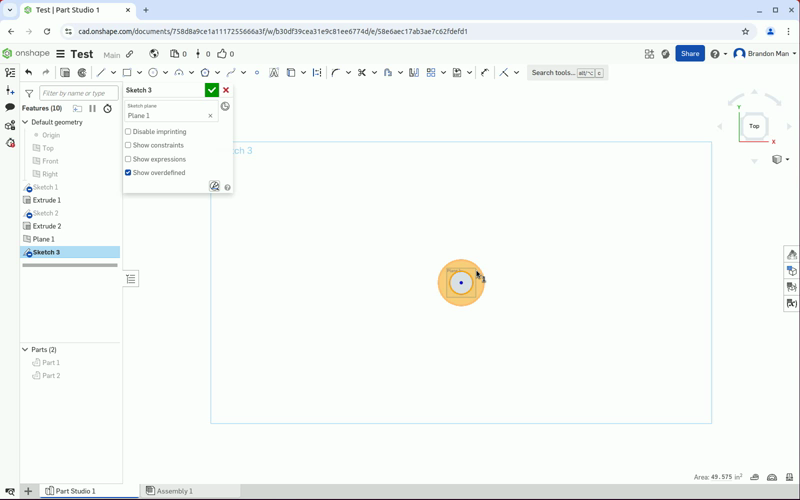
mouse_move(73, 352)
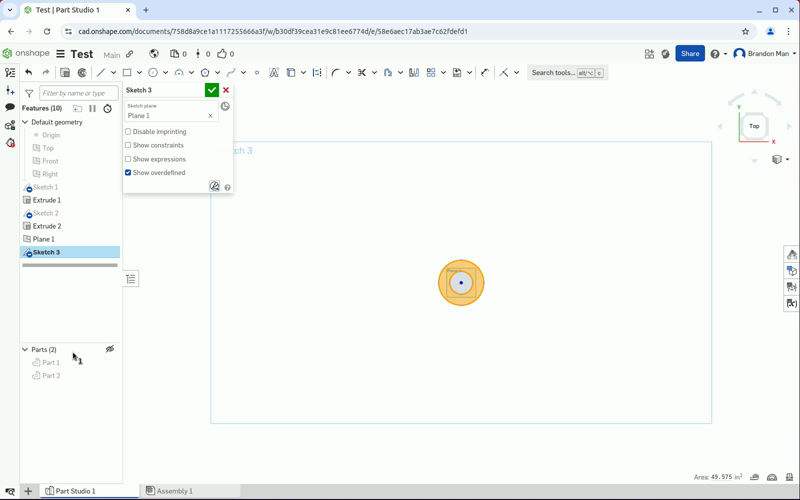
key(shift+y)
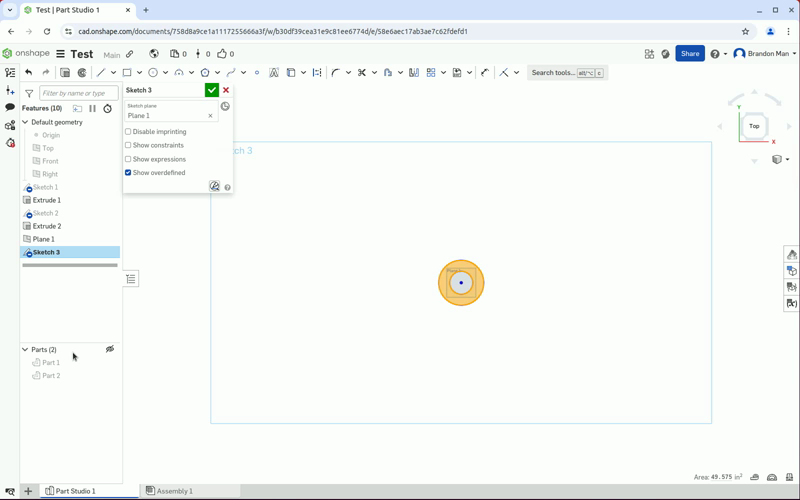
key(shift+e)
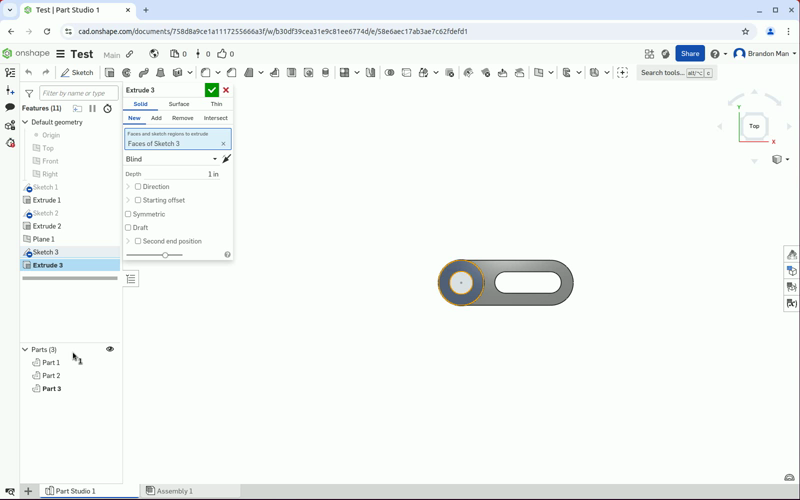
mouse_move(143, 106)
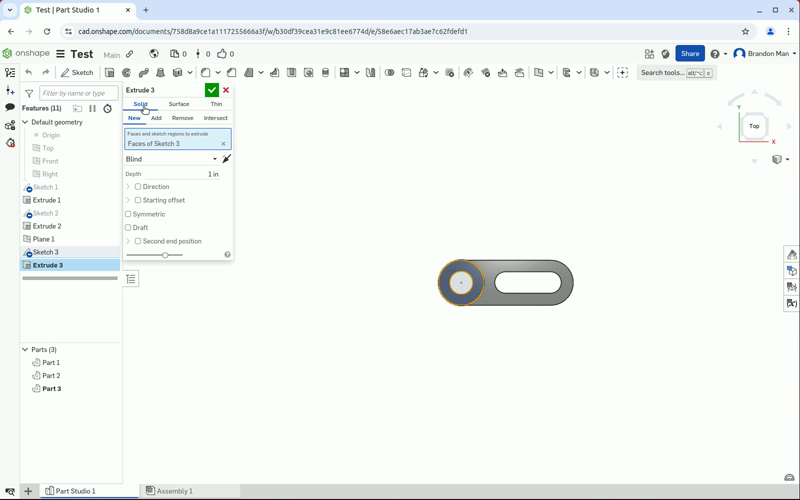
click(143, 106)
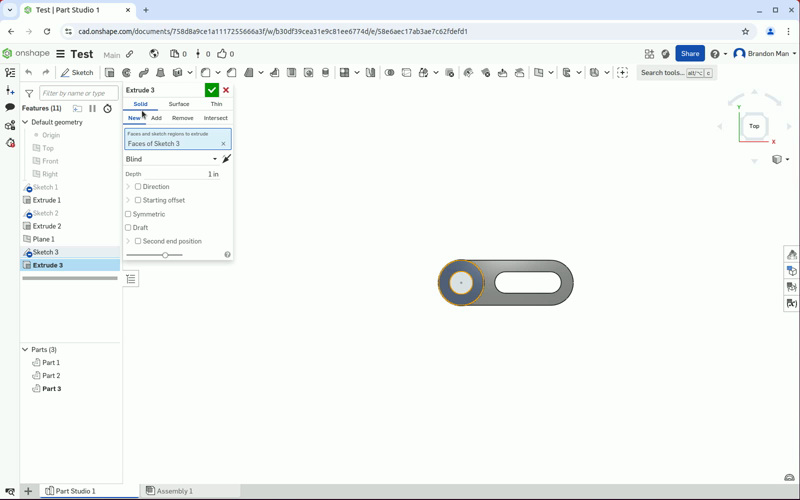
mouse_move(137, 120)
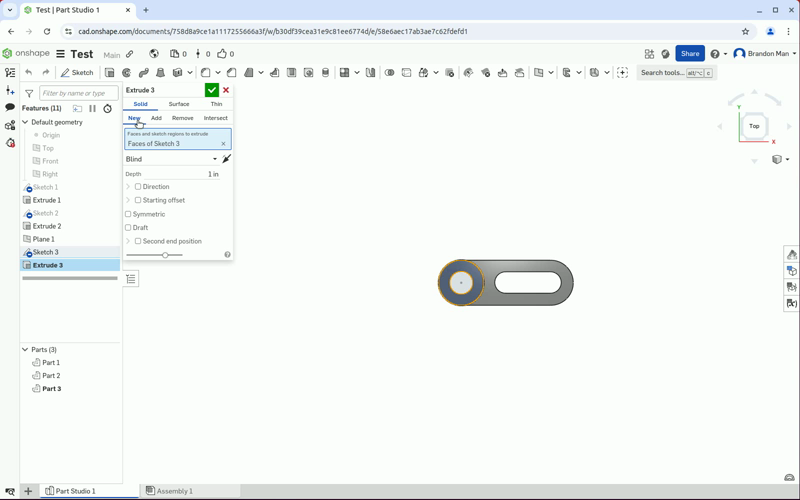
click(137, 120)
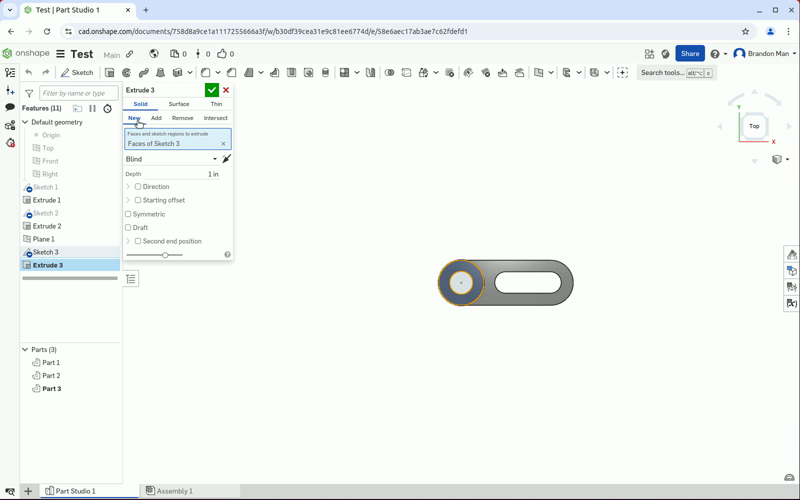
key(tab, 4)
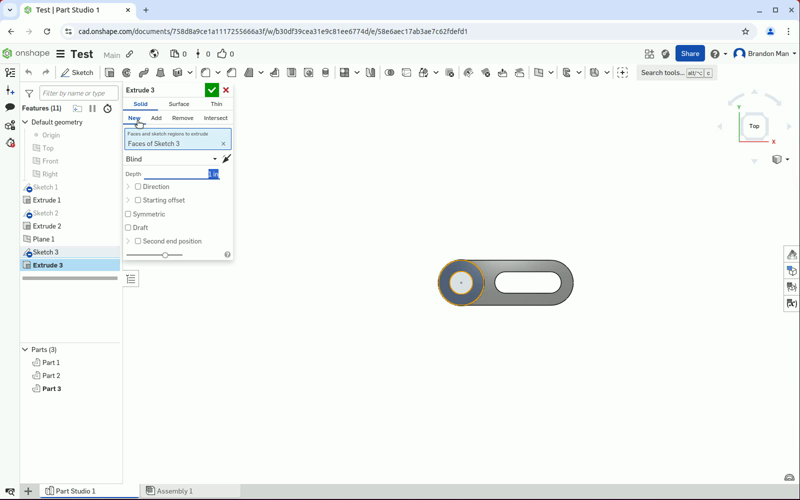
text(9.147)
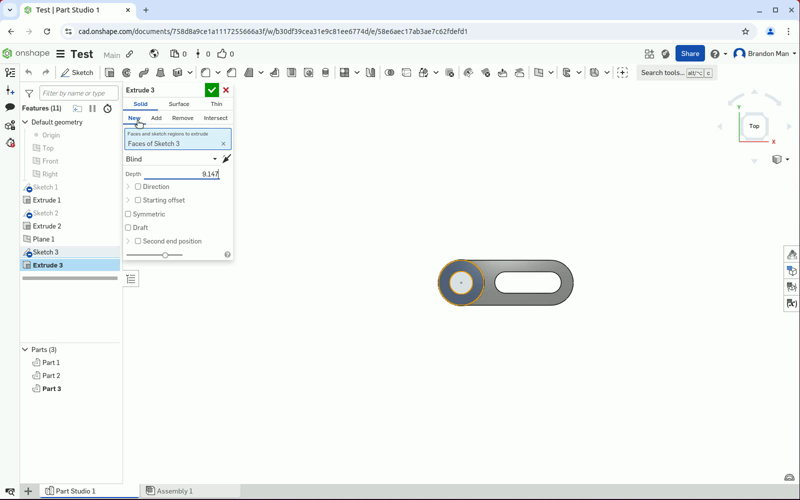
key(enter)
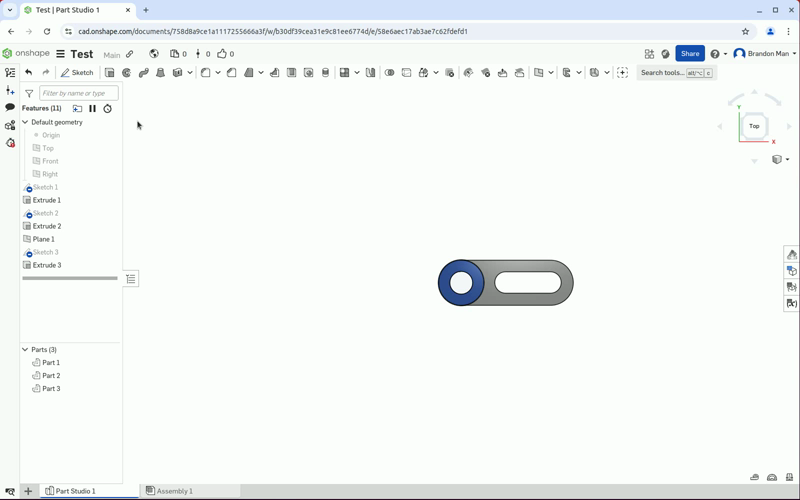
key(shift+h)
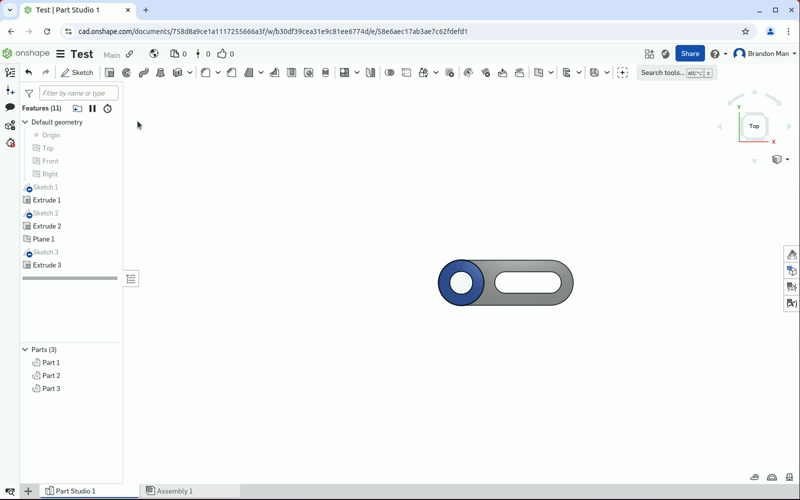
key(shift+h)
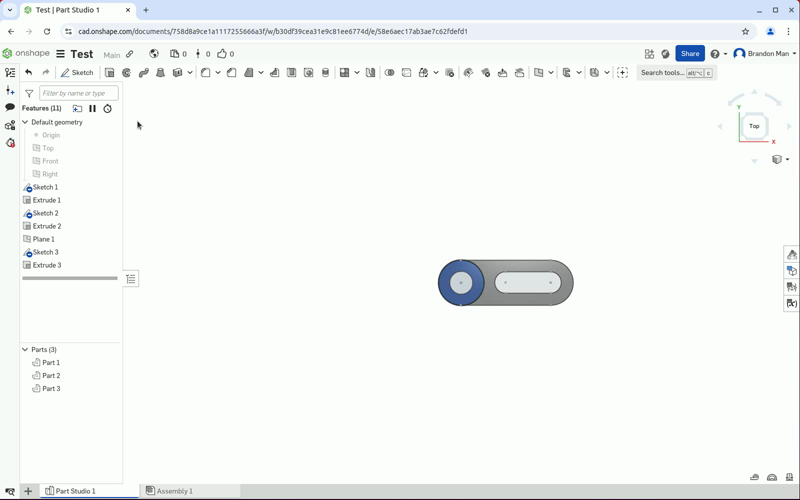
key(shift+7)
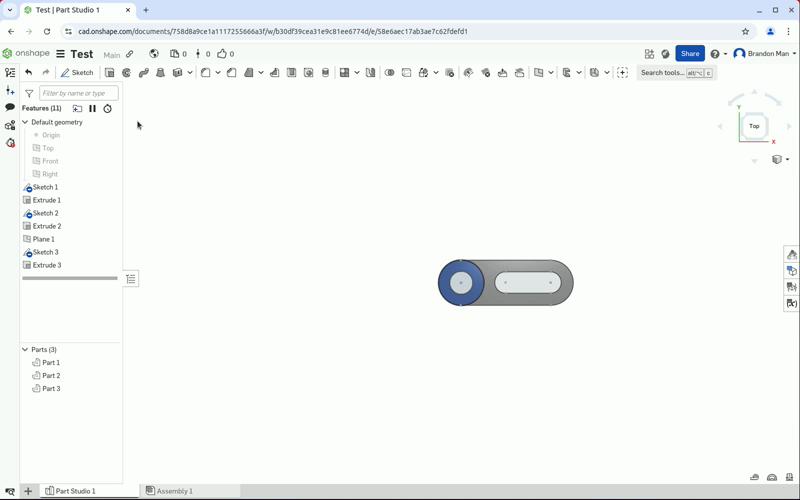
key(up, 3)
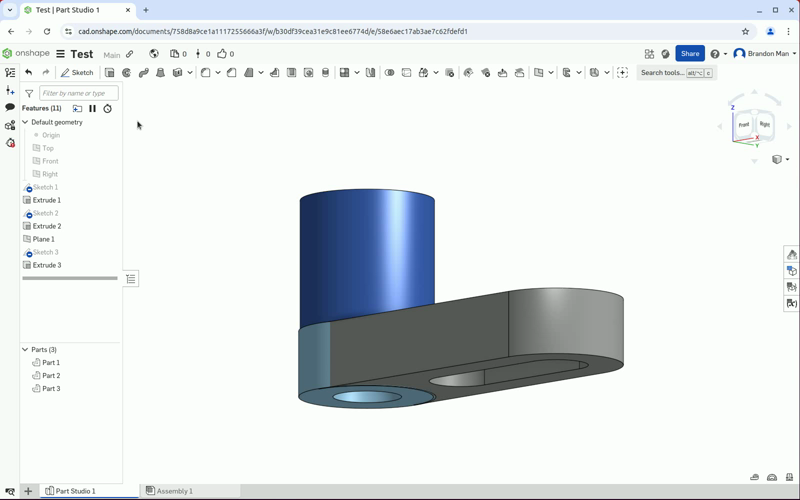
key(left, 3)
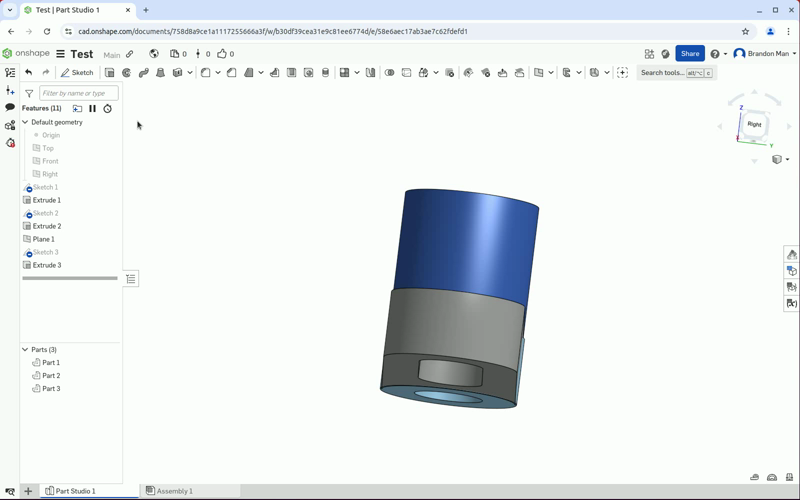
key(right, 3)
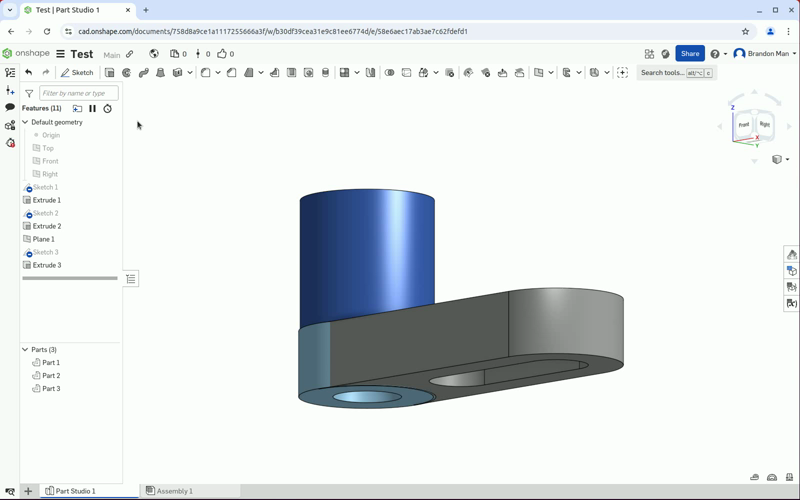
key(down, 3)
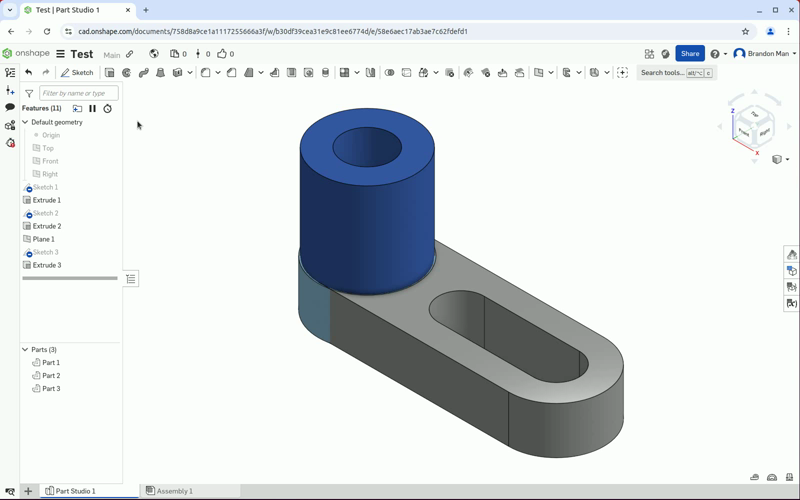
mouse_move(73, 189)
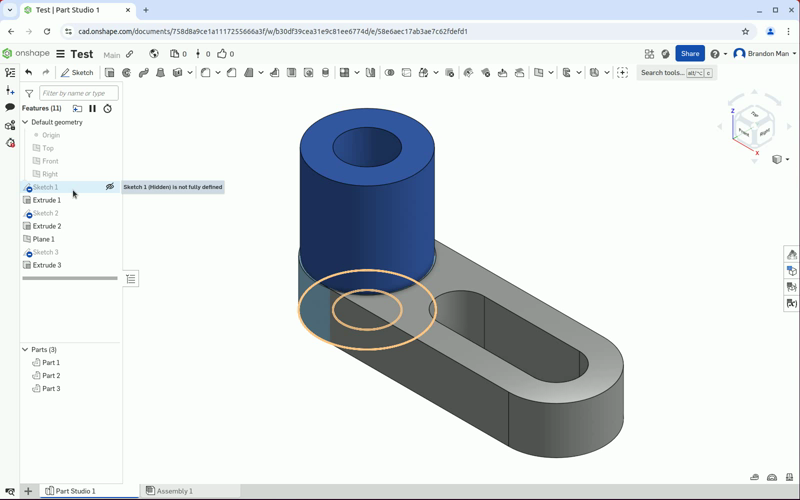
click(73, 189)